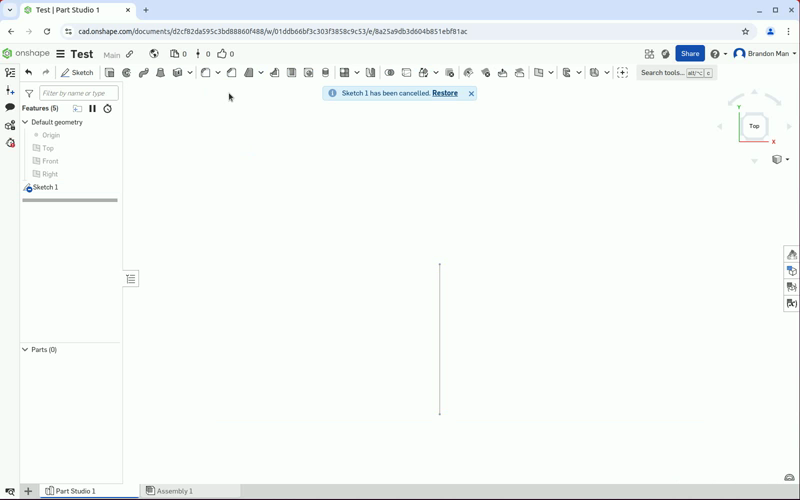
key(shift+h)
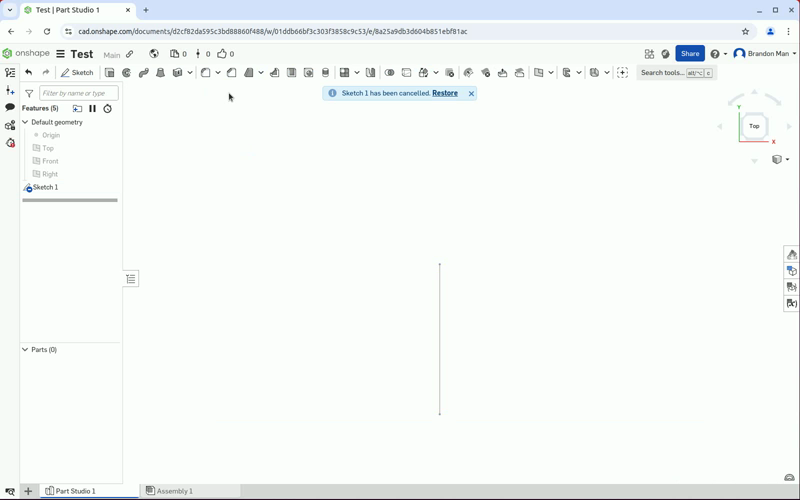
key(shift+s)
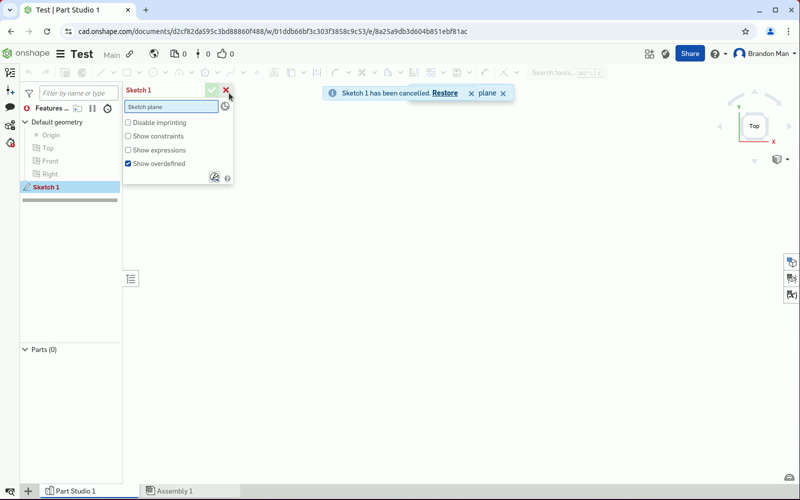
mouse_move(73, 150)
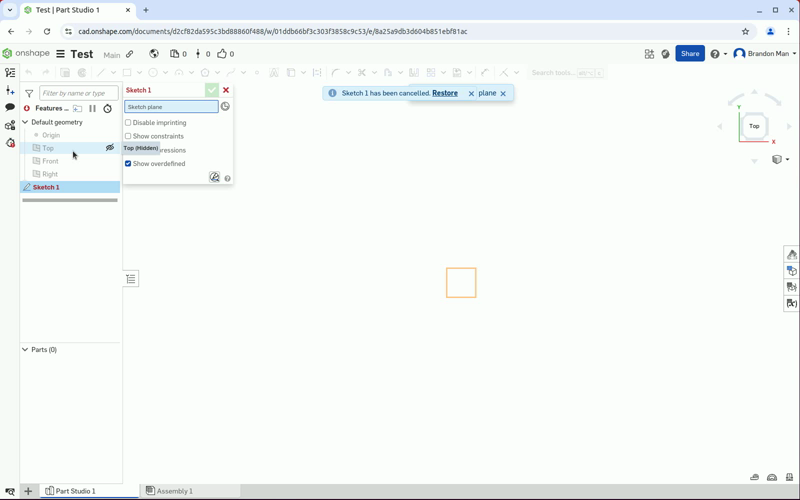
click(73, 150)
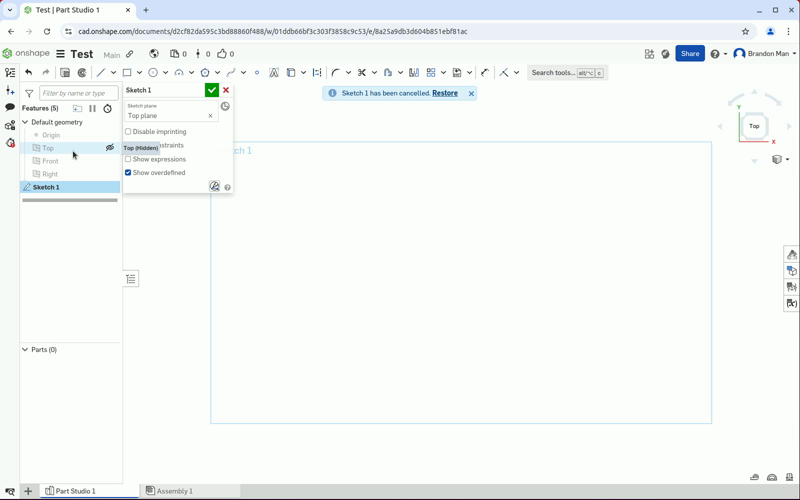
mouse_move(73, 352)
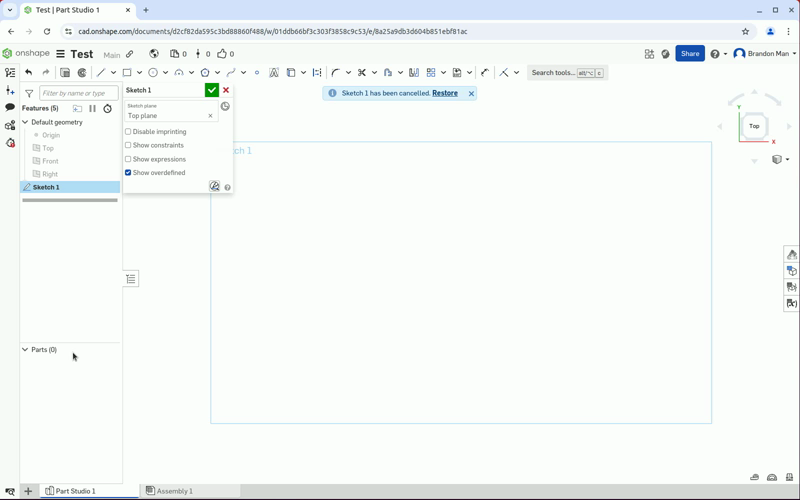
key(y)
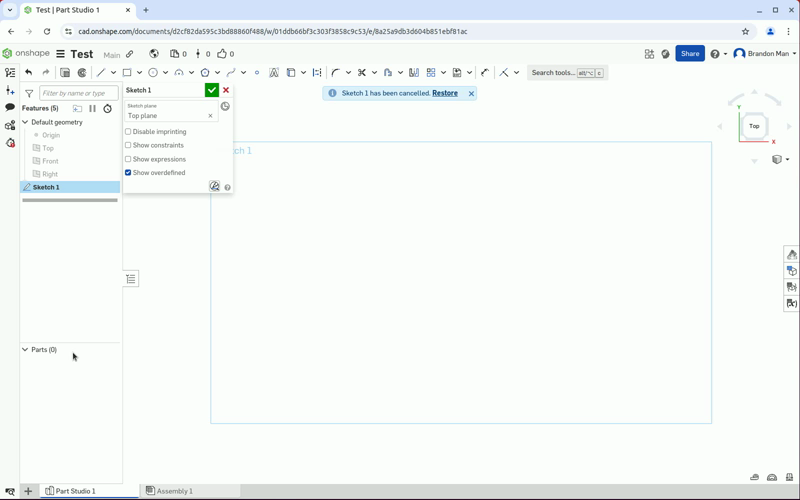
key(l)
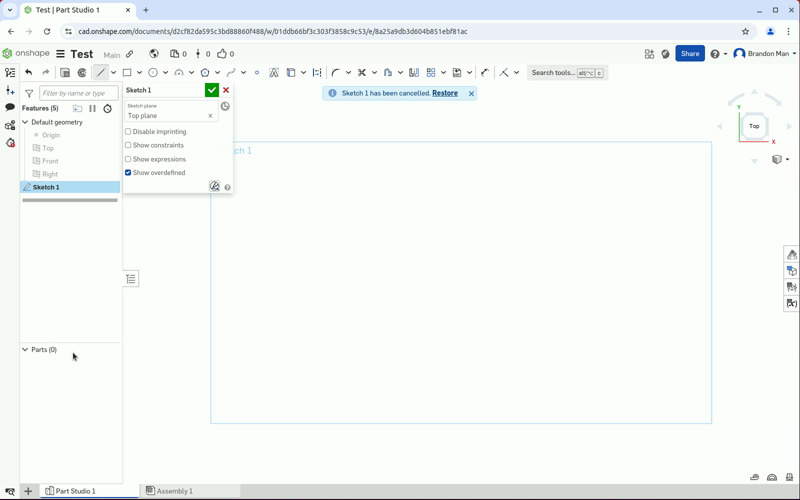
key_down(shift)
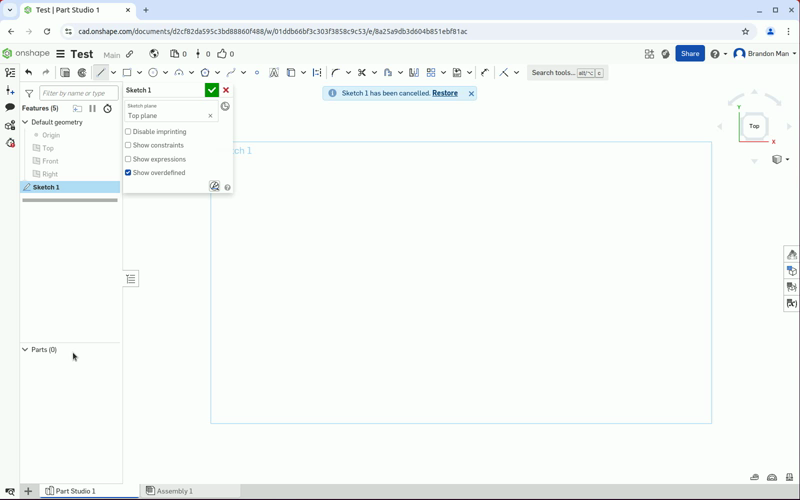
mouse_move(444, 299)
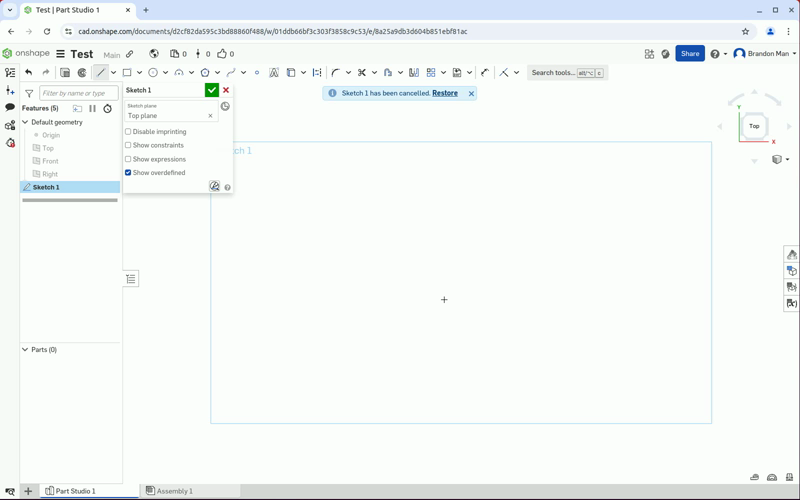
click(444, 299)
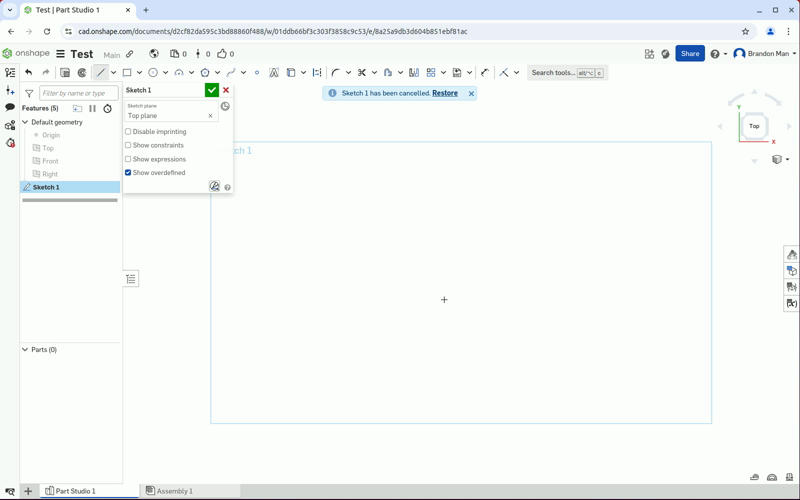
key_up(shift)
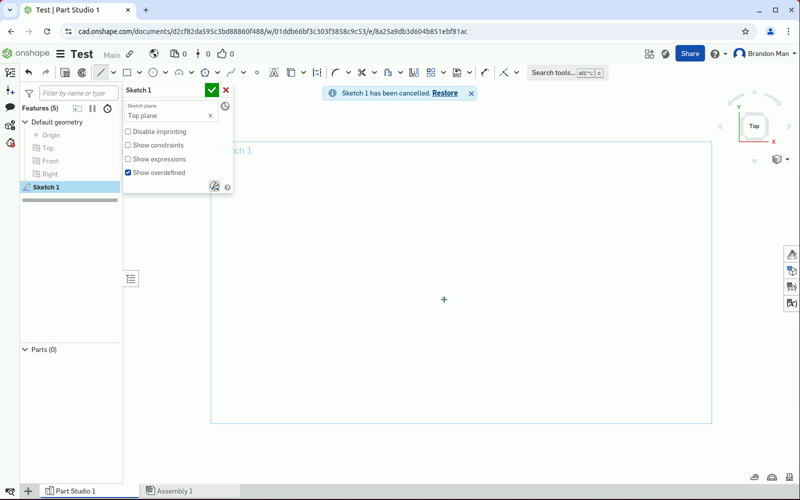
key_down(shift)
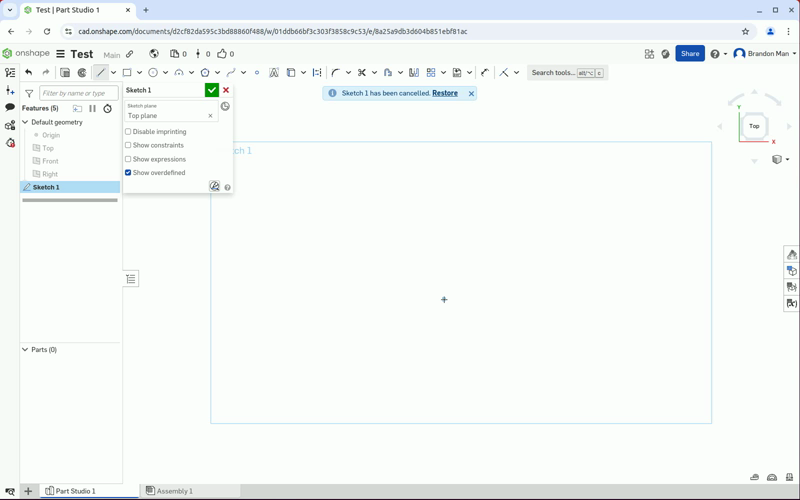
mouse_move(474, 299)
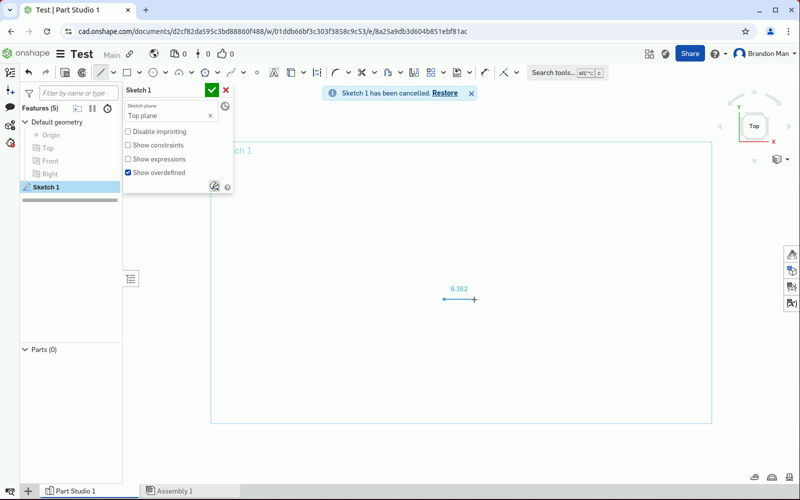
mouse_move(461, 299)
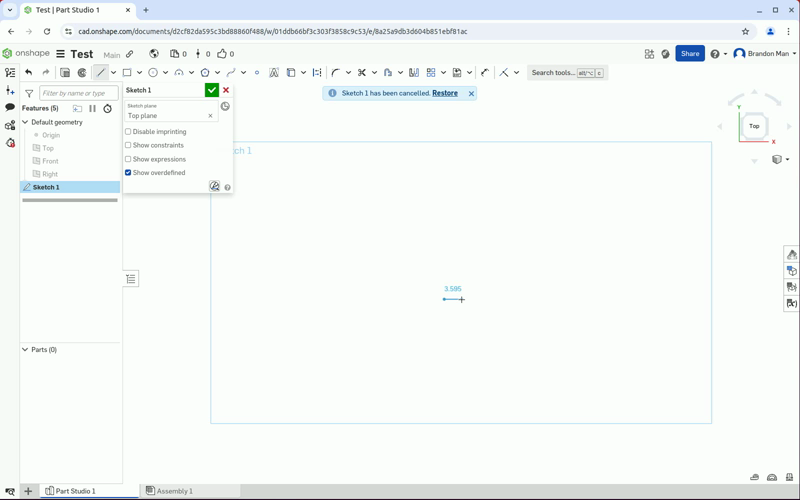
click(461, 299)
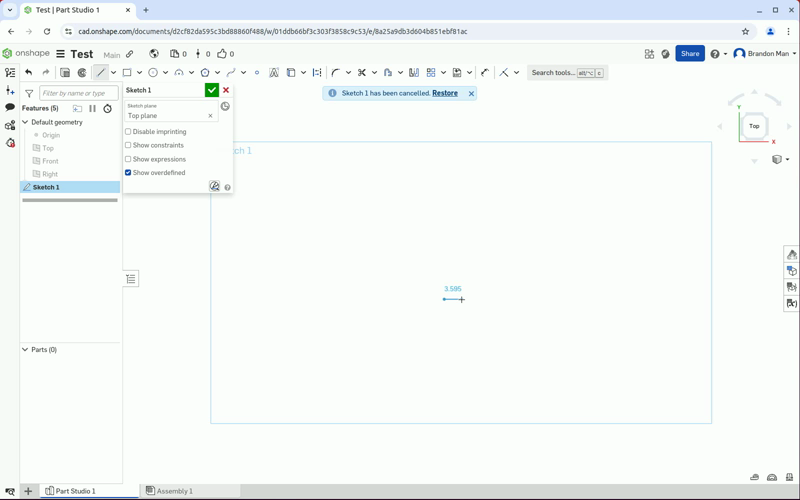
key_up(shift)
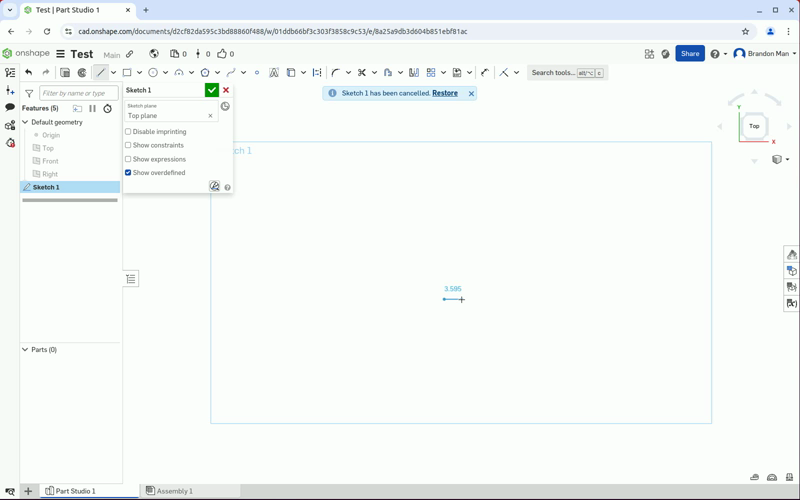
key_down(shift)
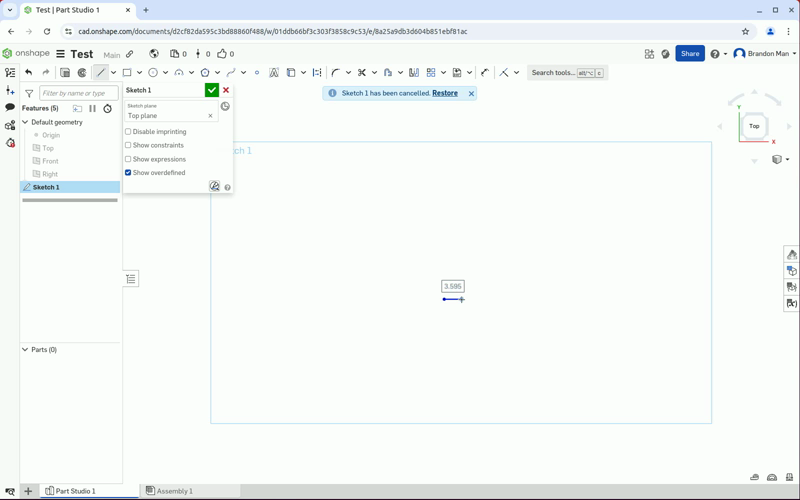
mouse_move(491, 299)
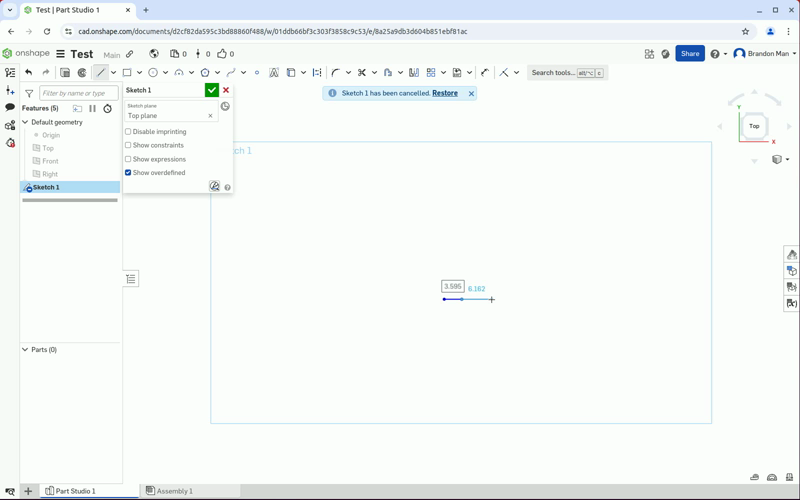
mouse_move(461, 294)
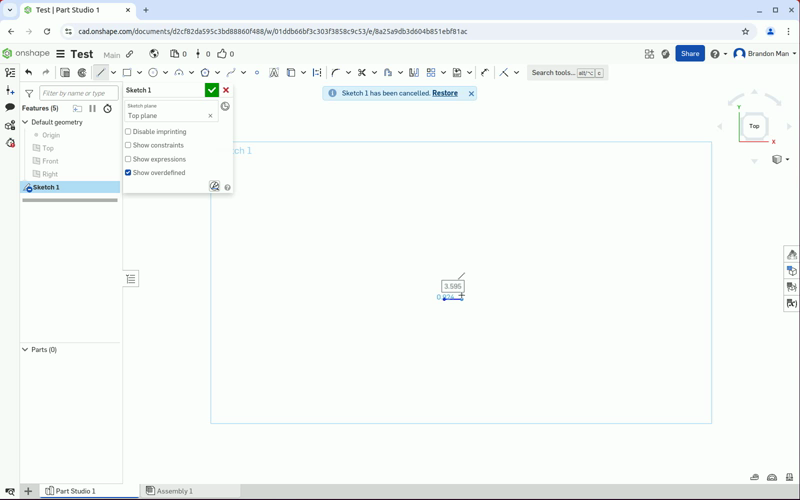
scroll(6)
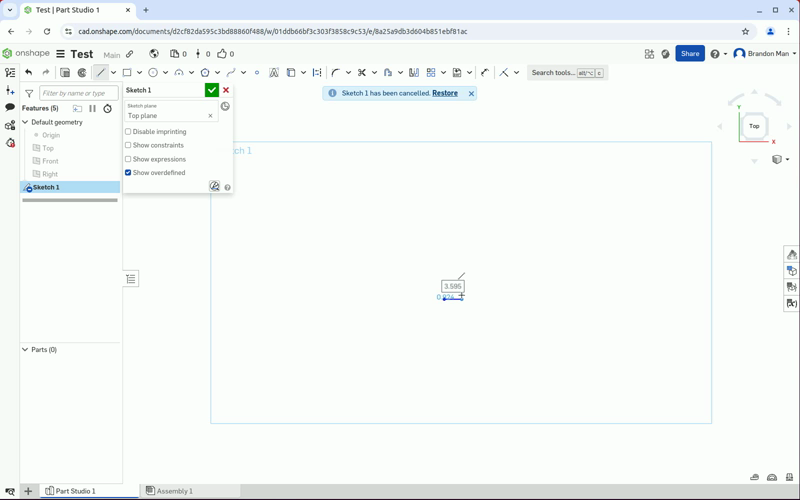
scroll(6)
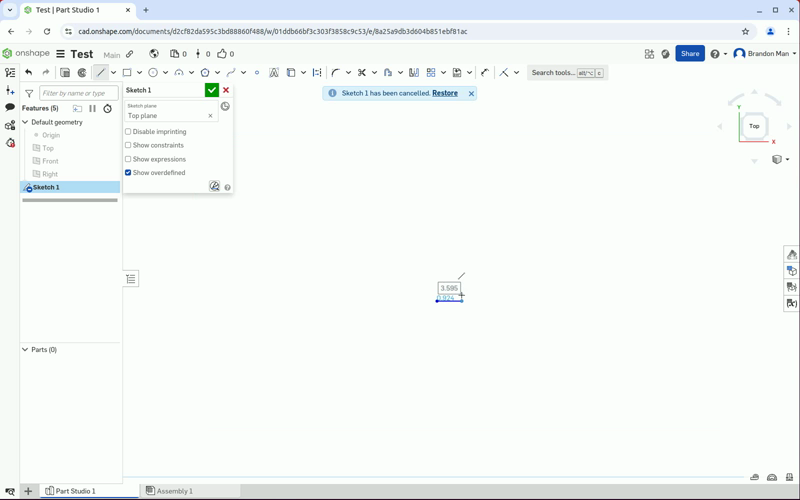
scroll(6)
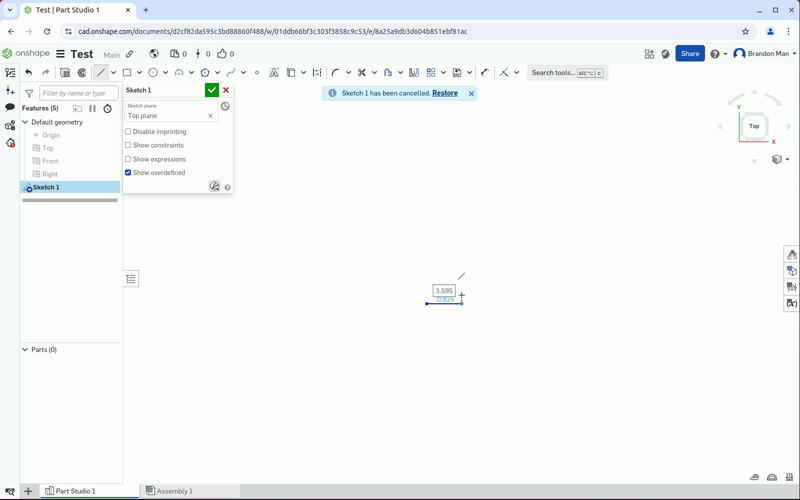
scroll(6)
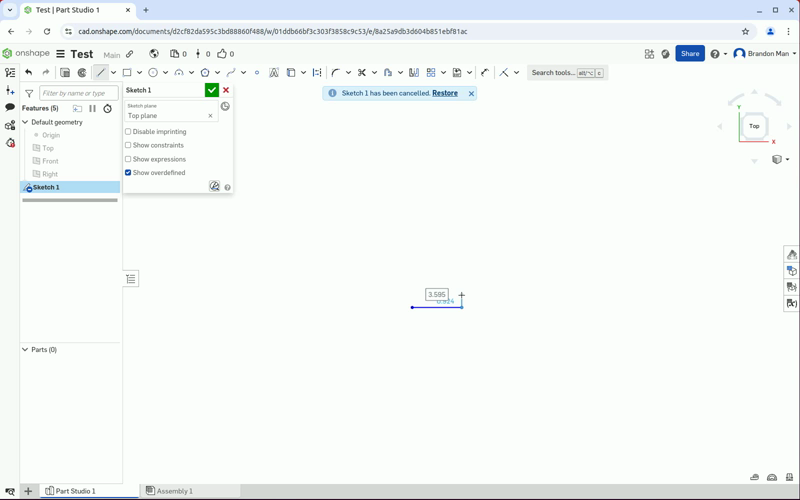
scroll(6)
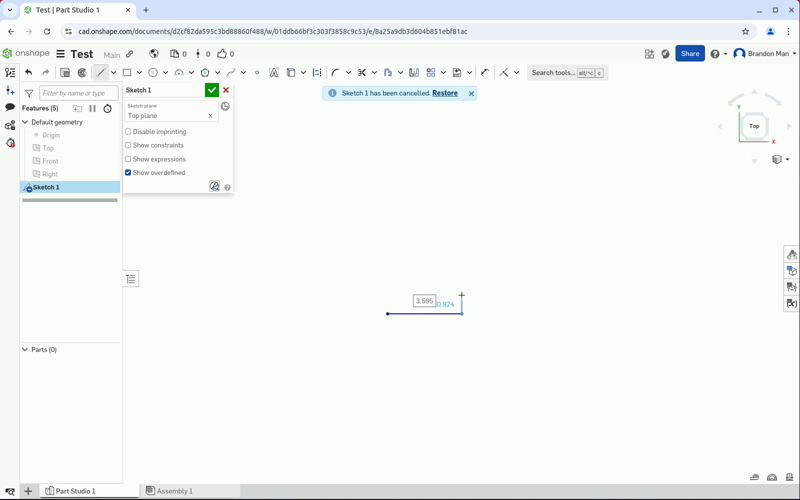
scroll(6)
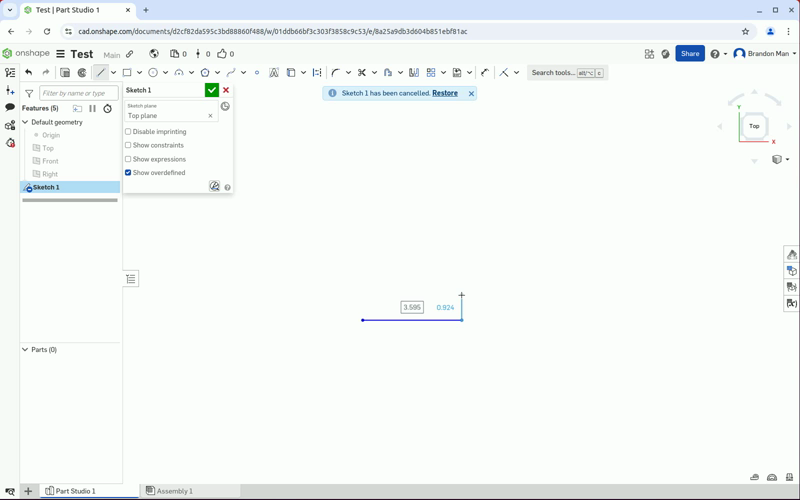
scroll(6)
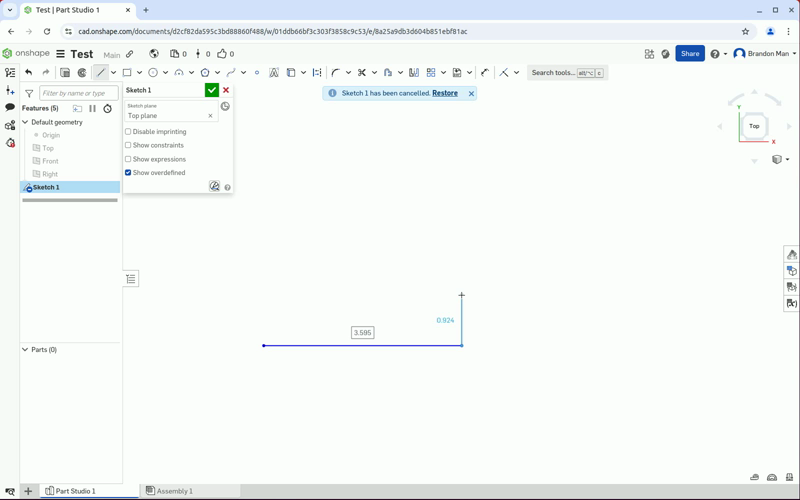
click(461, 294)
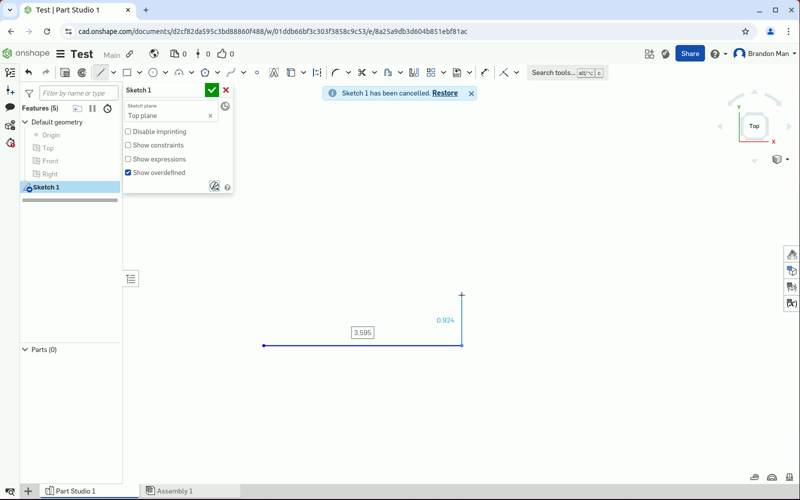
scroll(-6)
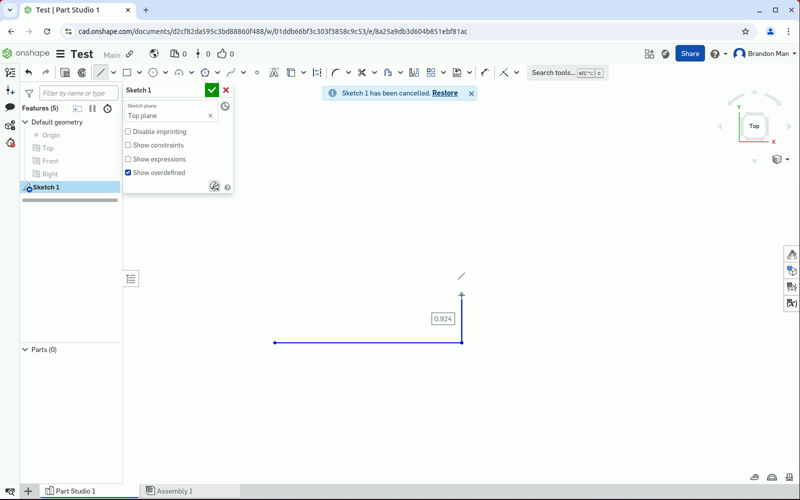
scroll(-6)
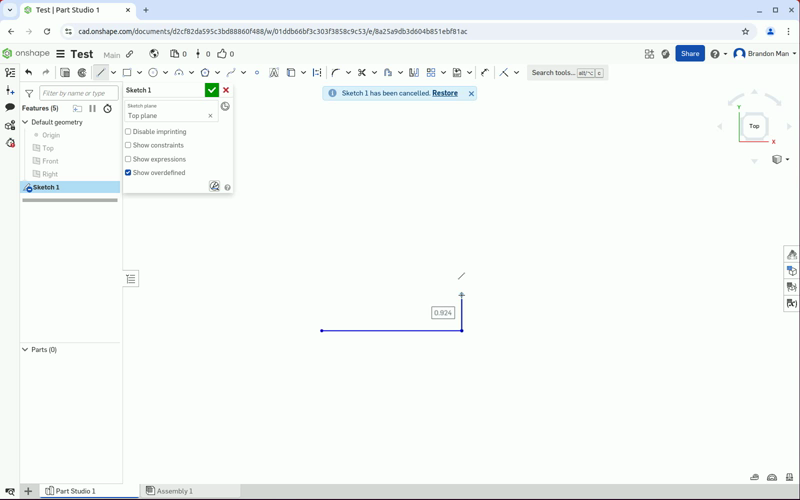
scroll(-6)
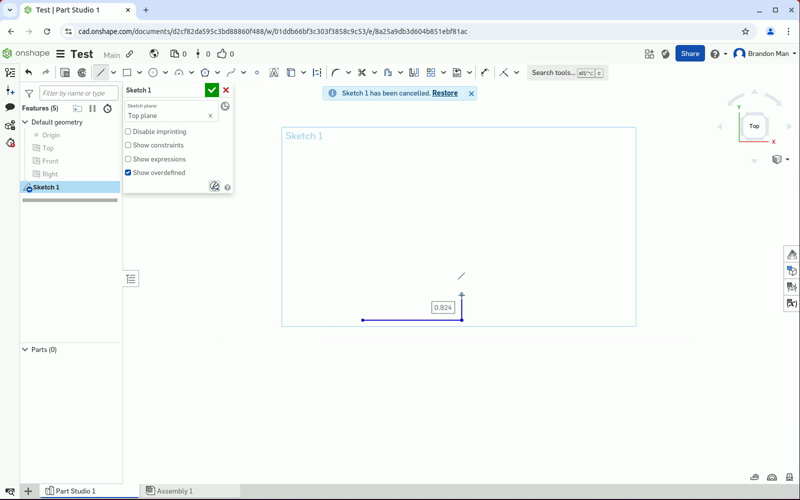
scroll(-6)
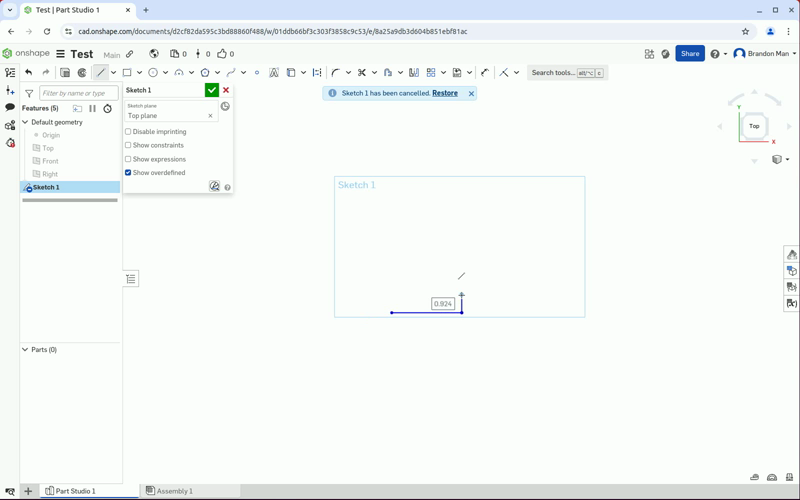
scroll(-6)
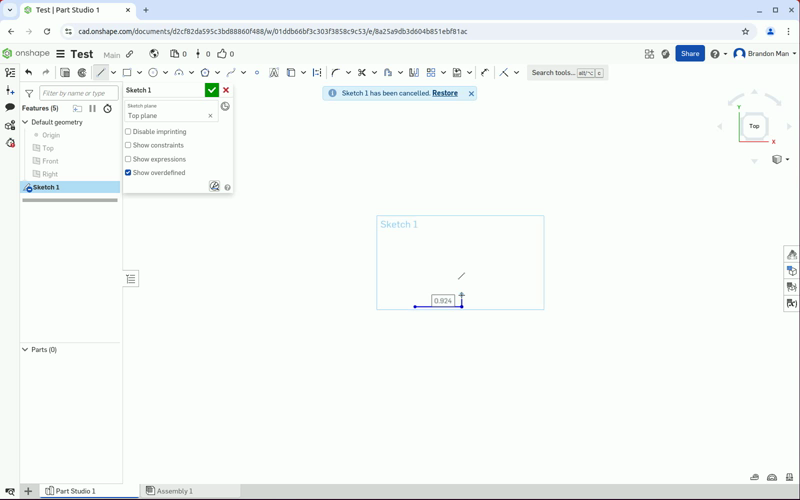
scroll(-6)
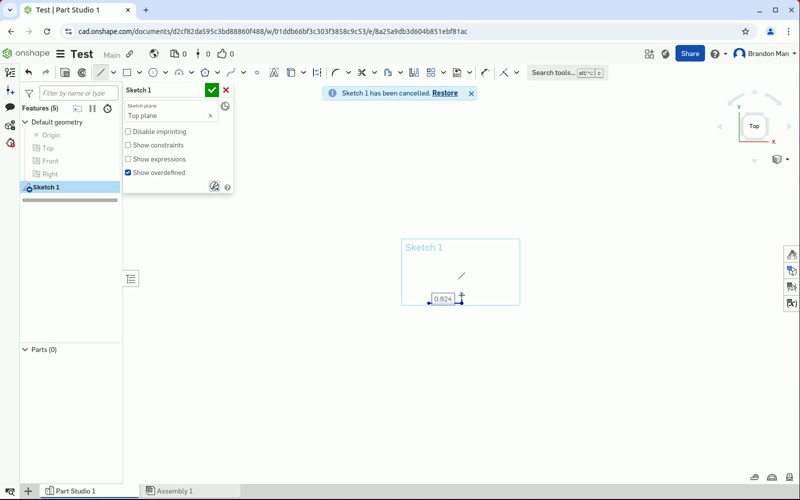
scroll(-6)
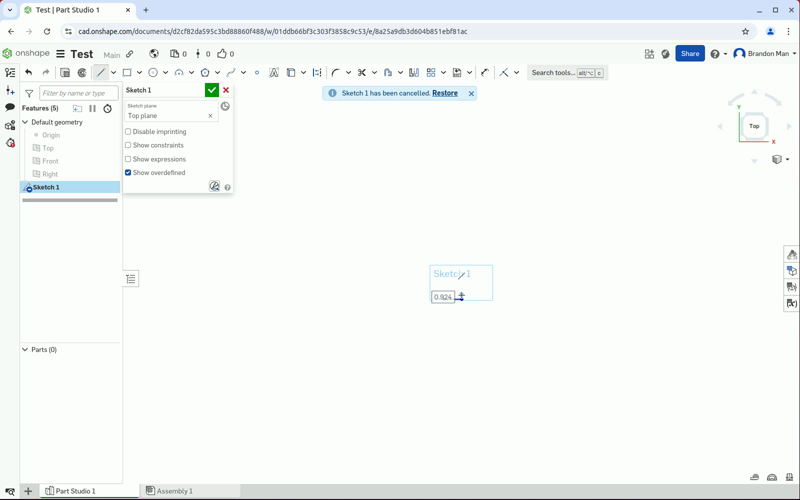
key_up(shift)
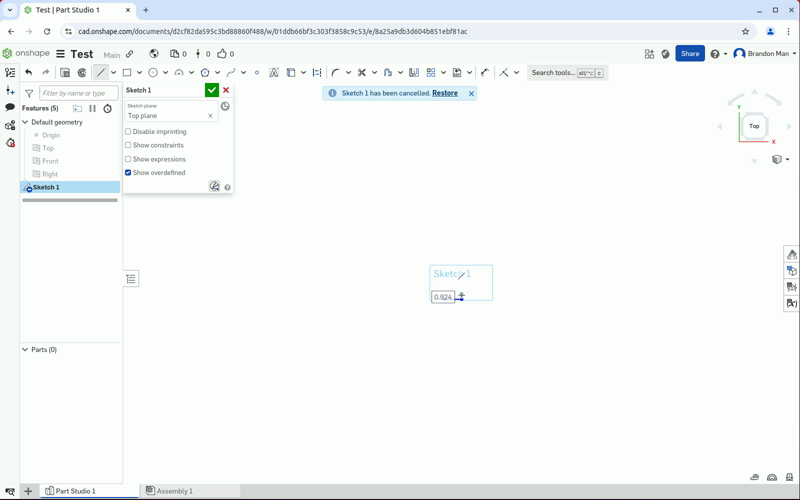
key_down(shift)
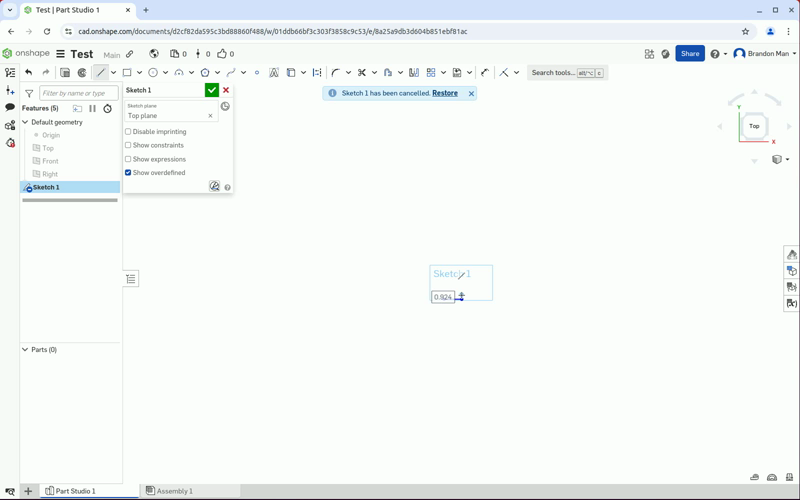
mouse_move(491, 294)
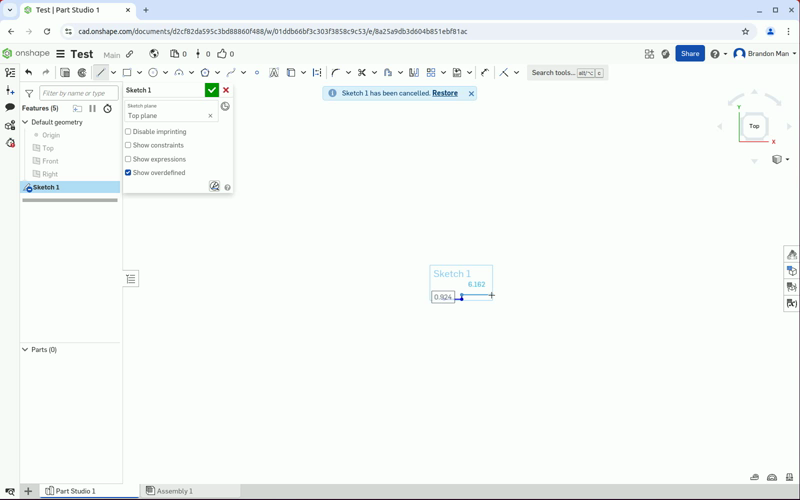
mouse_move(461, 282)
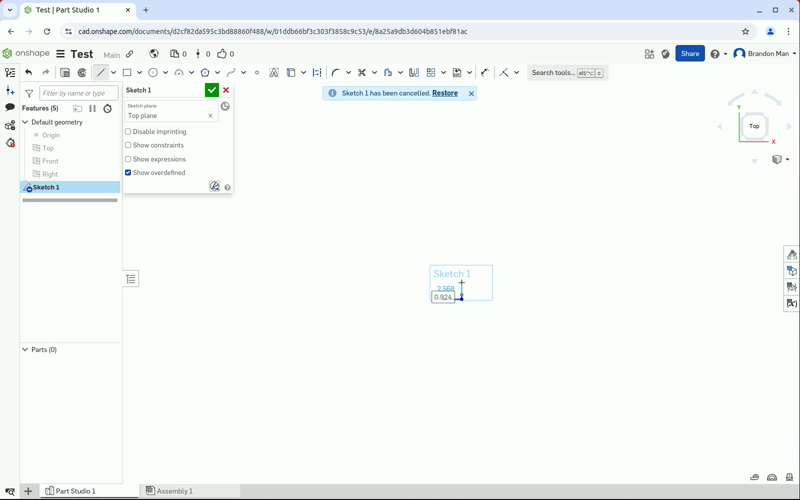
click(461, 282)
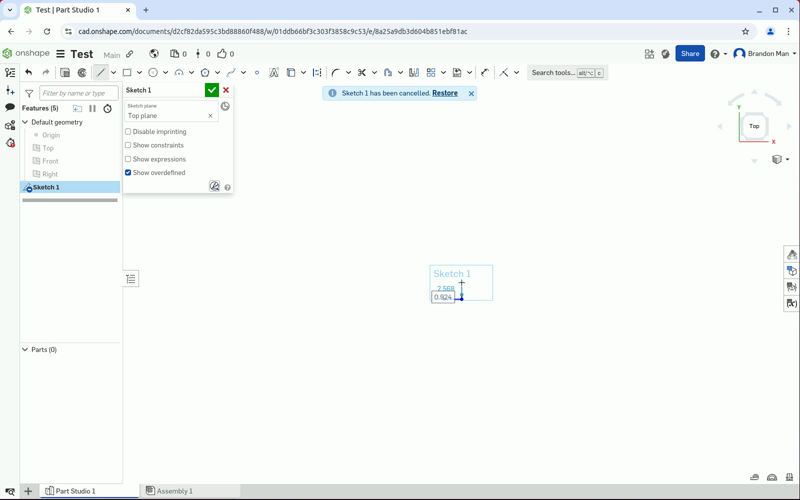
key_up(shift)
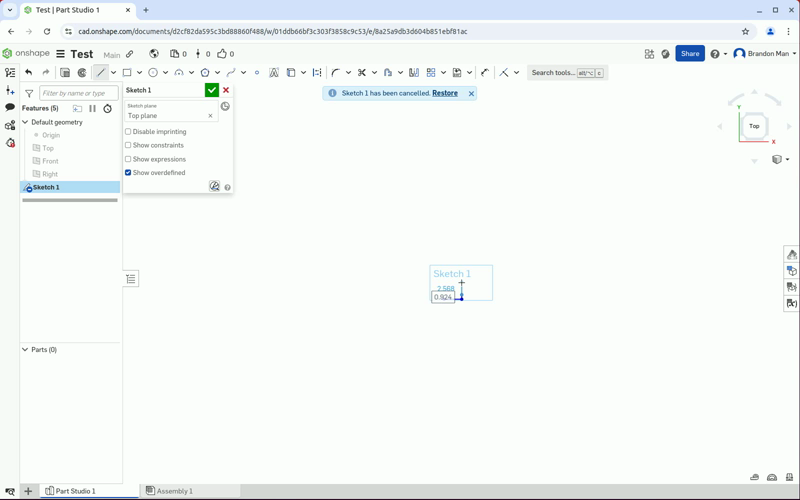
key_down(shift)
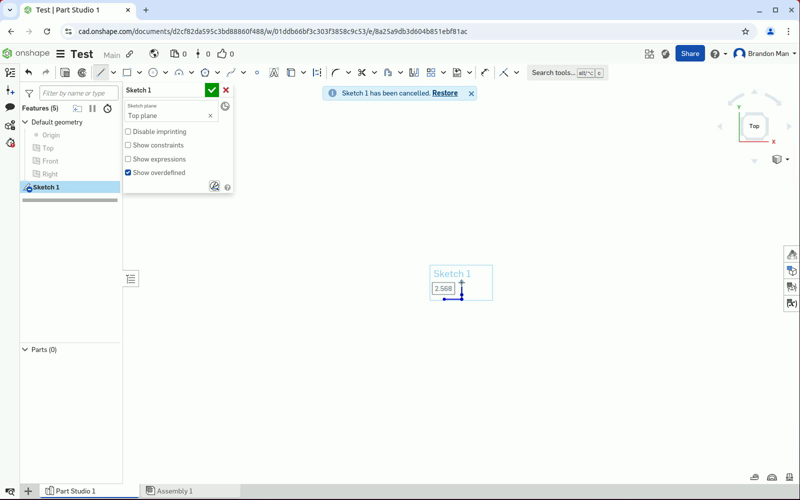
mouse_move(491, 282)
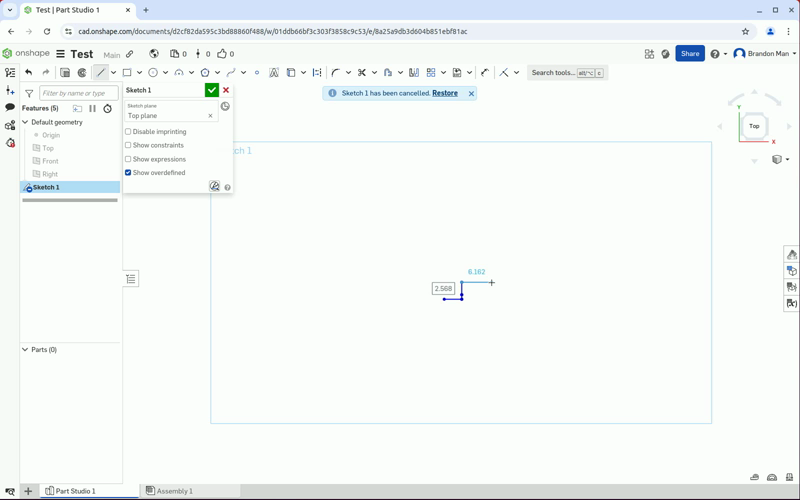
mouse_move(444, 282)
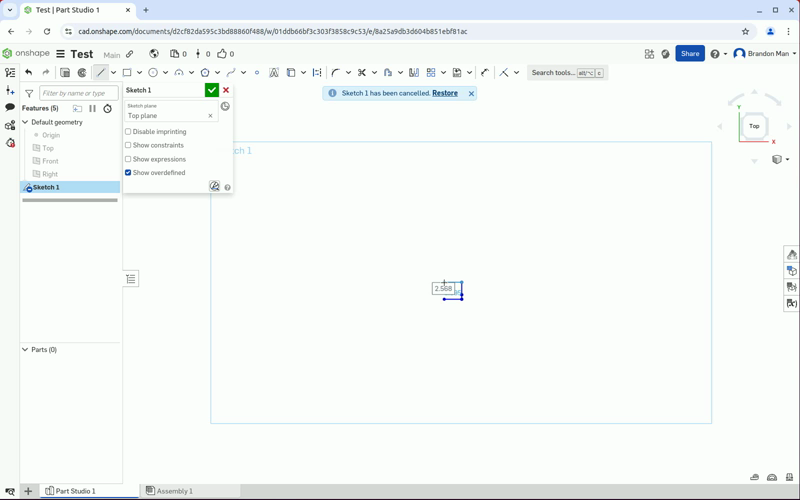
click(444, 282)
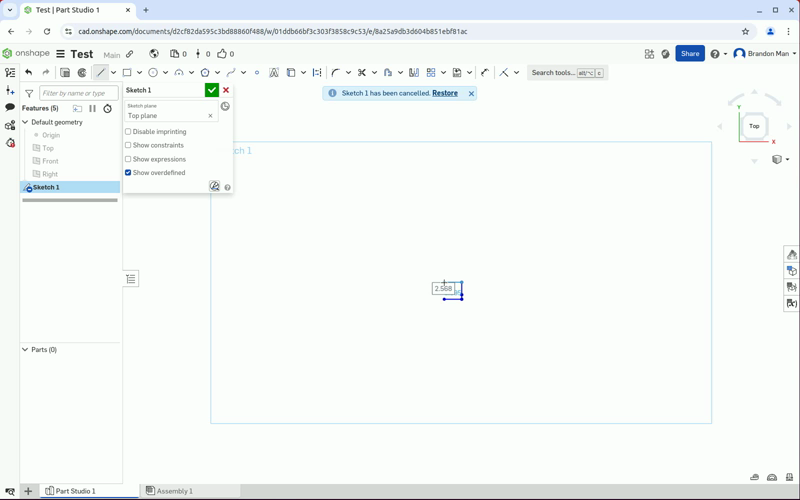
key_up(shift)
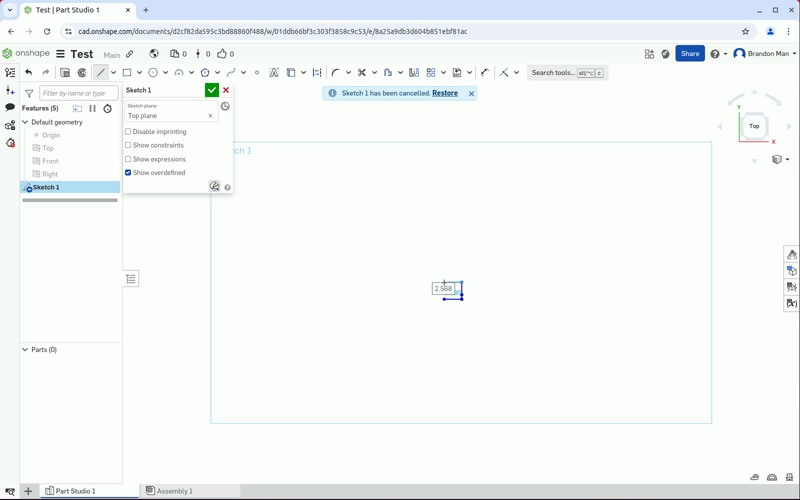
mouse_move(474, 282)
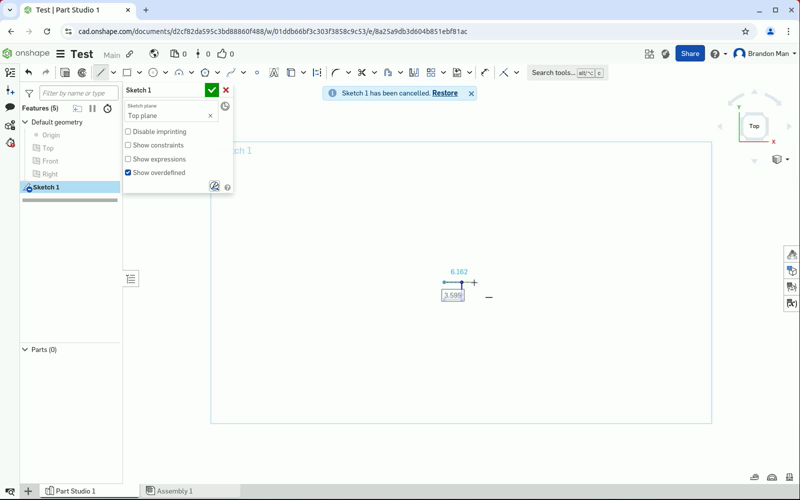
key_down(shift)
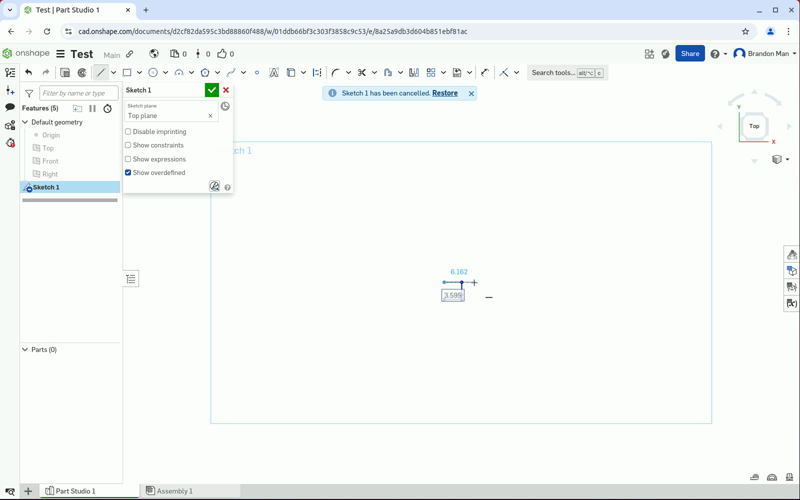
mouse_move(444, 299)
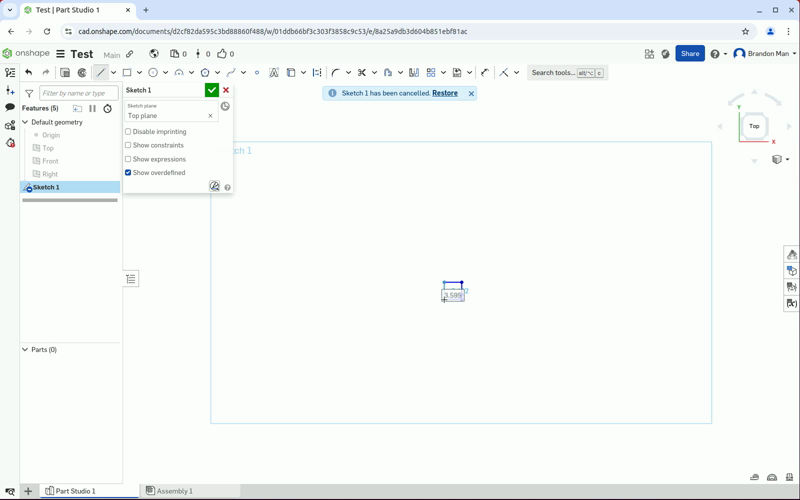
key_up(shift)
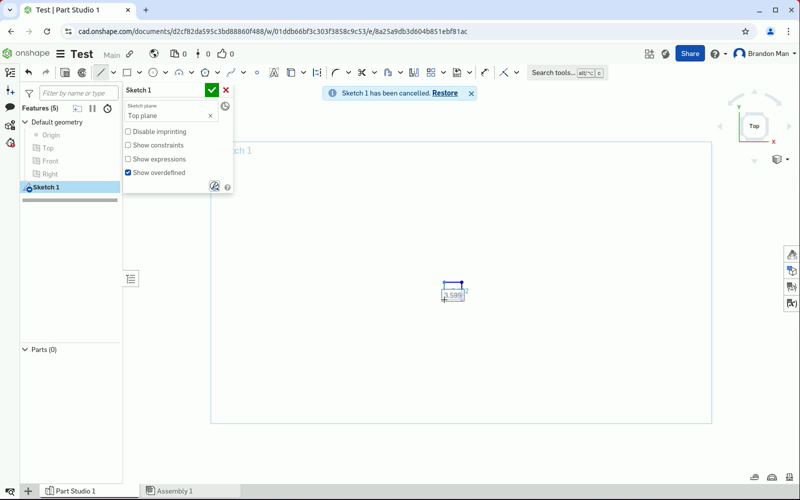
click(444, 299)
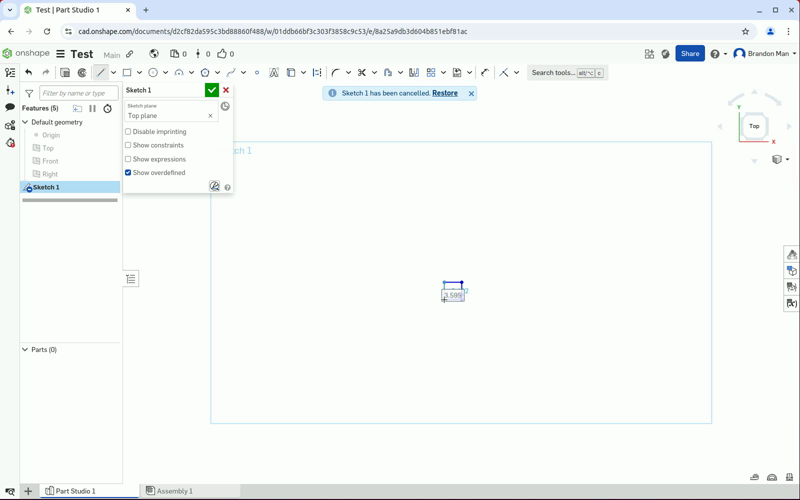
key(esc)
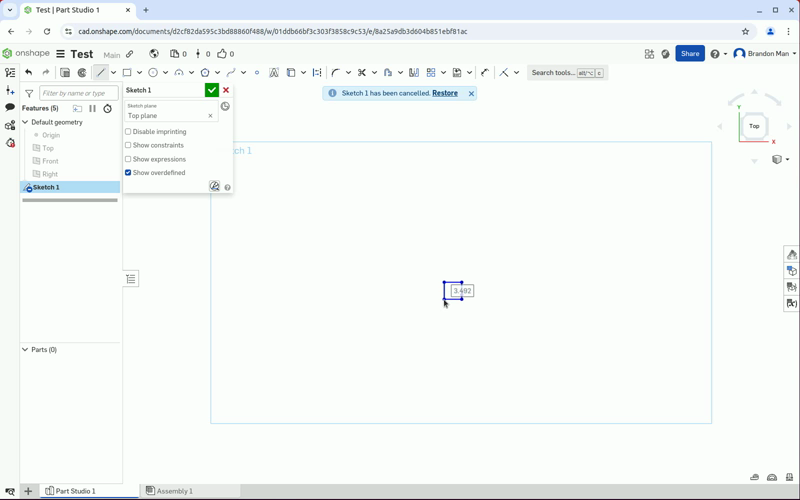
key(l)
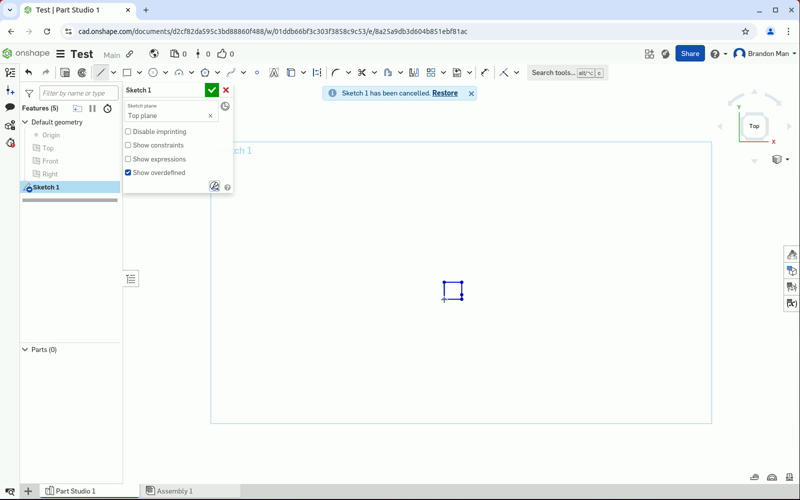
key_down(shift)
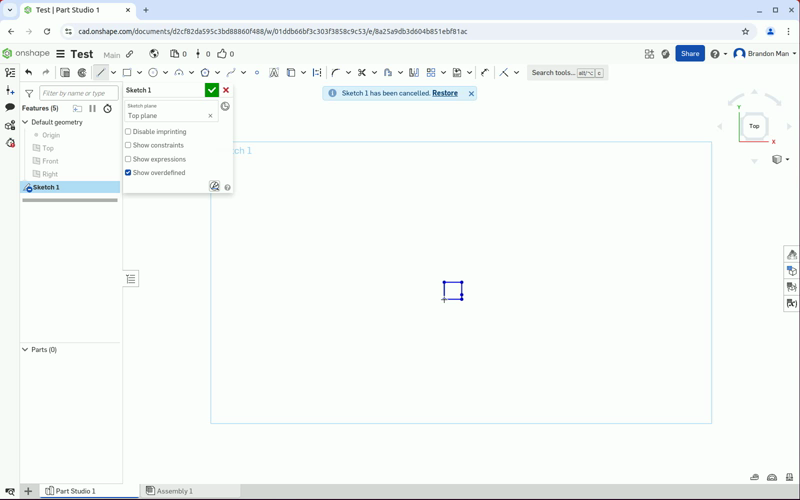
mouse_move(445, 298)
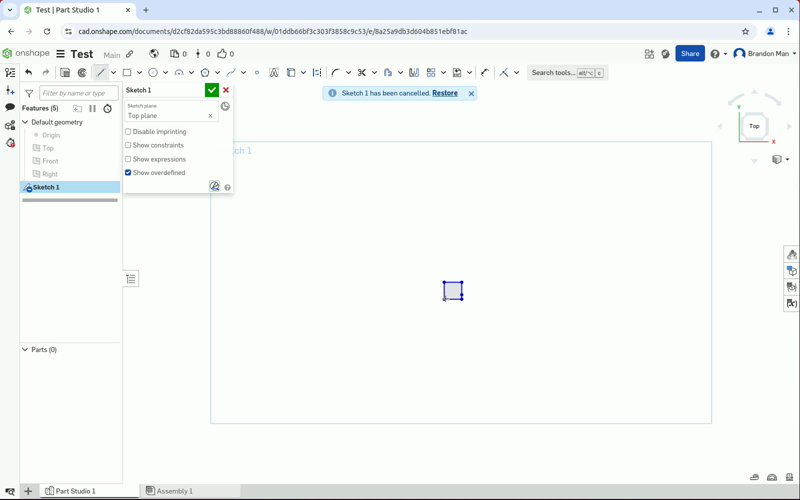
scroll(6)
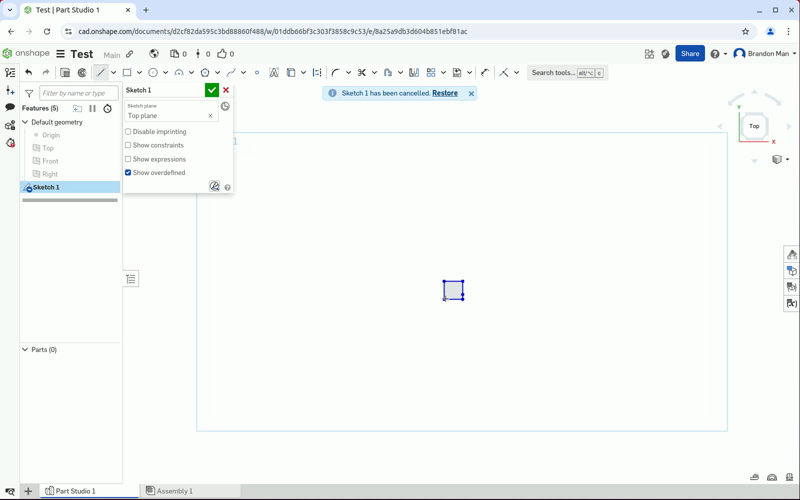
scroll(6)
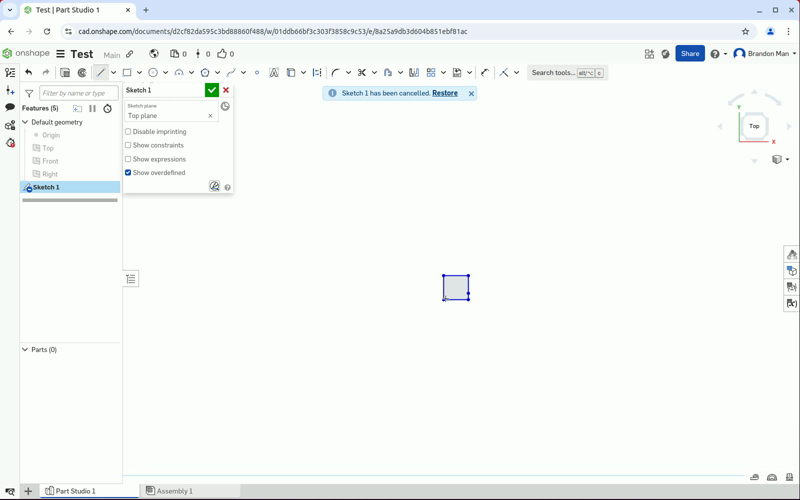
scroll(6)
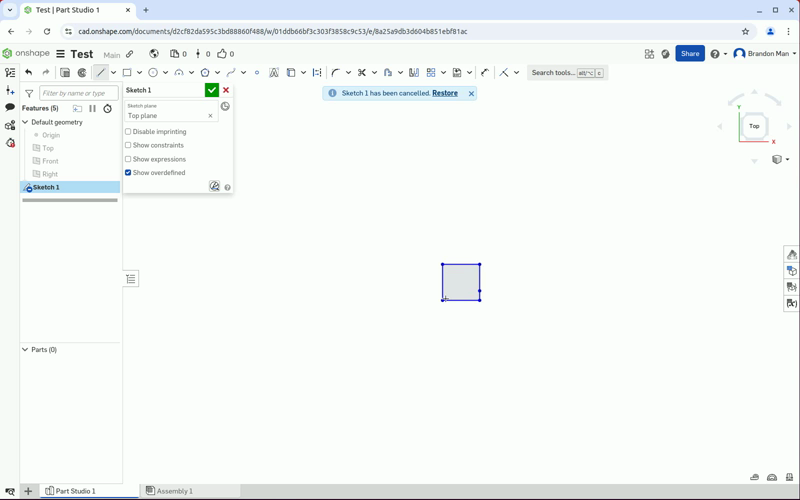
scroll(6)
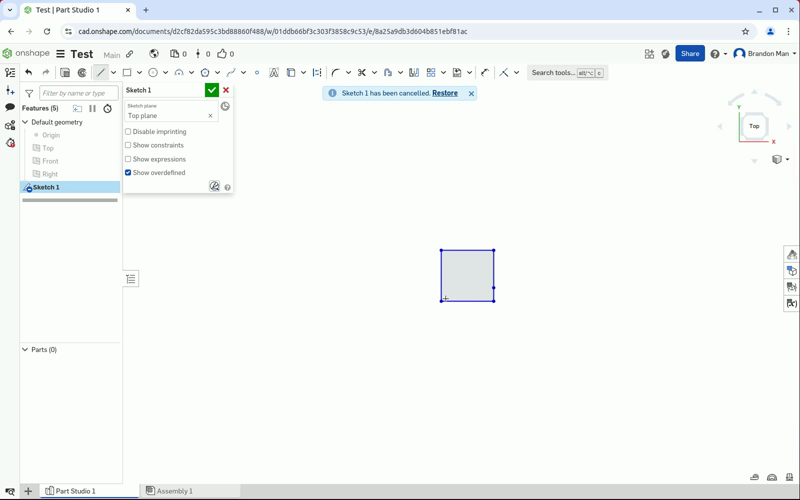
scroll(6)
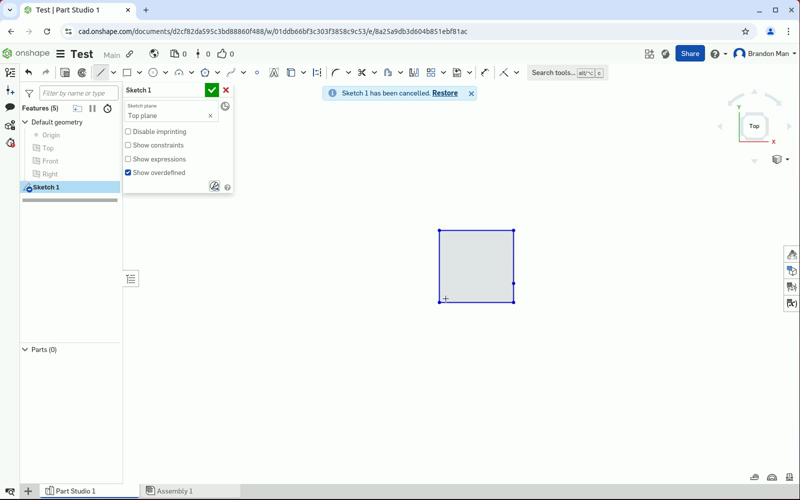
scroll(6)
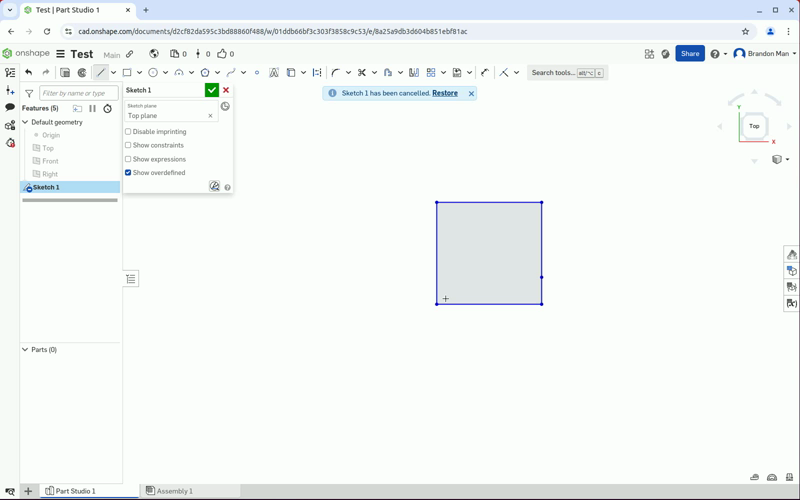
scroll(6)
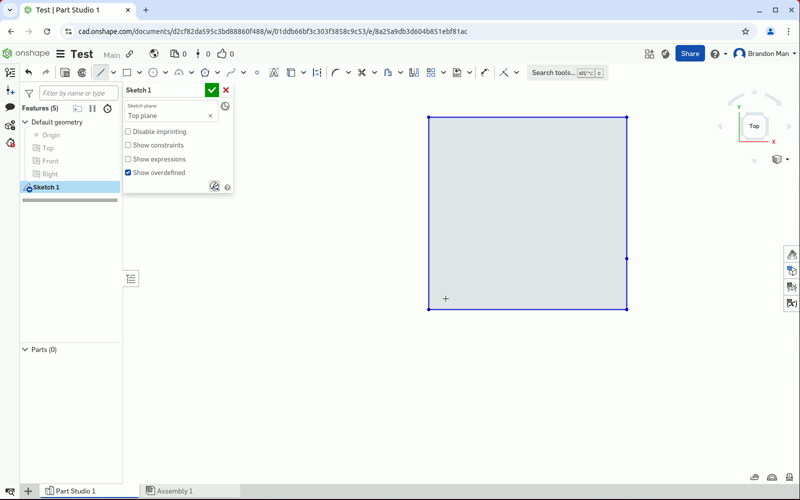
click(445, 298)
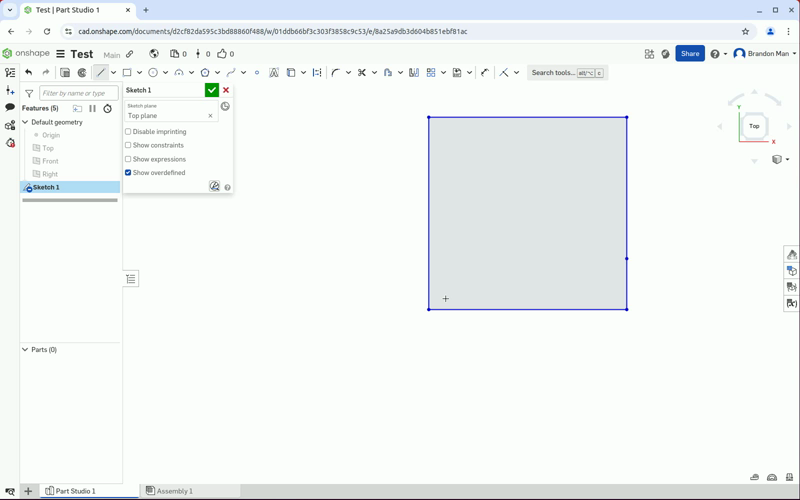
scroll(-6)
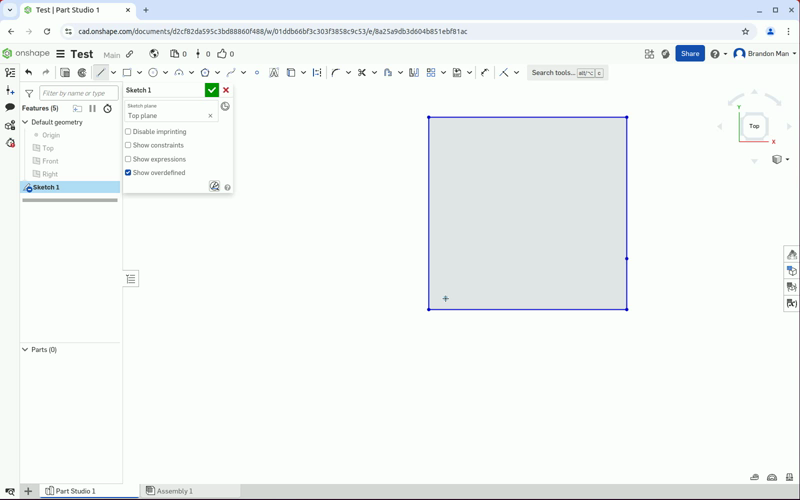
scroll(-6)
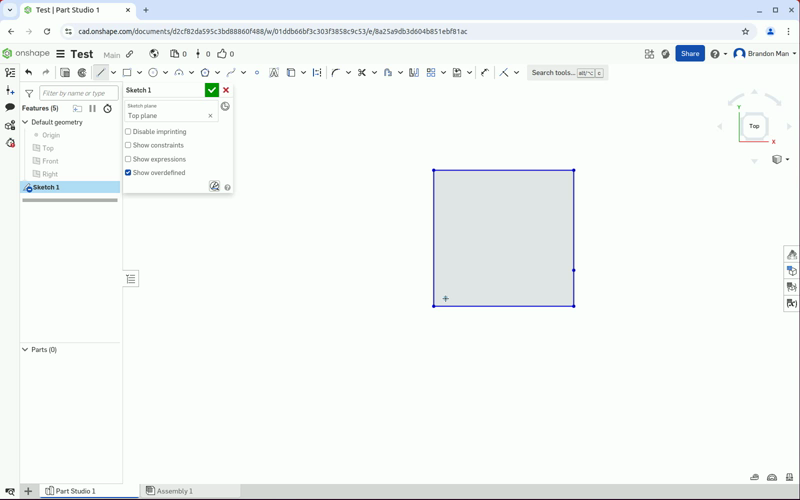
scroll(-6)
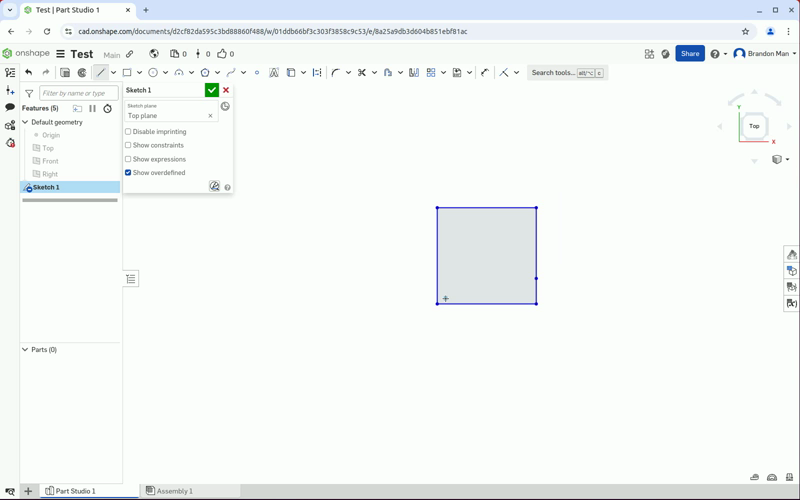
scroll(-6)
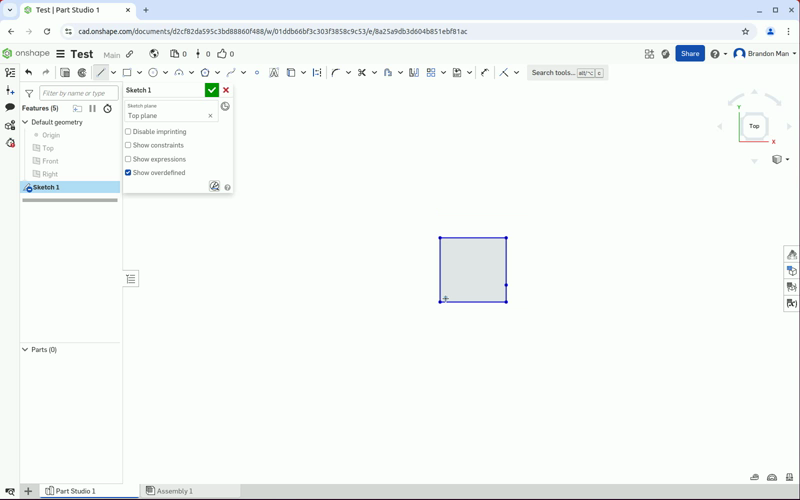
scroll(-6)
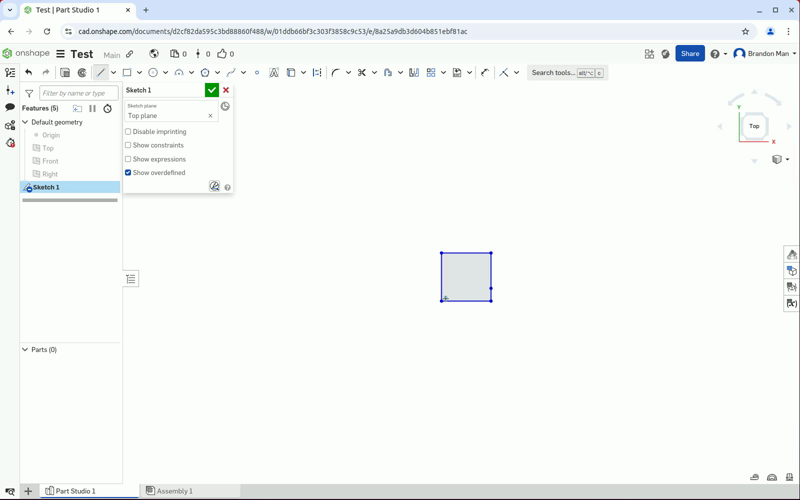
scroll(-6)
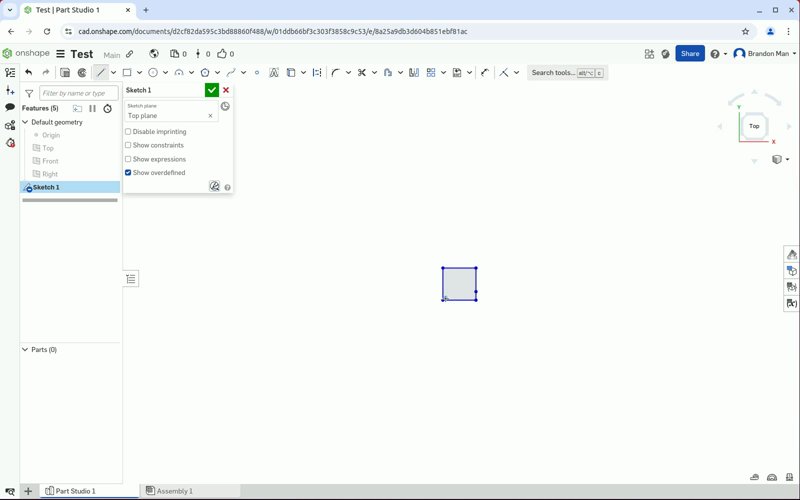
scroll(-6)
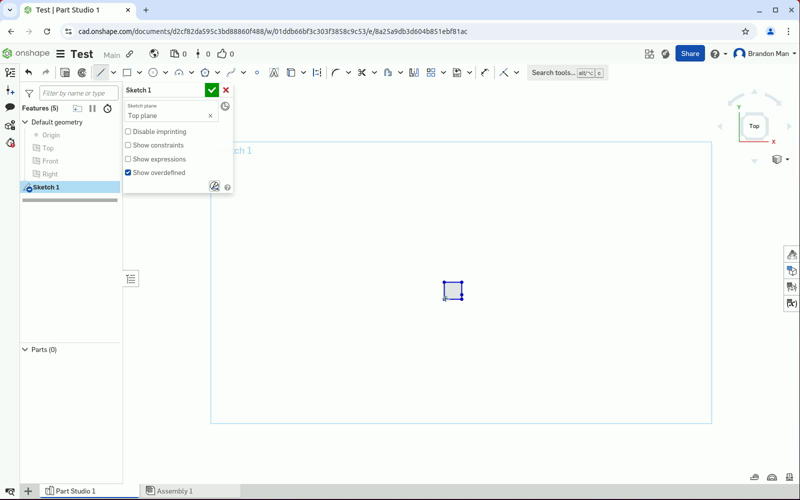
key_up(shift)
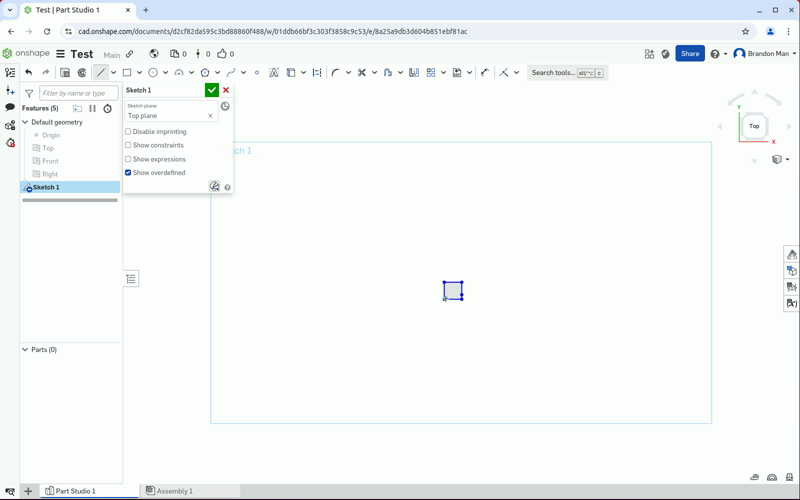
key_down(shift)
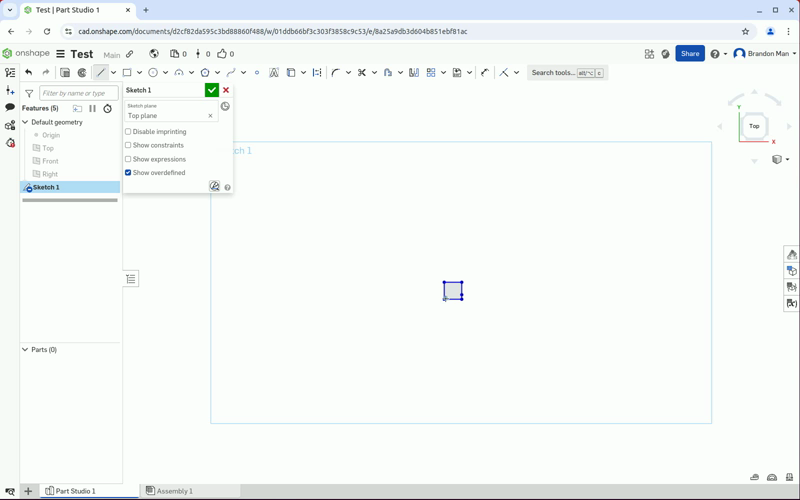
mouse_move(475, 298)
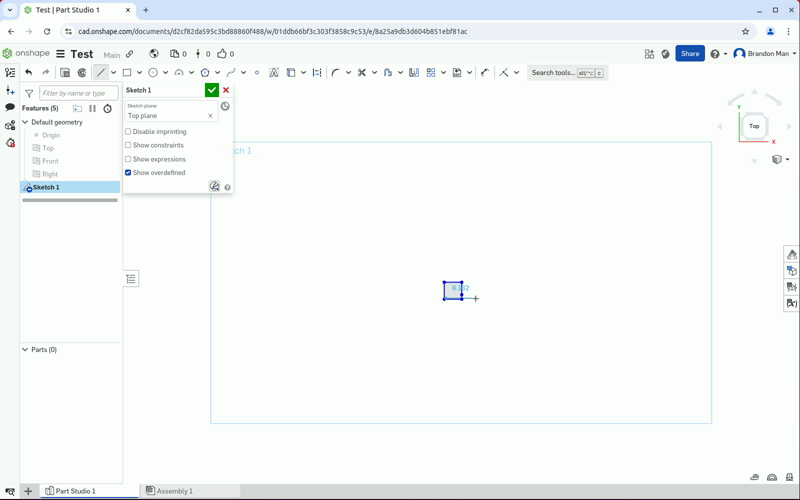
mouse_move(460, 298)
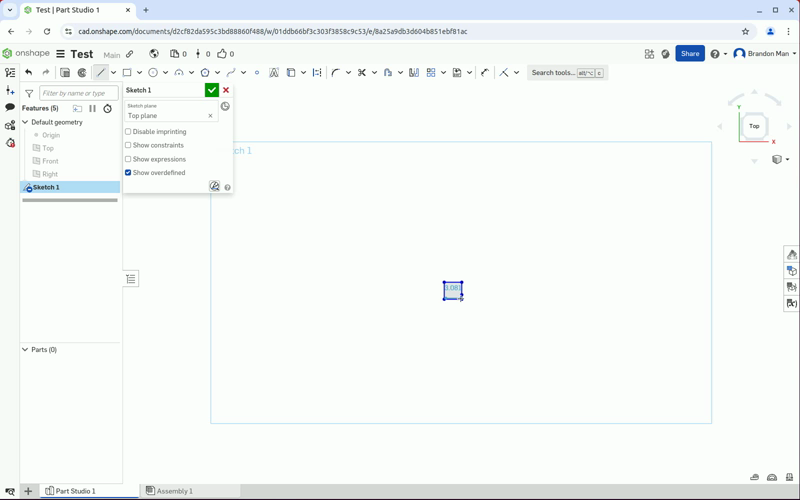
scroll(6)
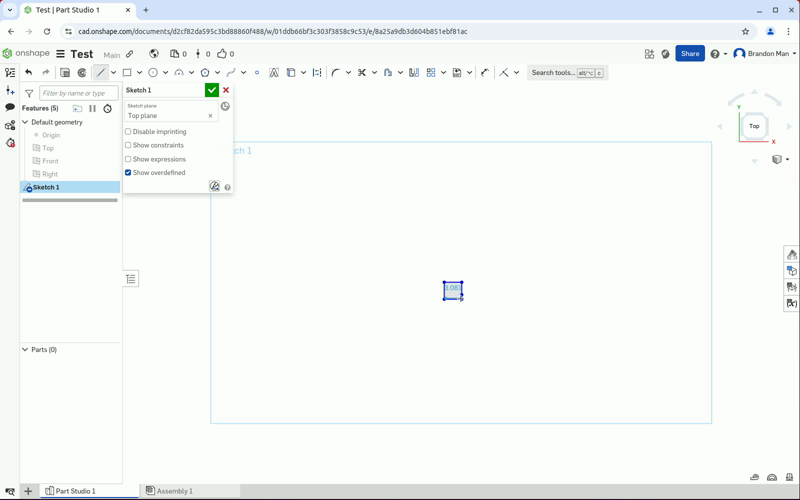
scroll(6)
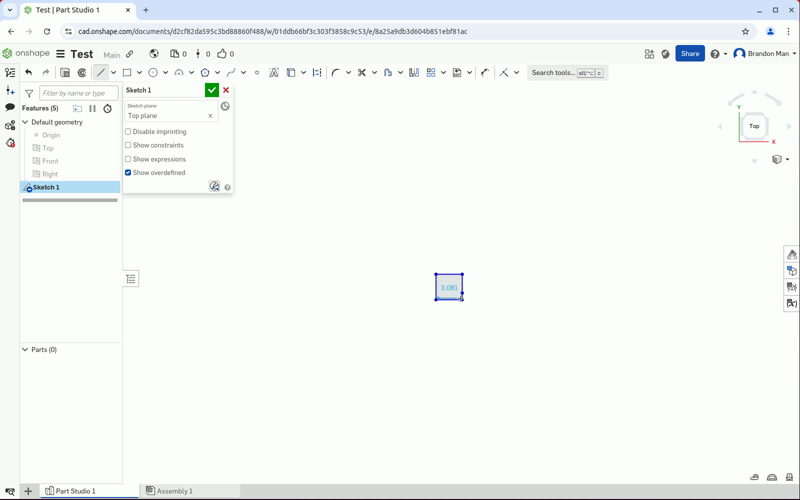
scroll(6)
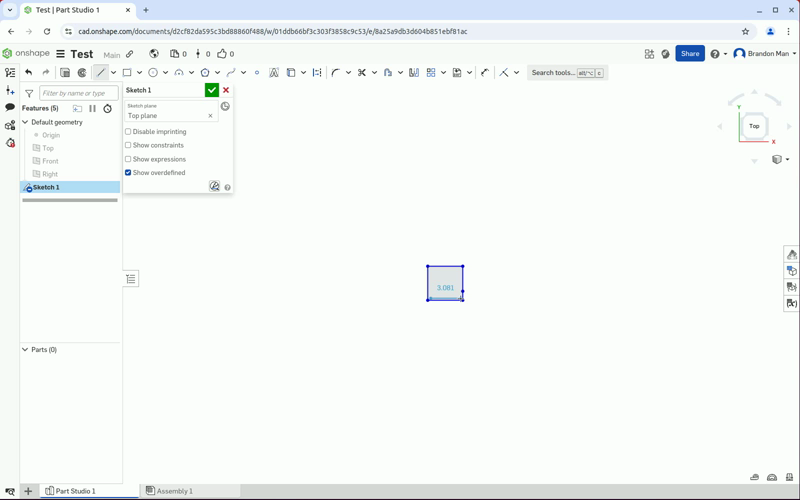
scroll(6)
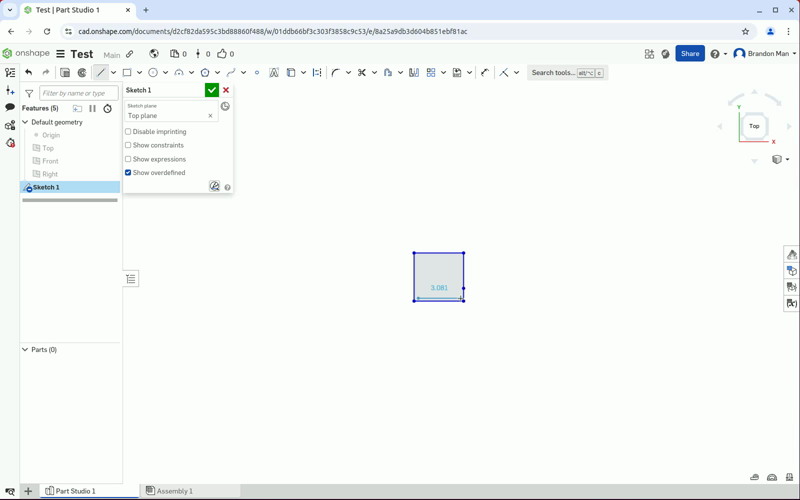
scroll(6)
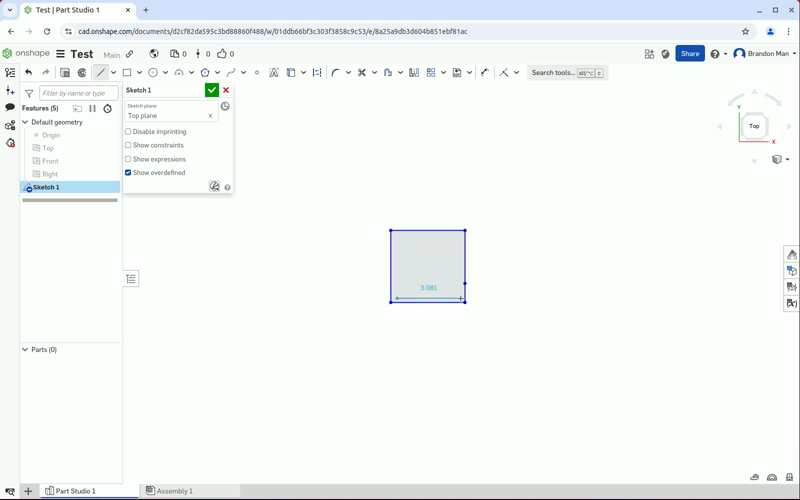
scroll(6)
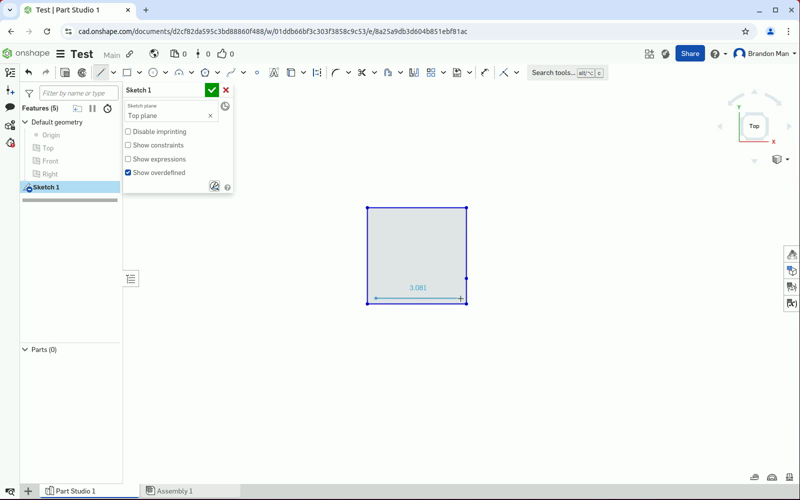
scroll(6)
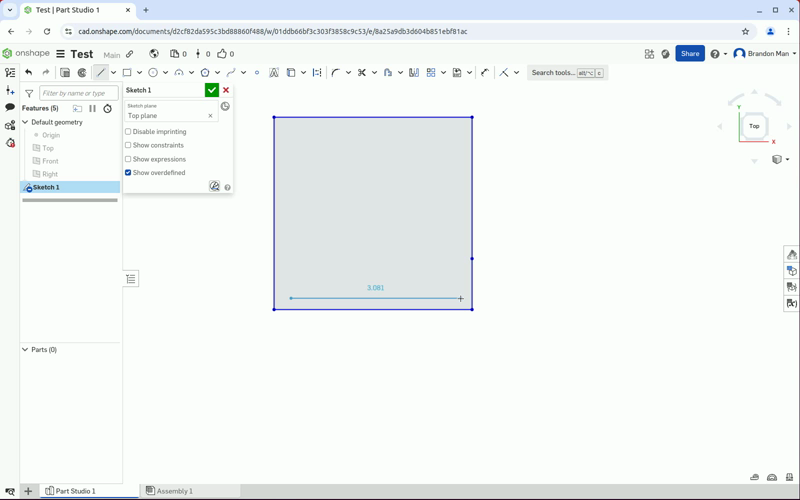
click(460, 298)
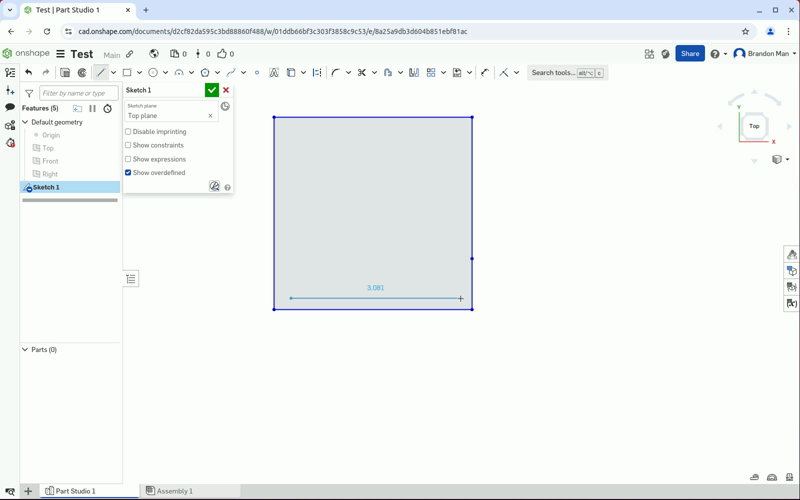
scroll(-6)
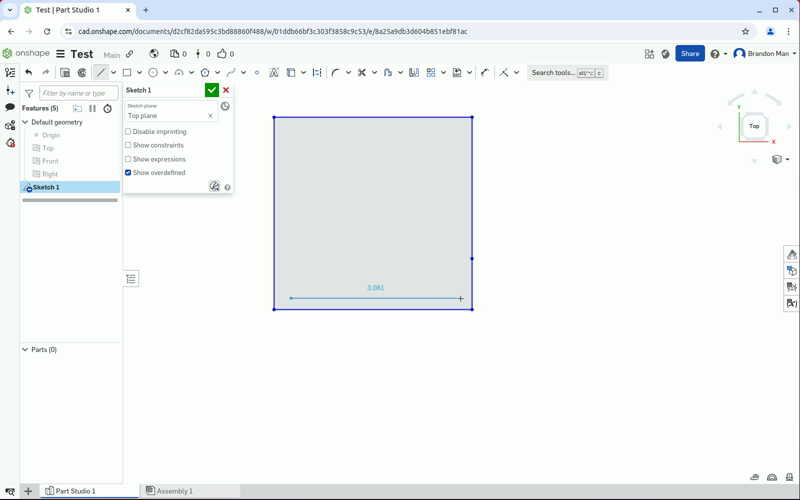
scroll(-6)
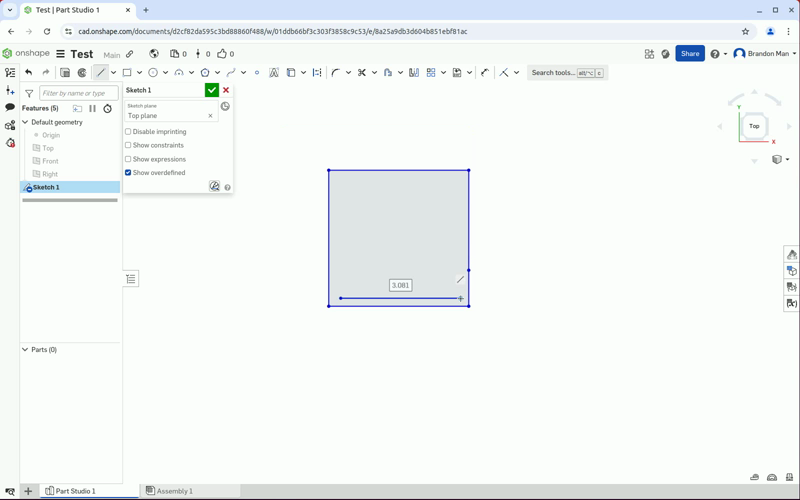
scroll(-6)
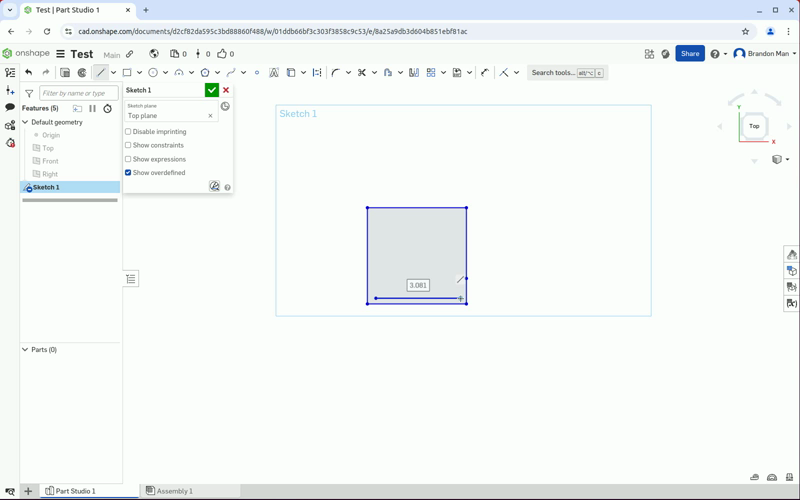
scroll(-6)
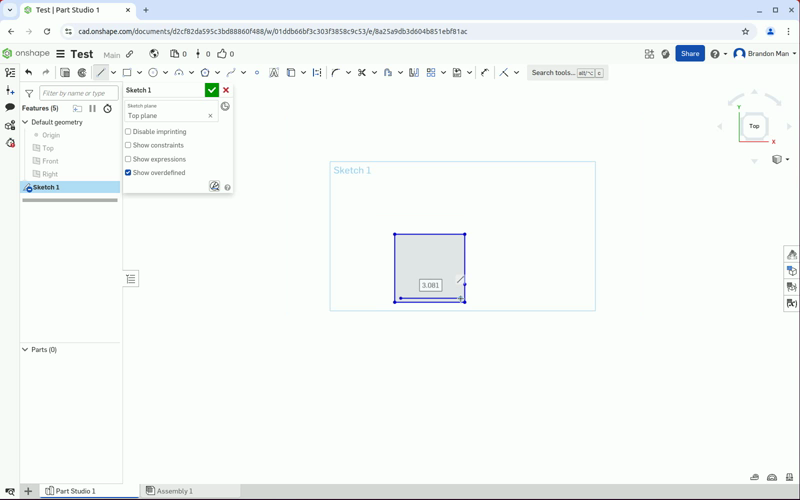
scroll(-6)
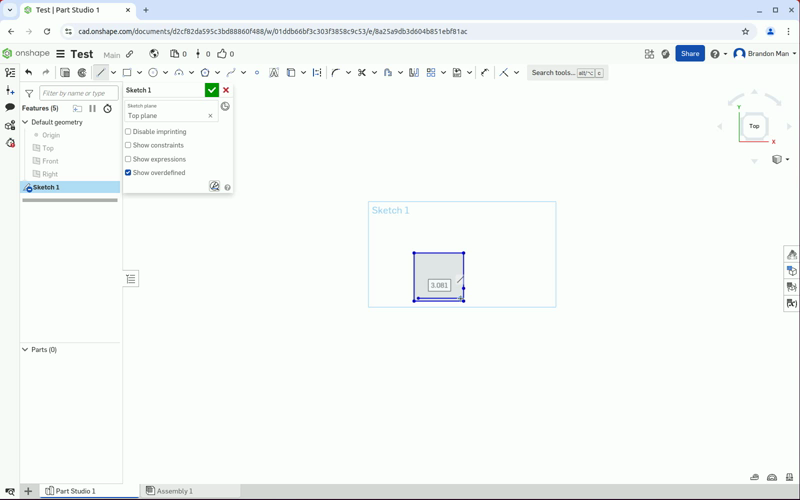
scroll(-6)
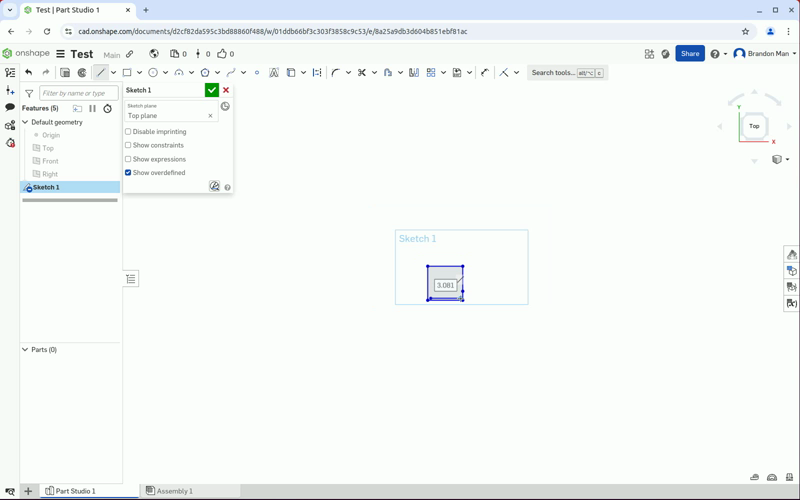
scroll(-6)
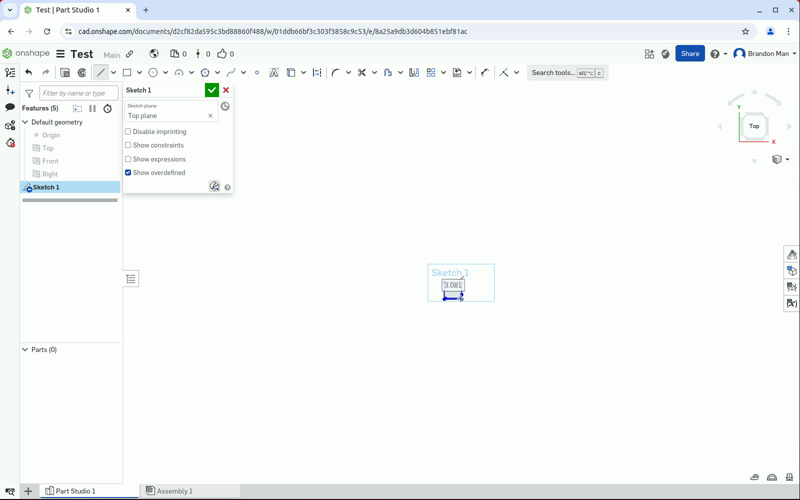
key_up(shift)
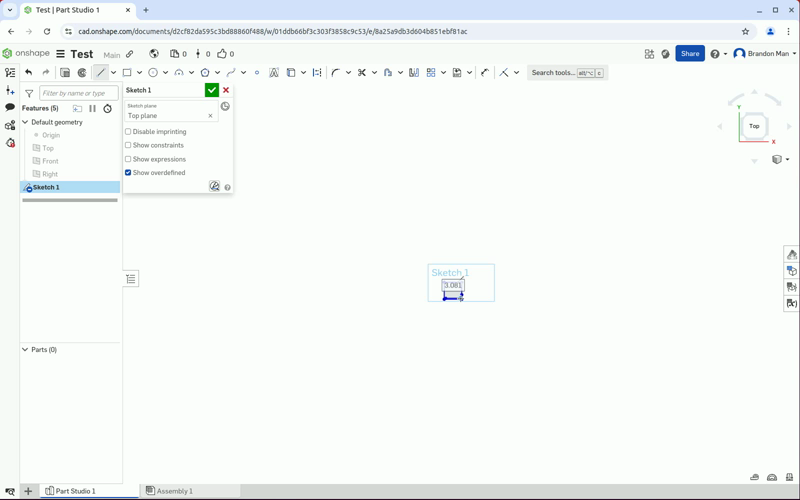
key_down(shift)
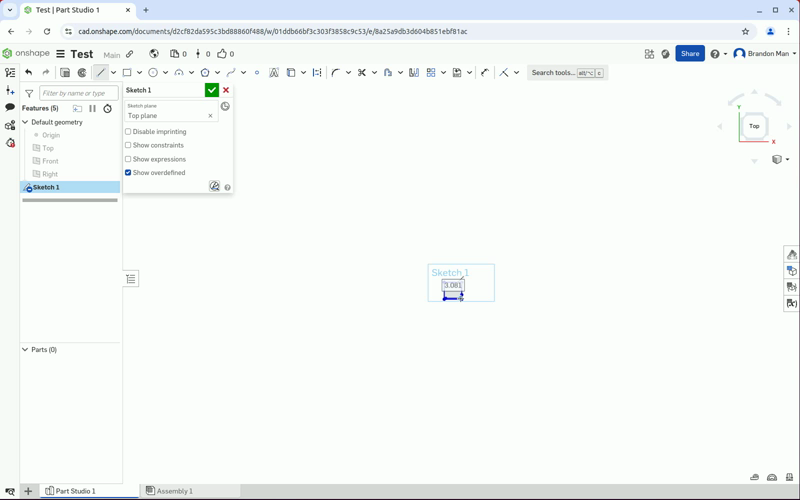
mouse_move(490, 298)
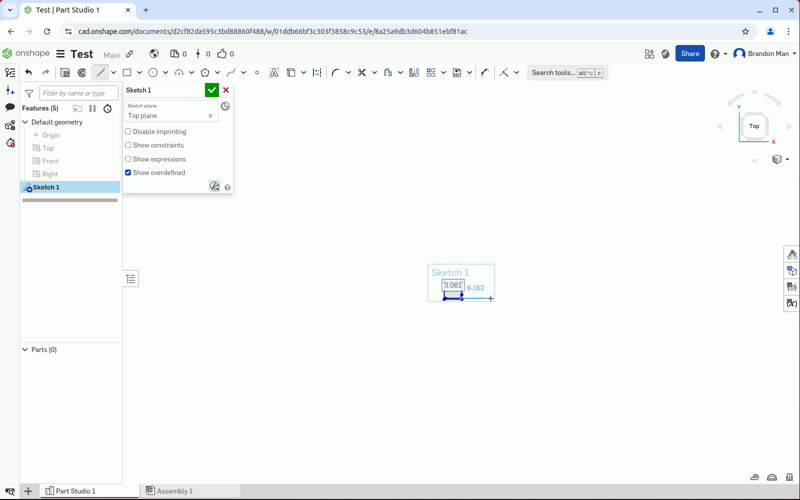
mouse_move(460, 282)
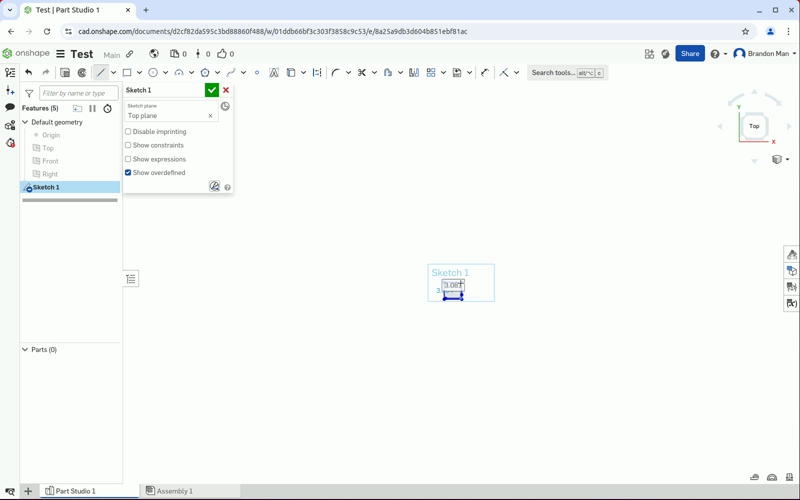
scroll(6)
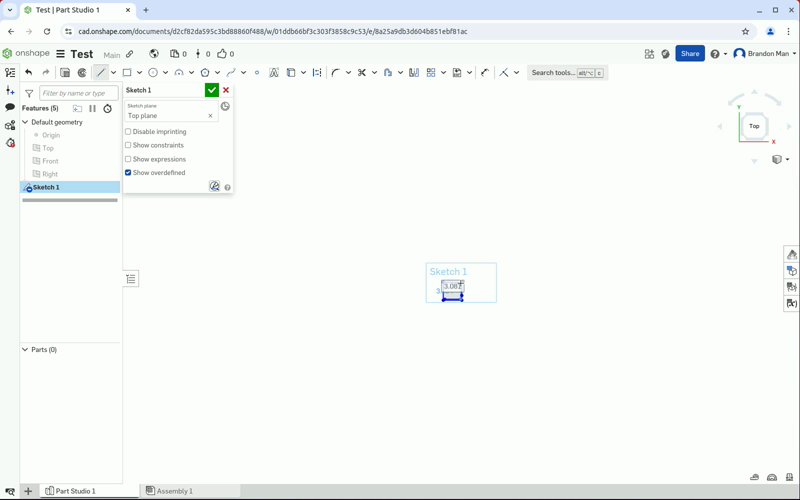
scroll(6)
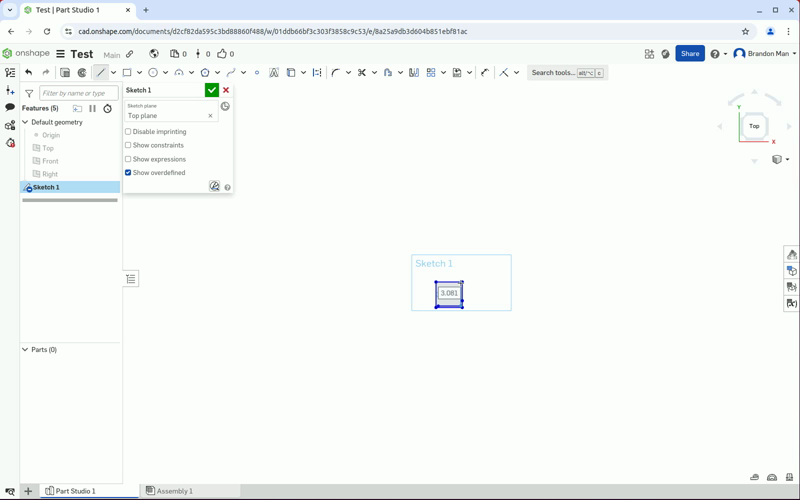
scroll(6)
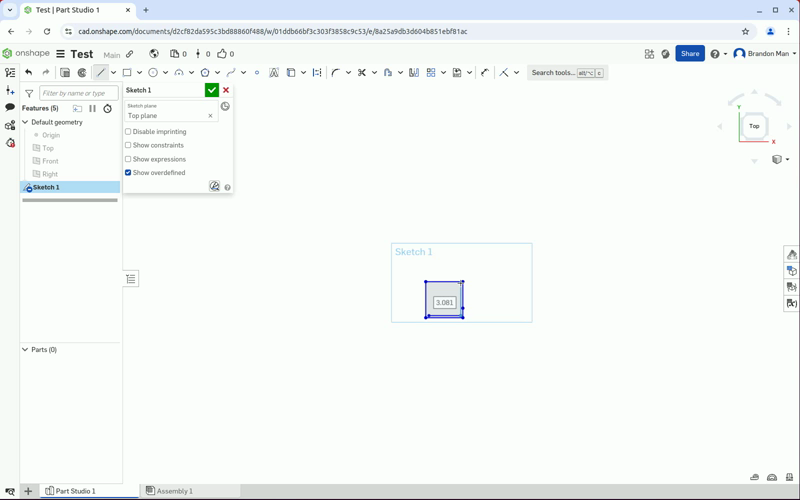
scroll(6)
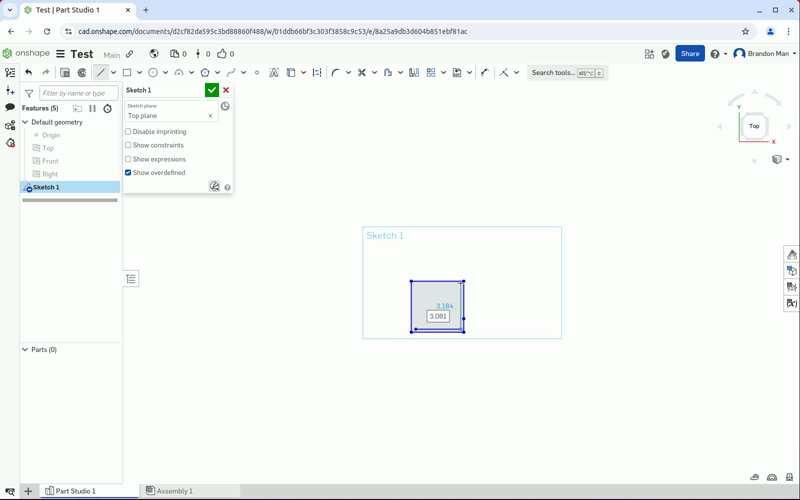
scroll(6)
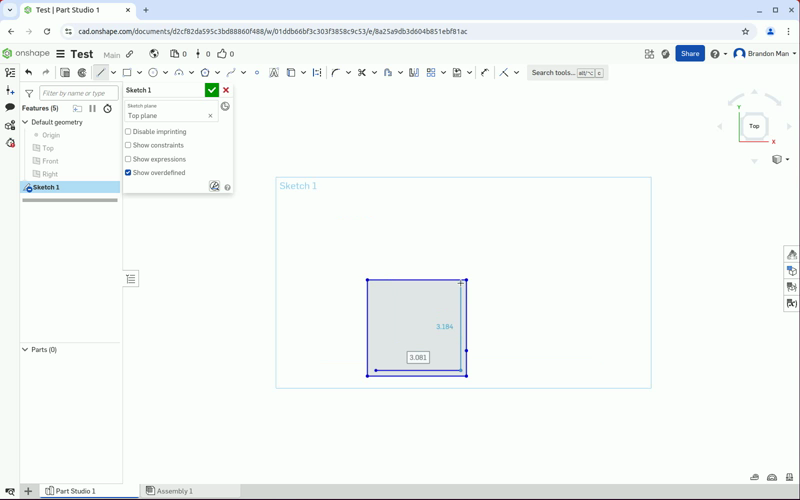
scroll(6)
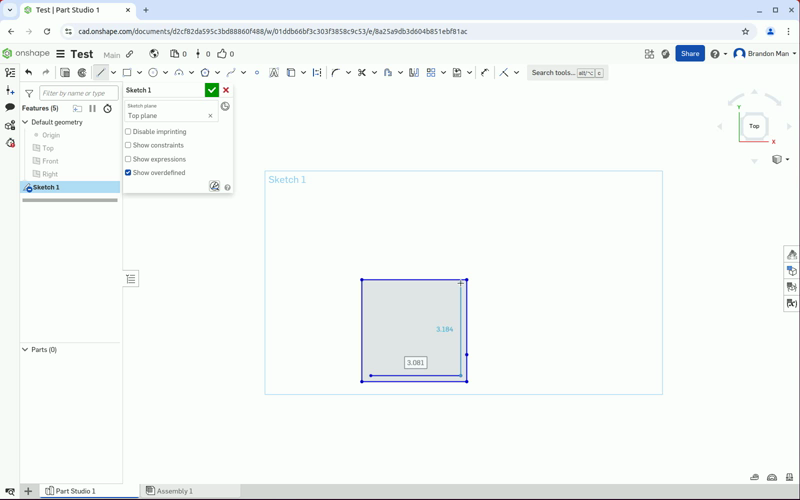
scroll(6)
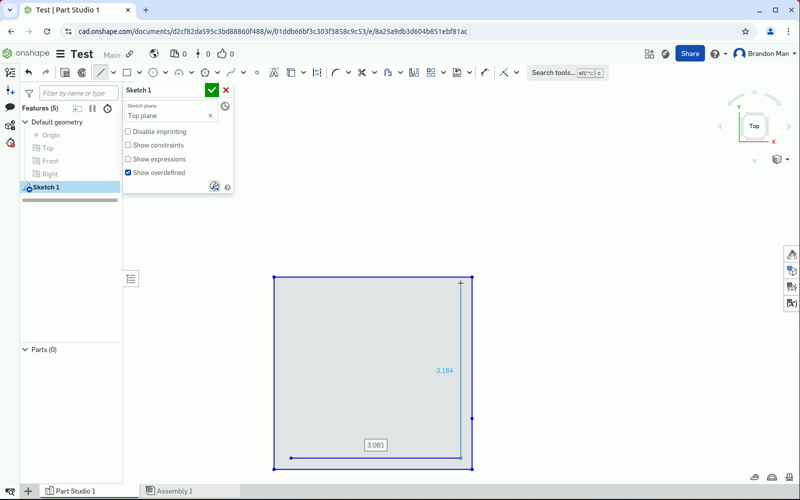
click(460, 282)
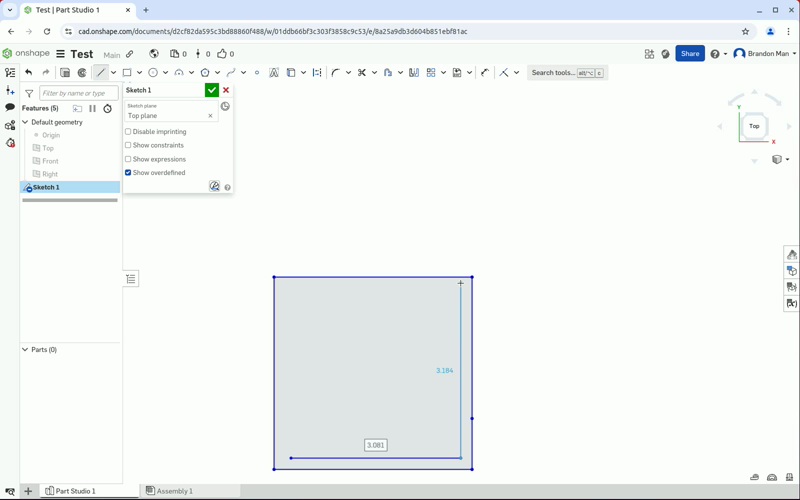
scroll(-6)
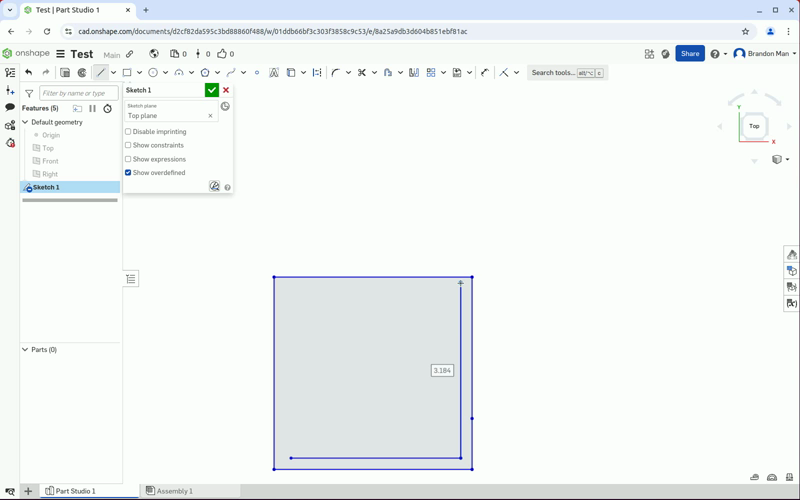
scroll(-6)
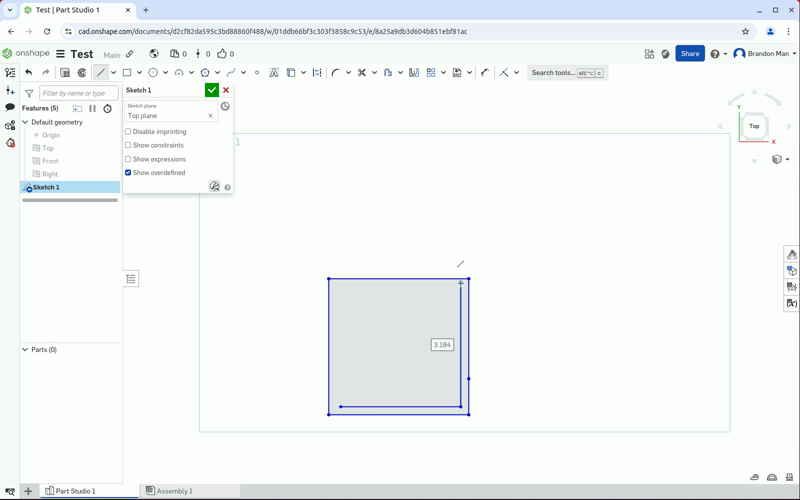
scroll(-6)
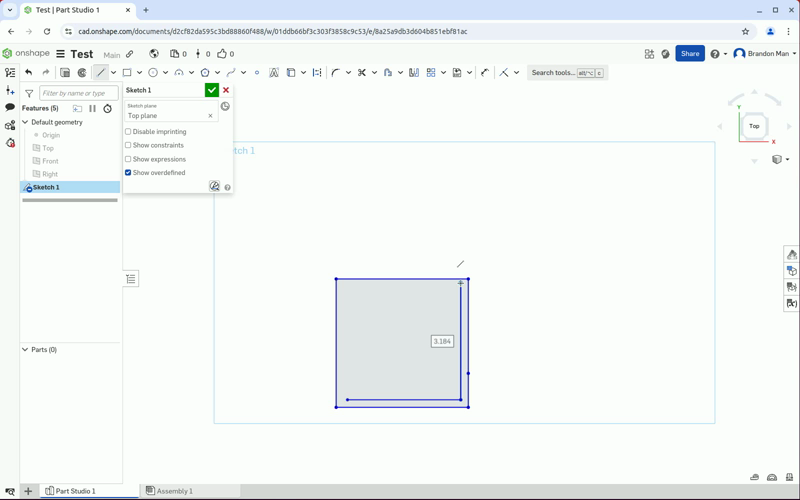
scroll(-6)
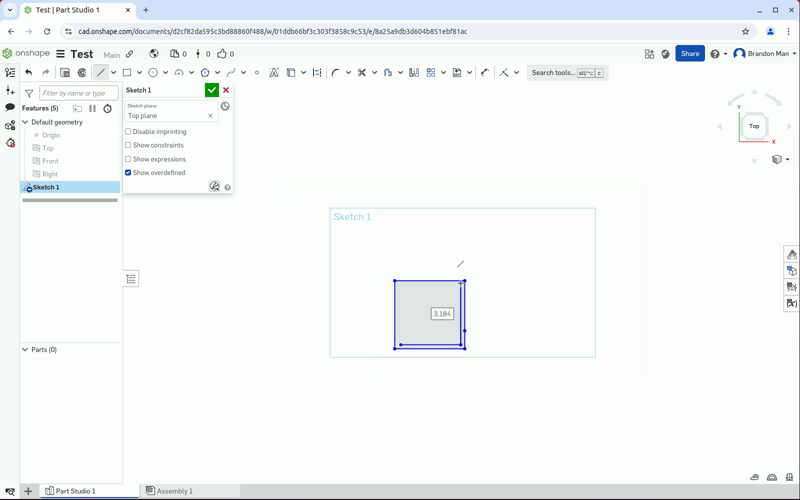
scroll(-6)
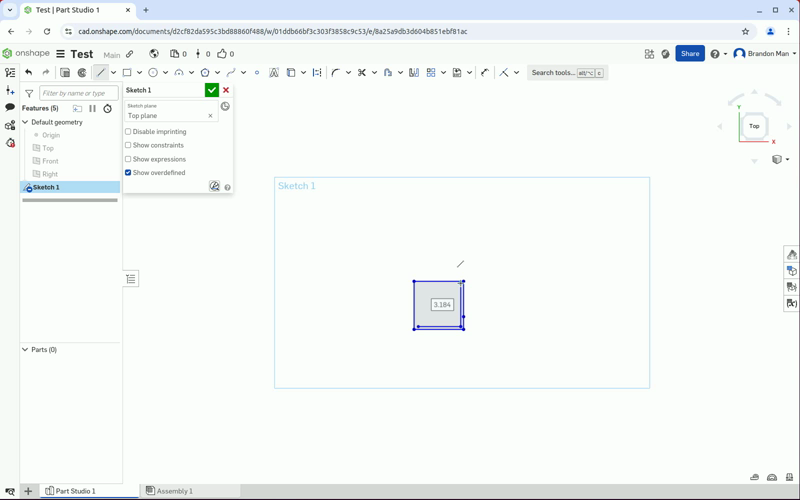
scroll(-6)
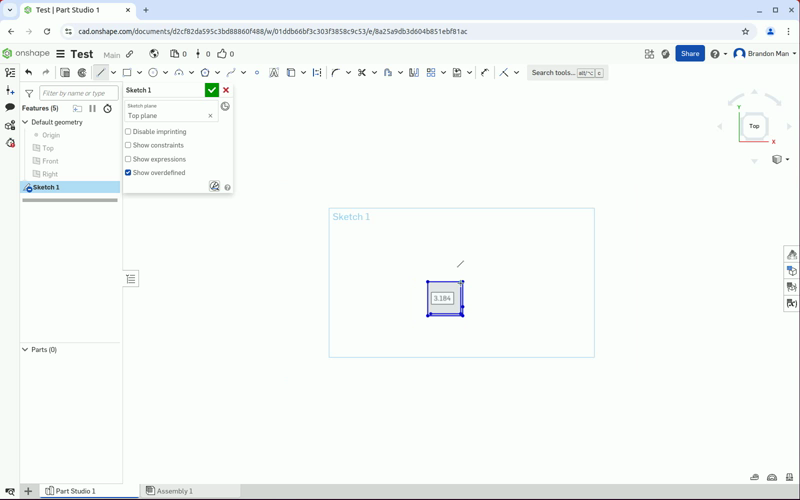
scroll(-6)
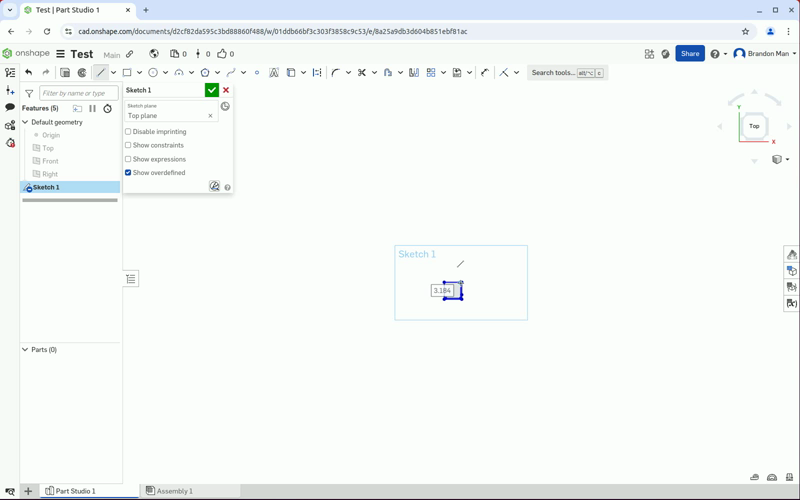
key_up(shift)
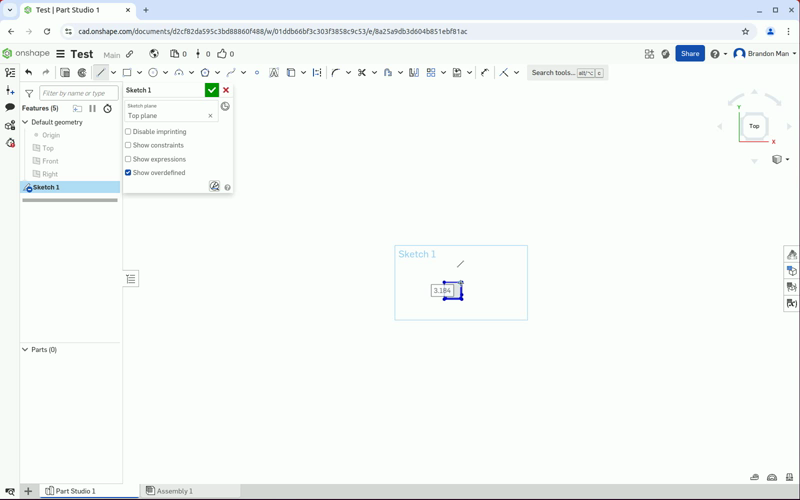
key_down(shift)
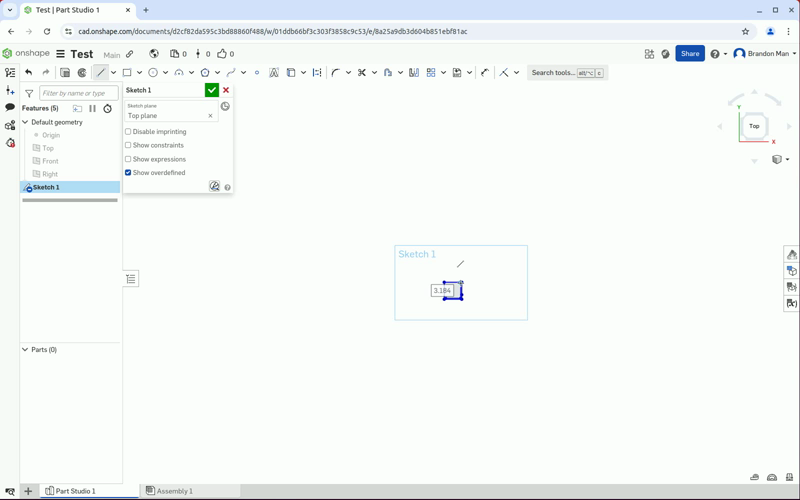
mouse_move(490, 282)
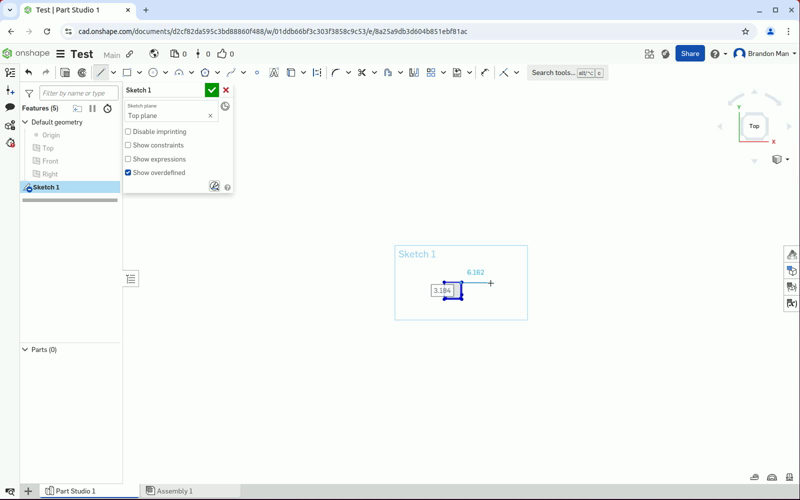
mouse_move(445, 282)
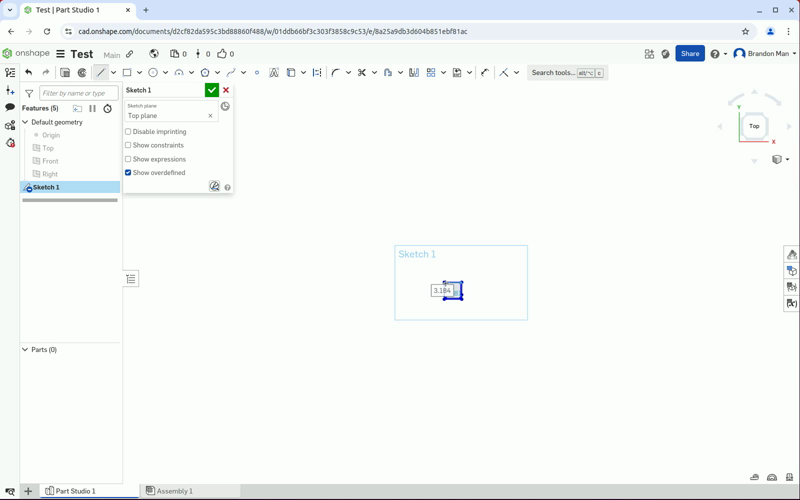
scroll(6)
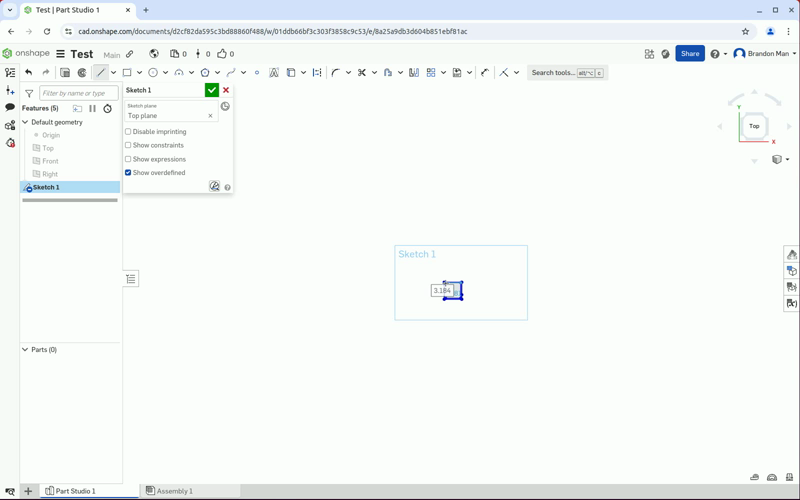
scroll(6)
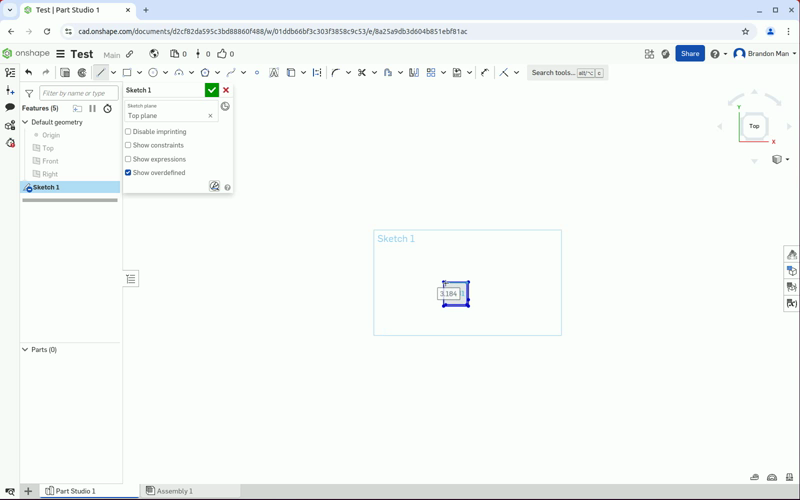
scroll(6)
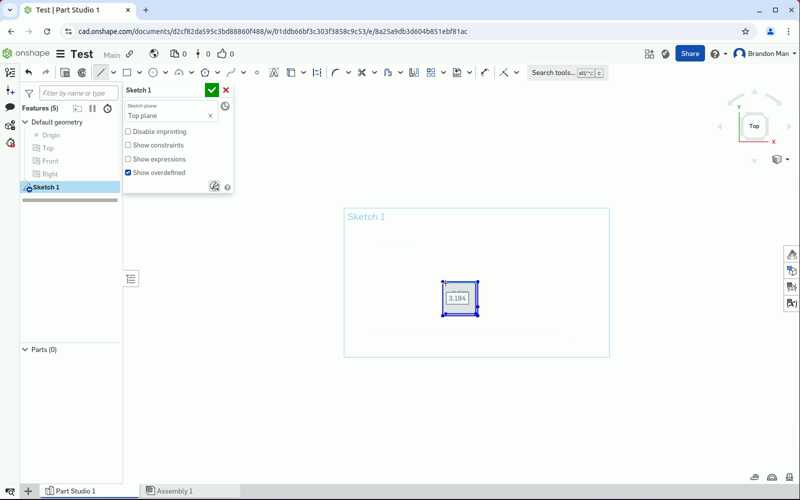
scroll(6)
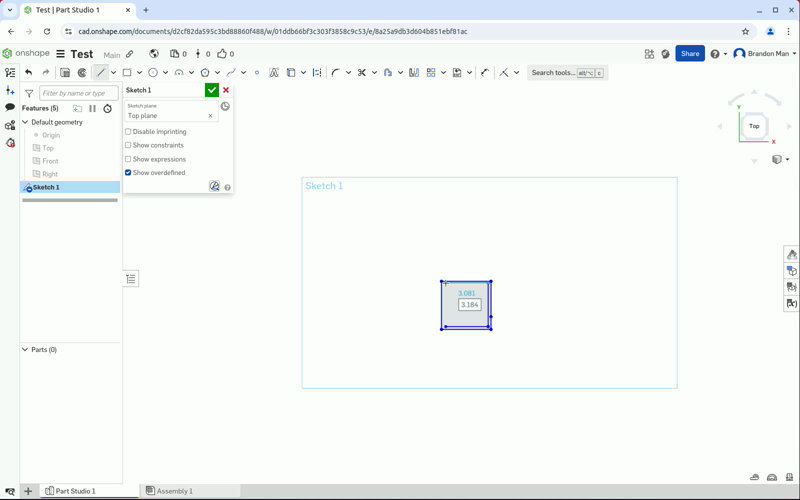
scroll(6)
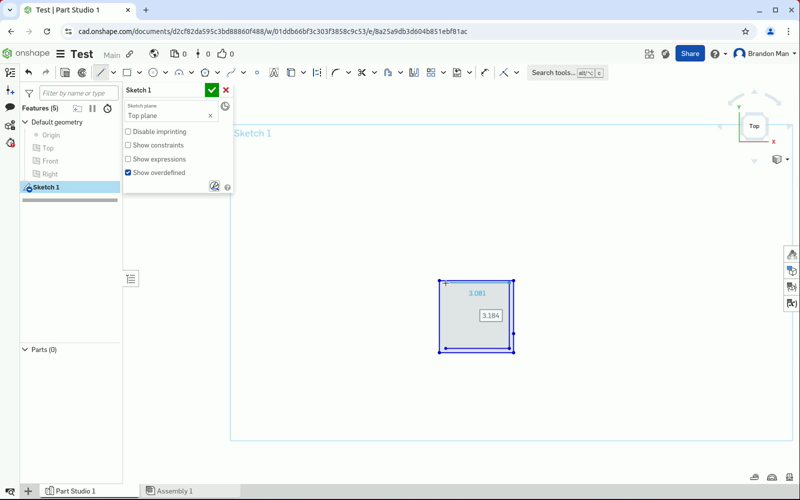
scroll(6)
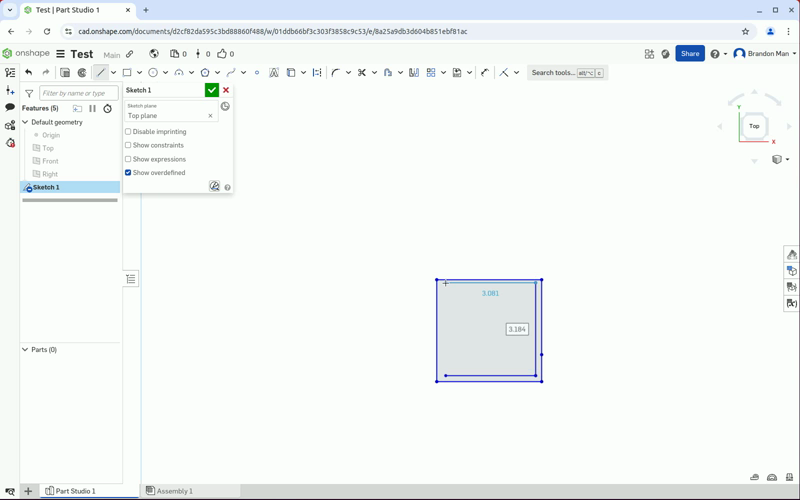
scroll(6)
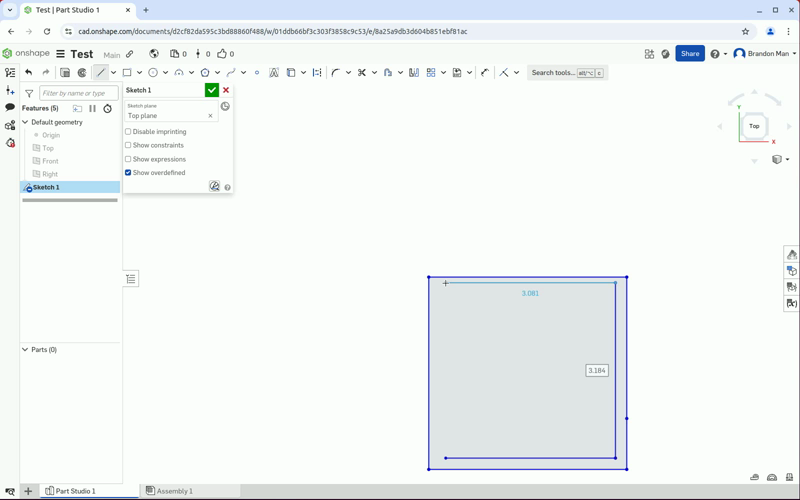
click(445, 282)
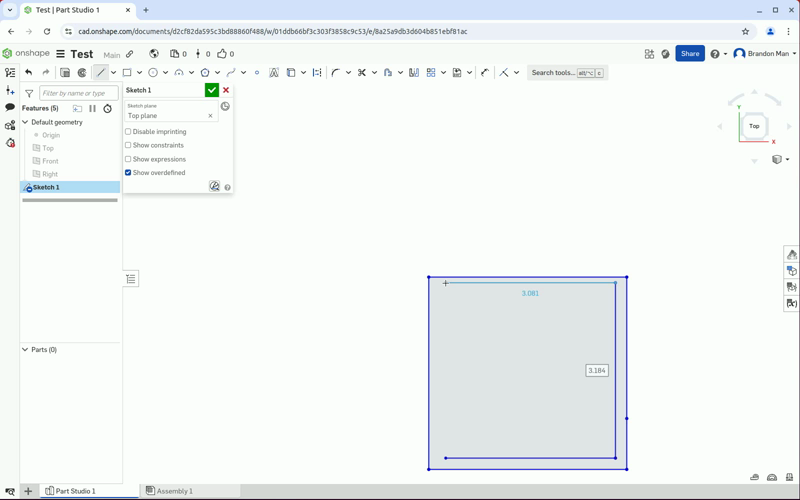
scroll(-6)
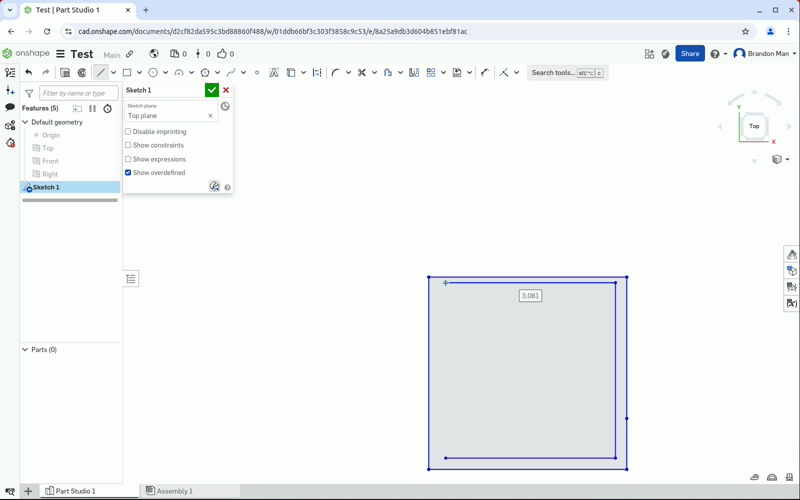
scroll(-6)
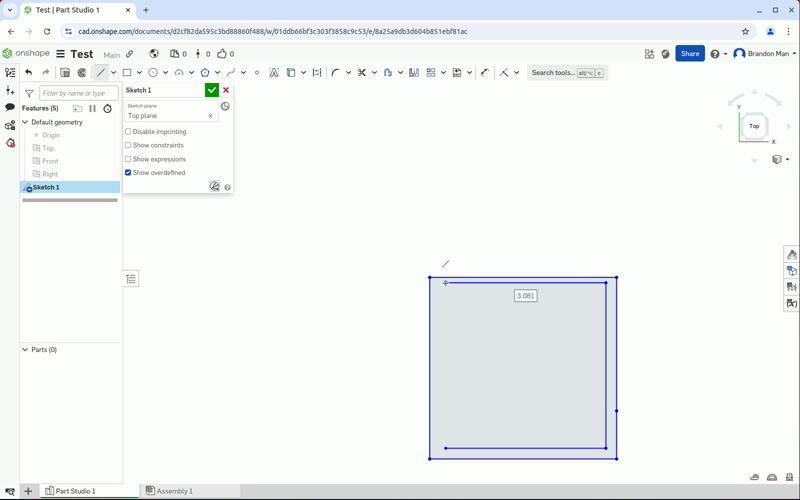
scroll(-6)
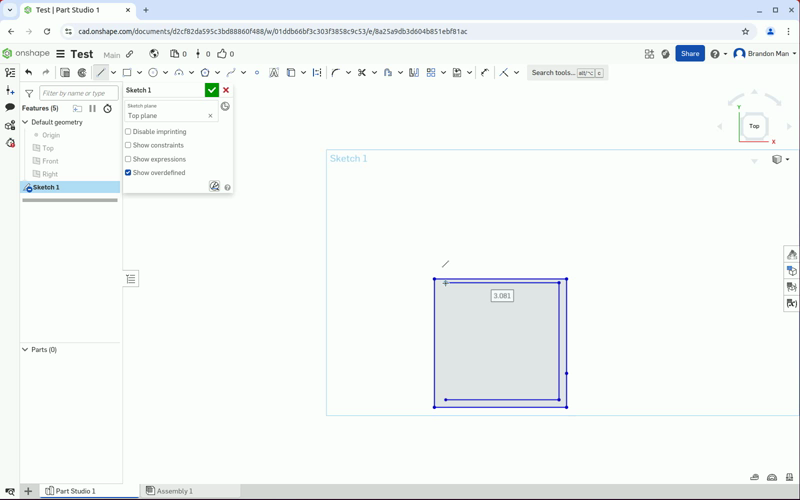
scroll(-6)
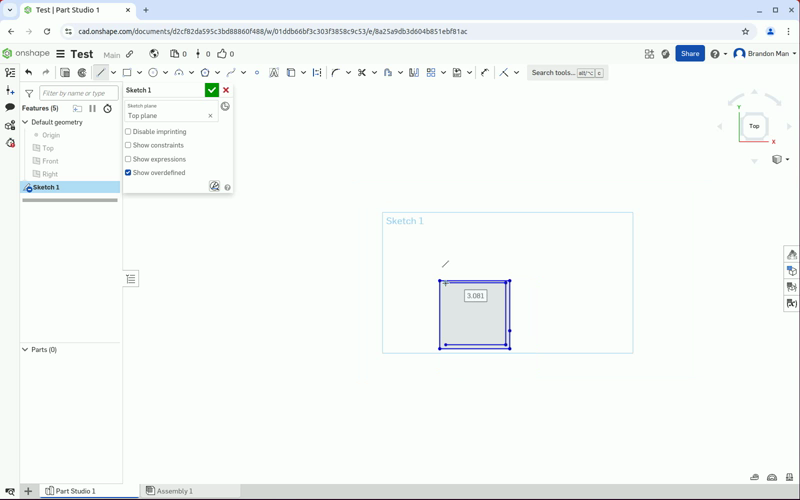
scroll(-6)
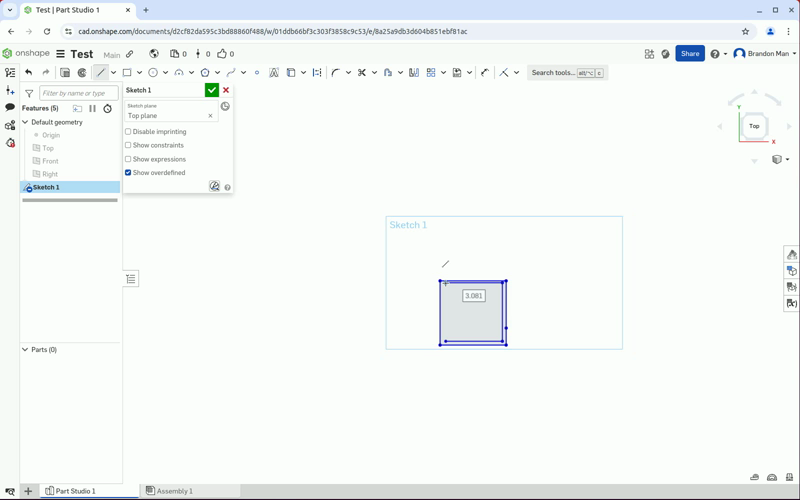
scroll(-6)
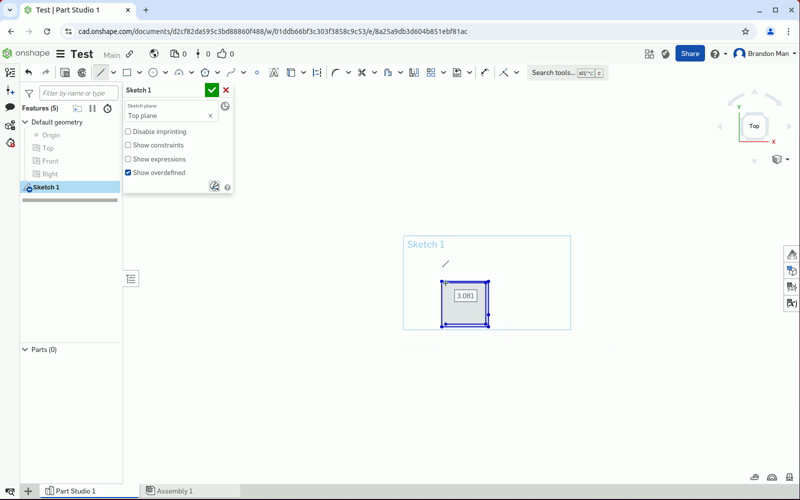
scroll(-6)
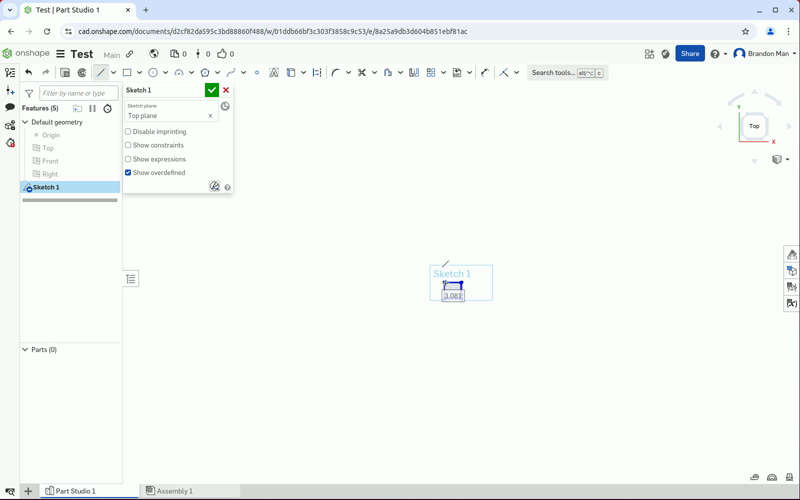
key_up(shift)
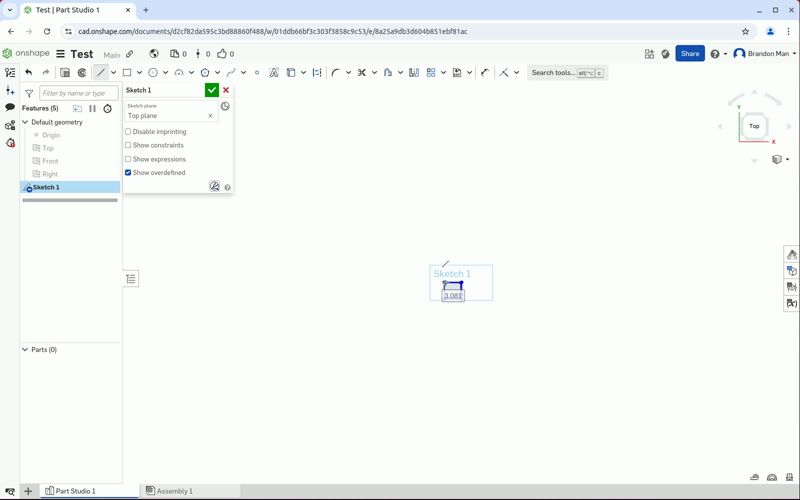
mouse_move(475, 282)
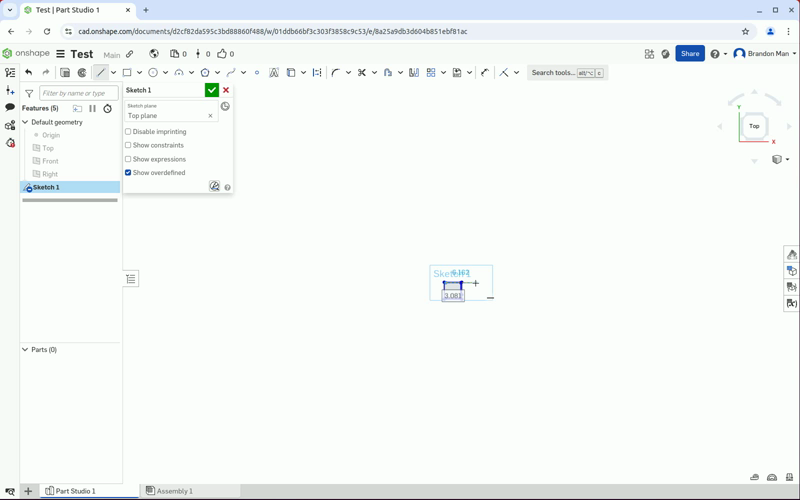
key_down(shift)
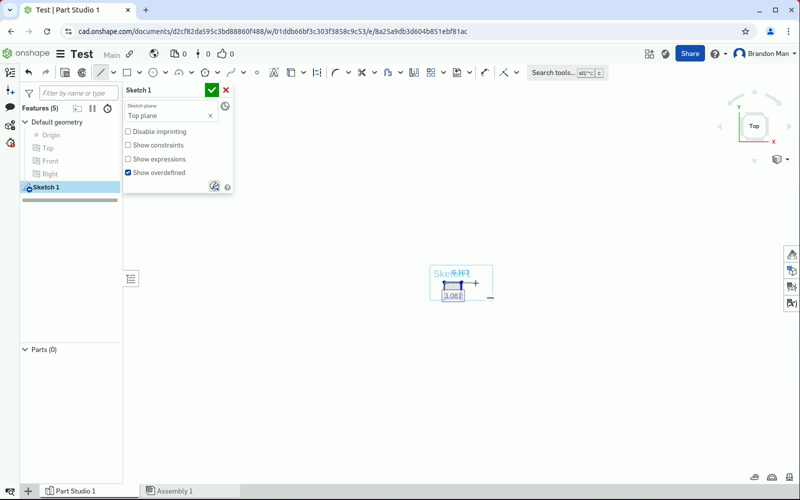
mouse_move(445, 298)
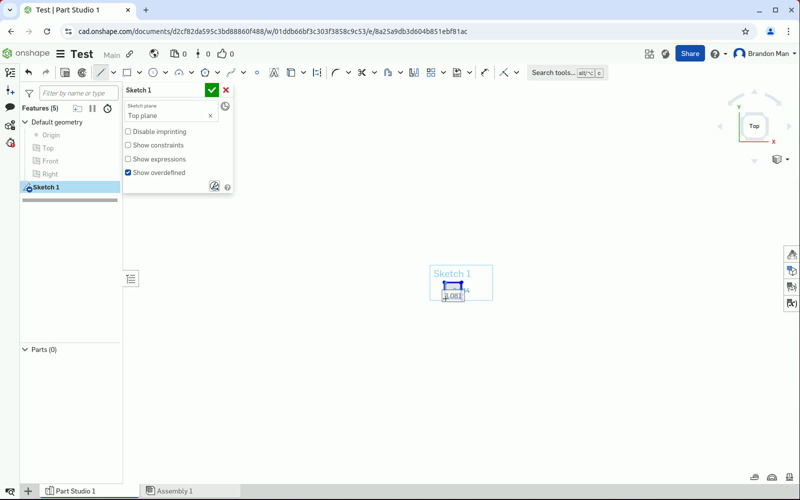
scroll(6)
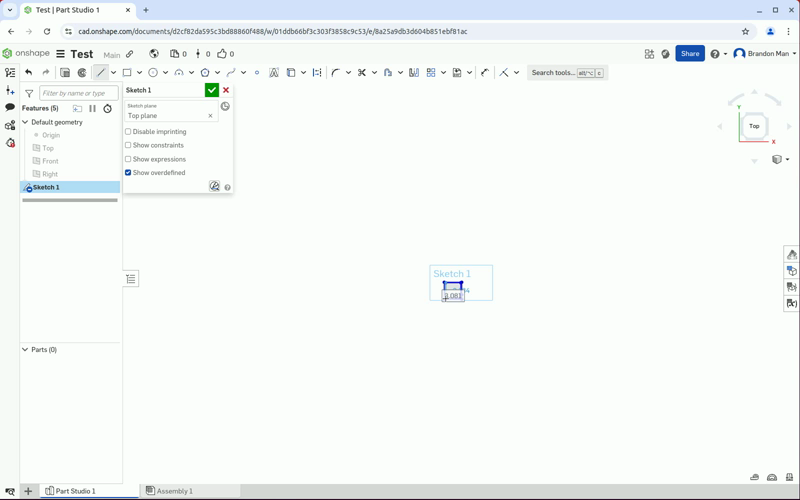
scroll(6)
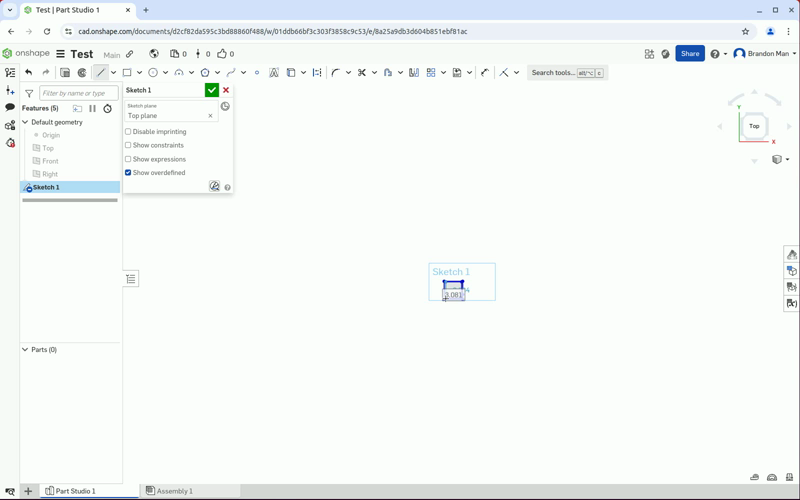
scroll(6)
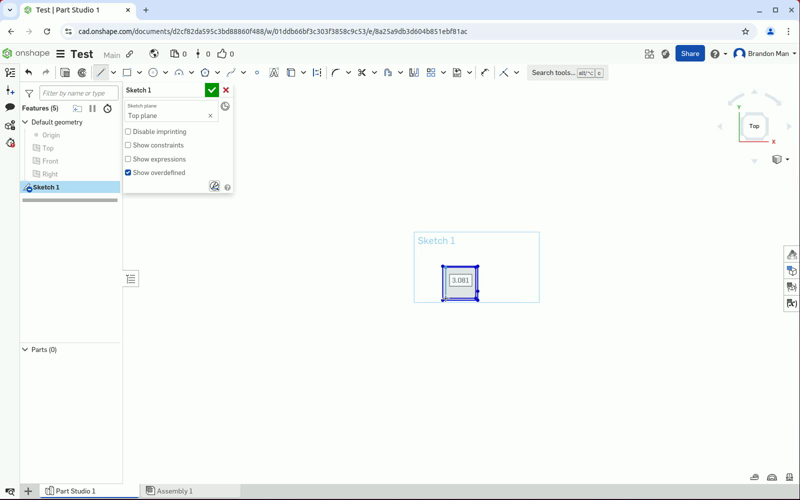
scroll(6)
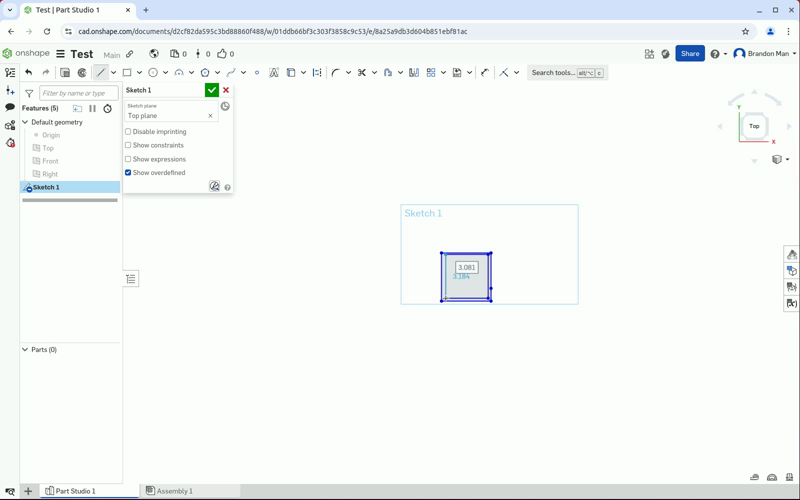
scroll(6)
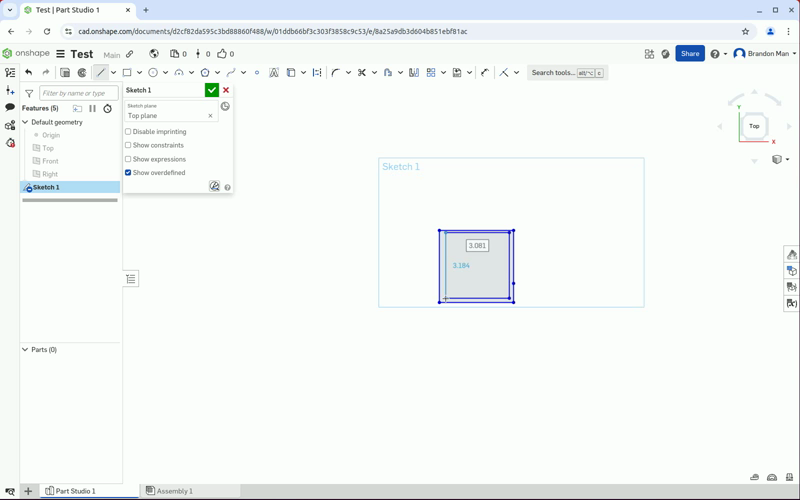
scroll(6)
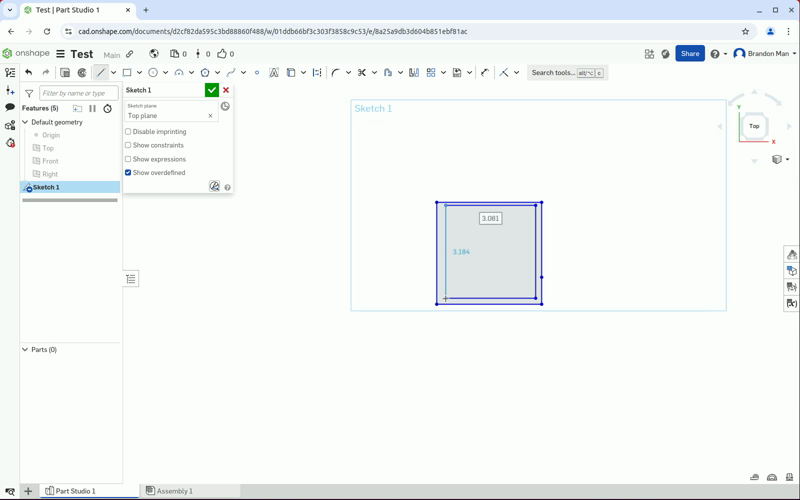
scroll(6)
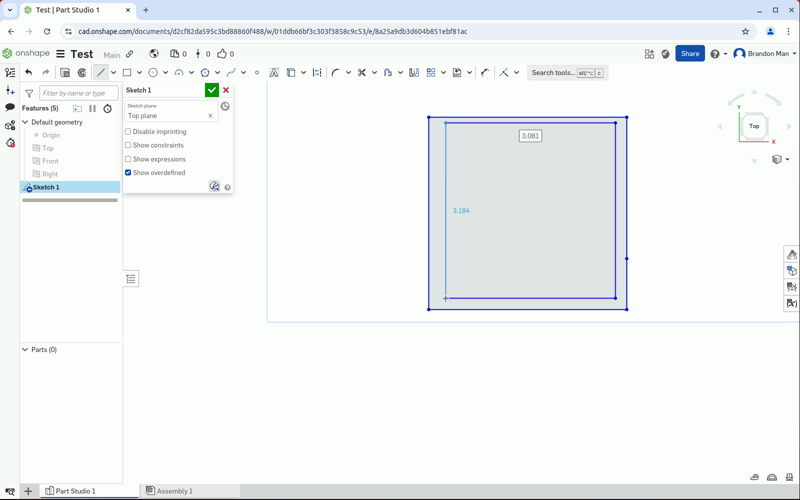
key_up(shift)
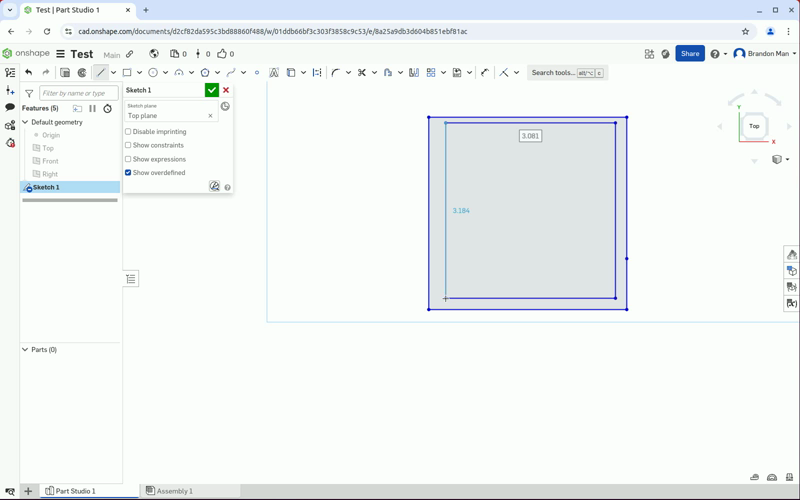
click(445, 298)
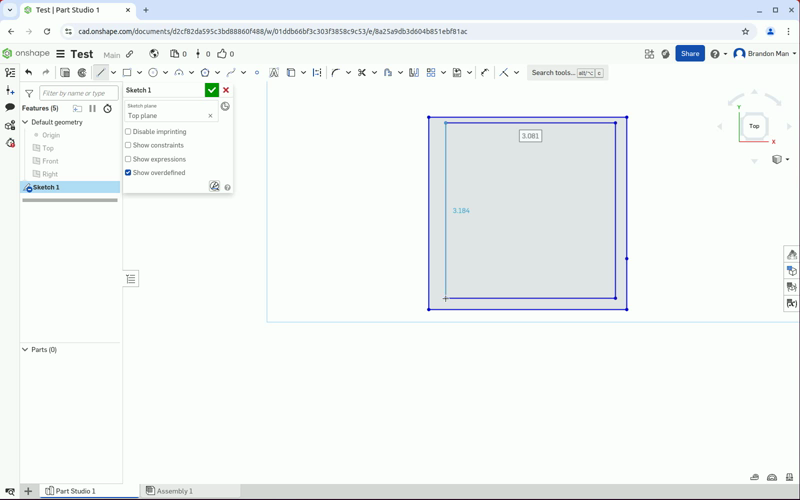
scroll(-6)
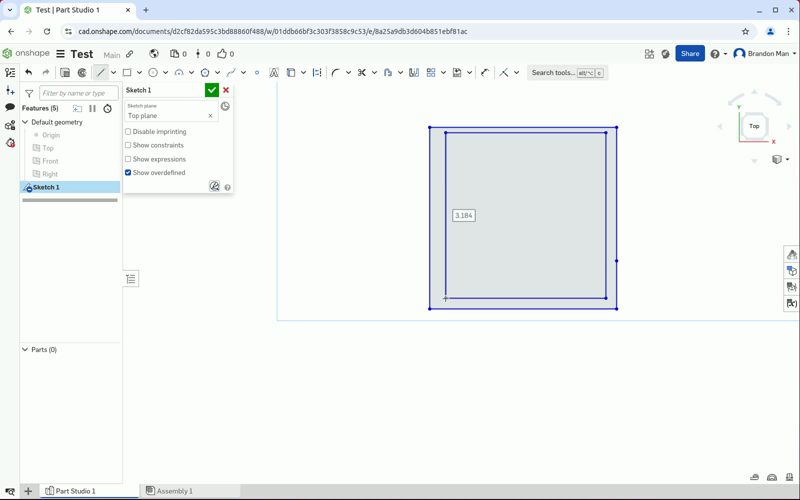
scroll(-6)
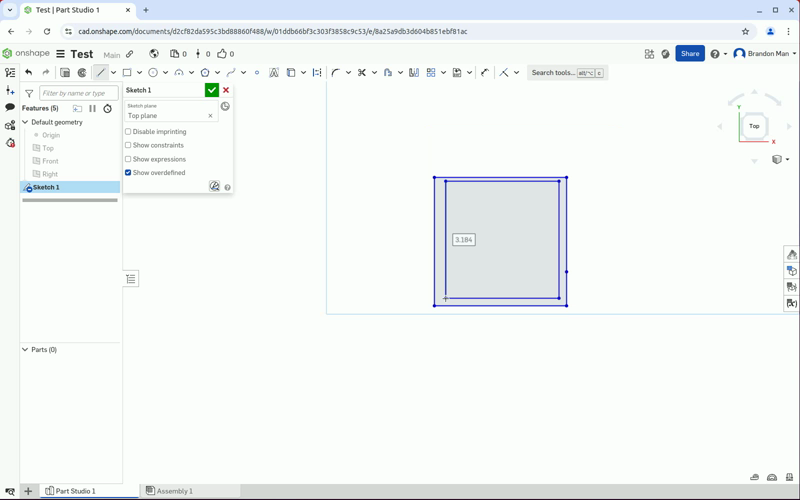
scroll(-6)
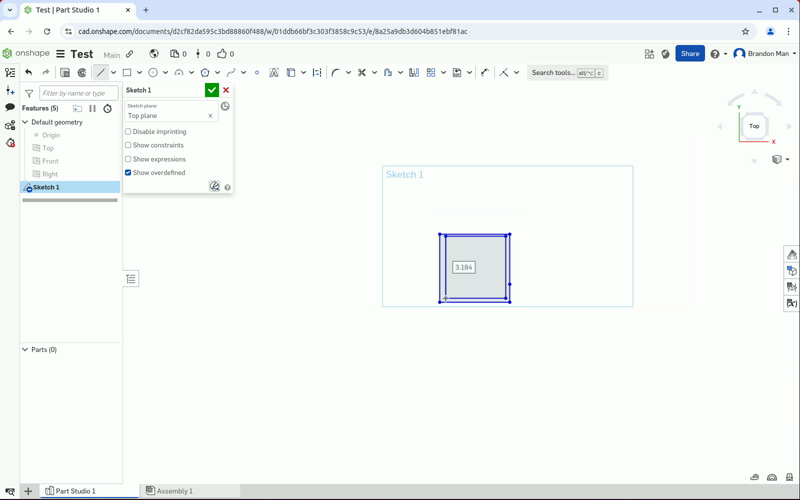
scroll(-6)
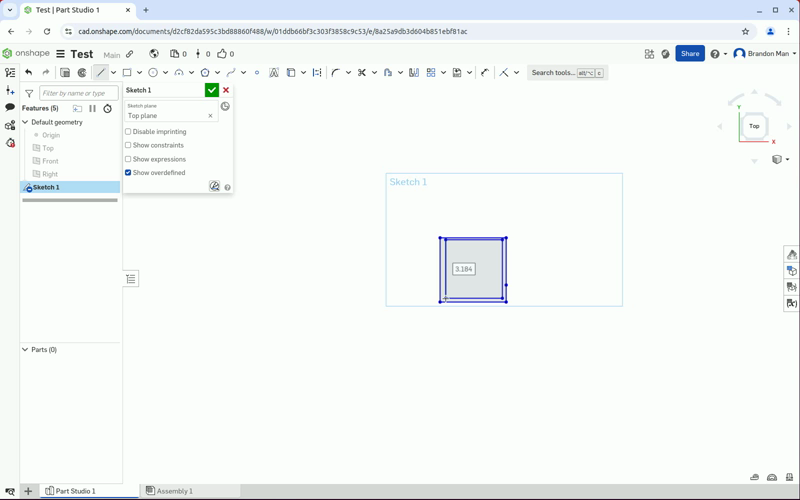
scroll(-6)
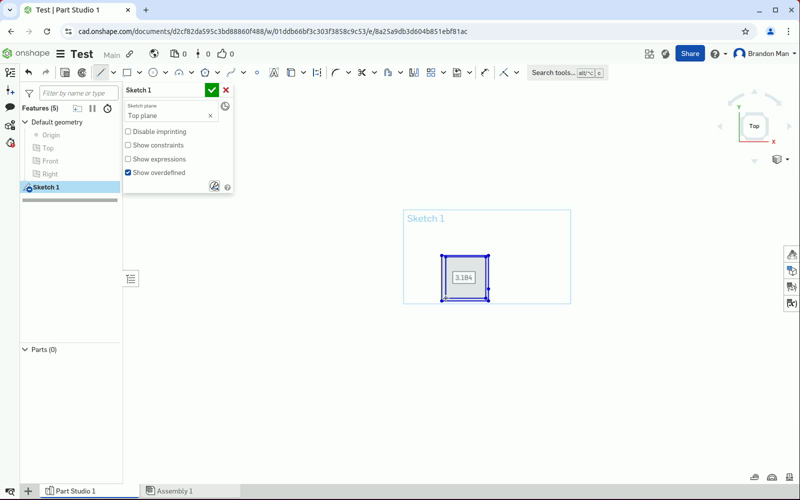
scroll(-6)
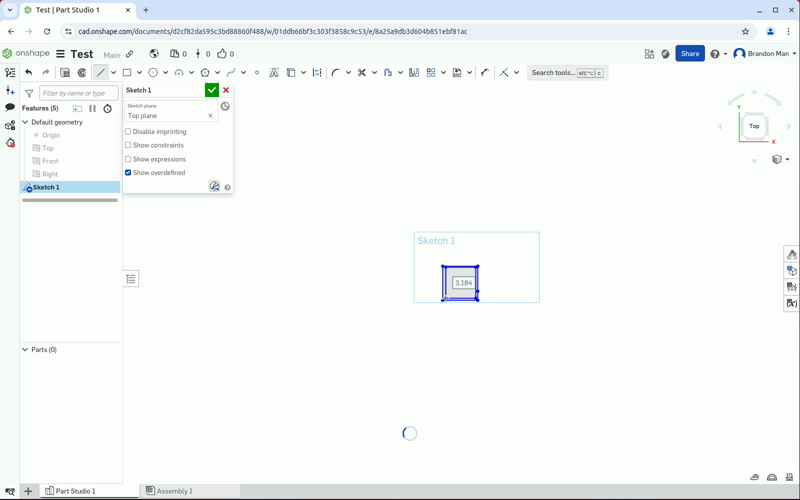
scroll(-6)
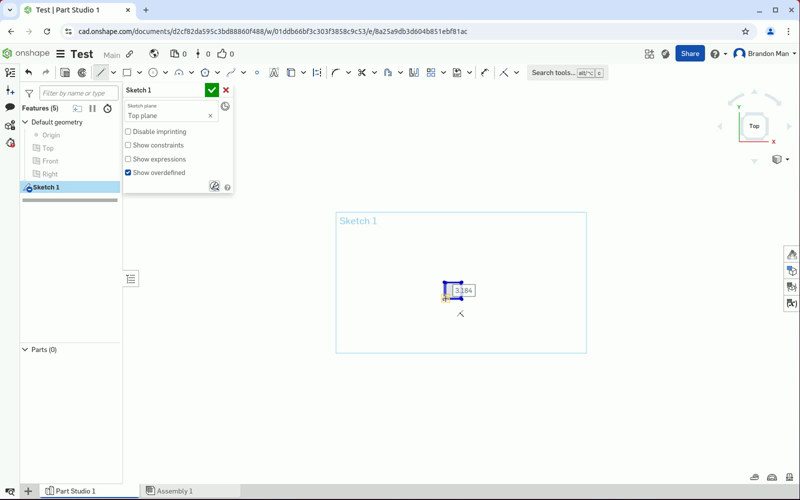
key(esc)
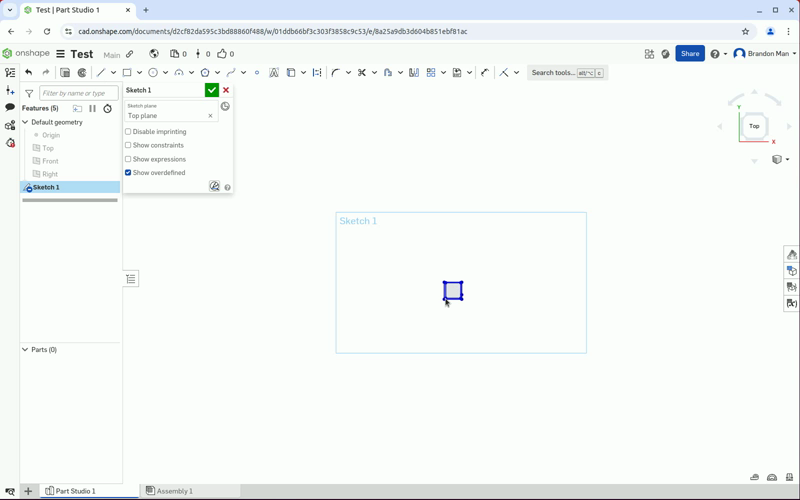
mouse_move(461, 285)
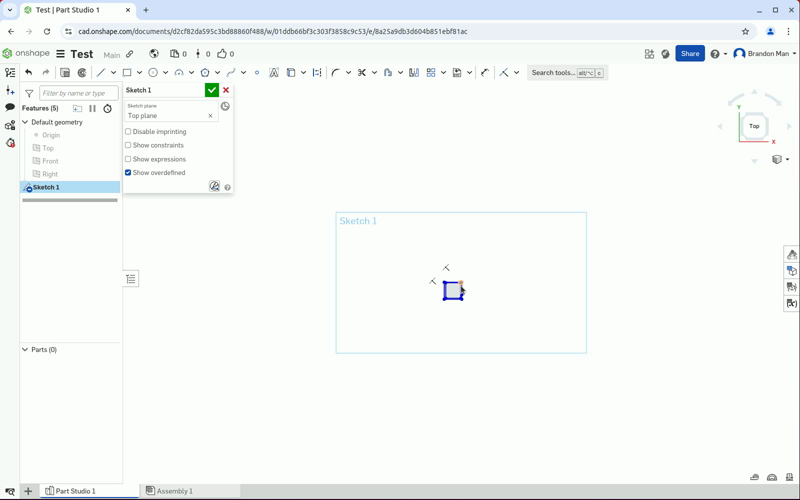
scroll(6)
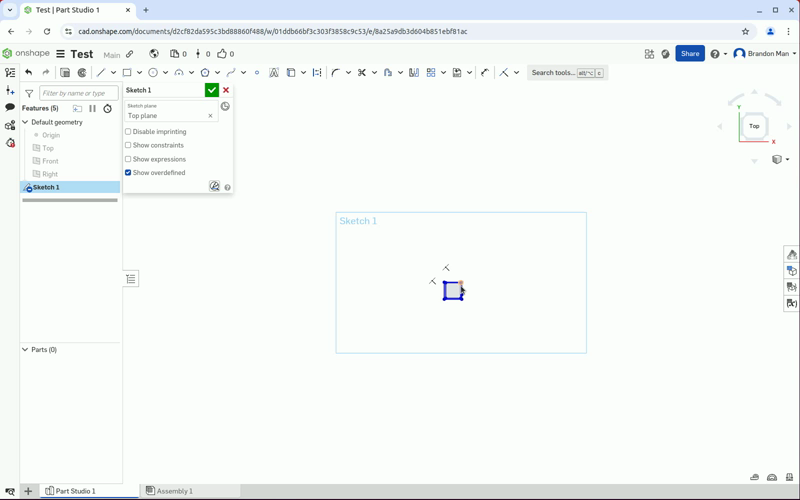
scroll(6)
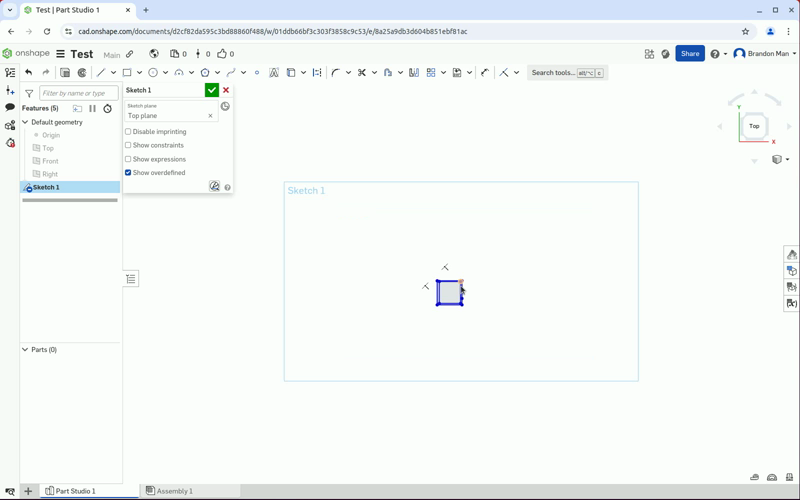
scroll(6)
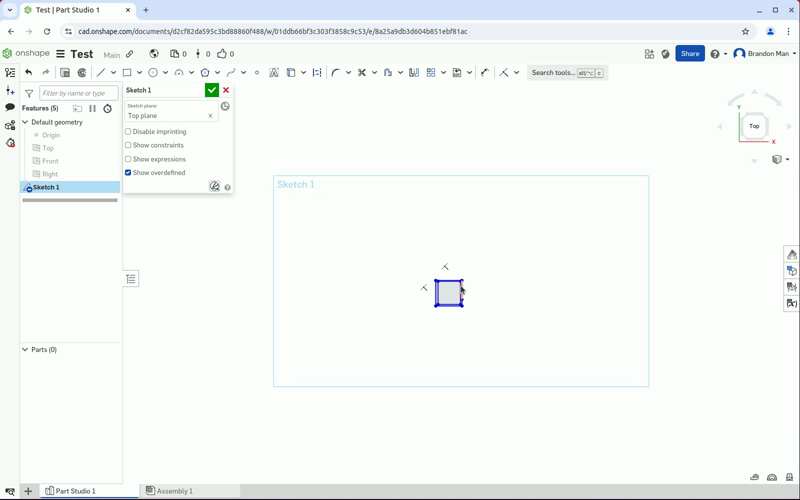
scroll(6)
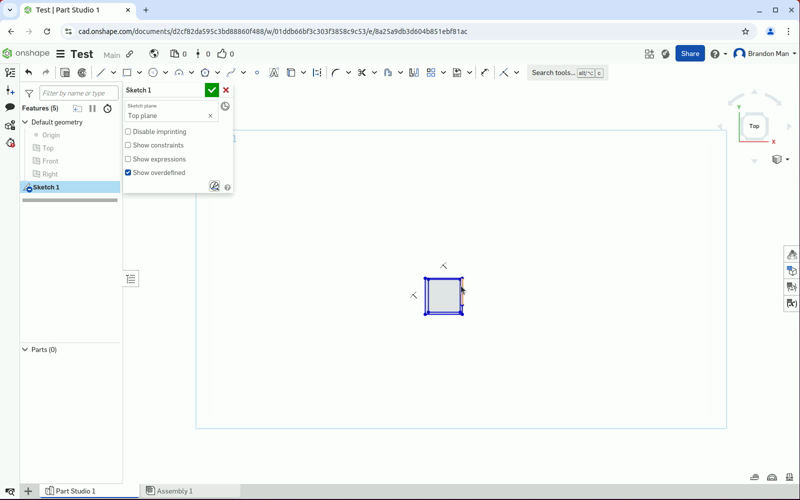
scroll(6)
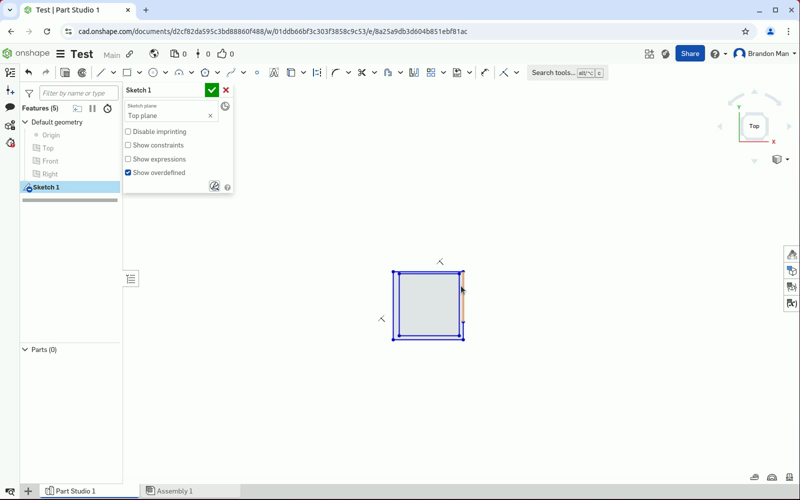
scroll(6)
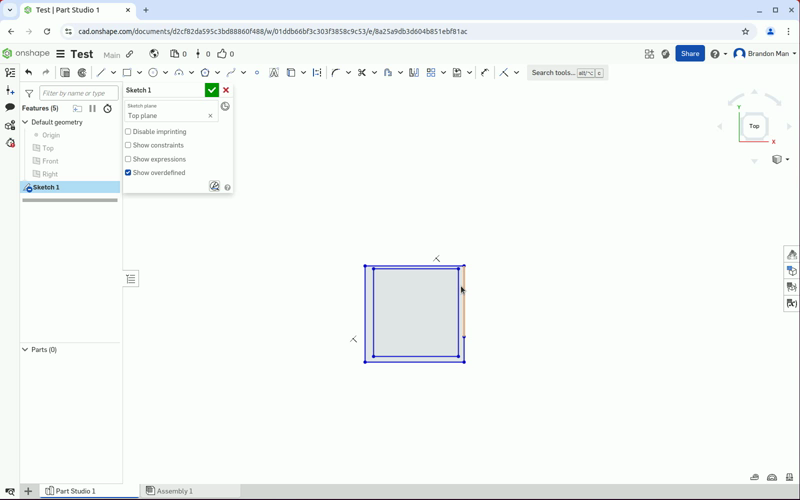
scroll(6)
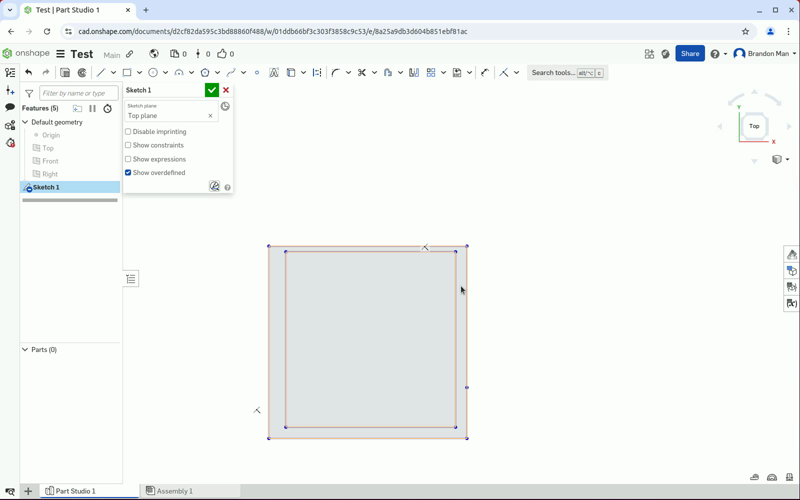
click(461, 285)
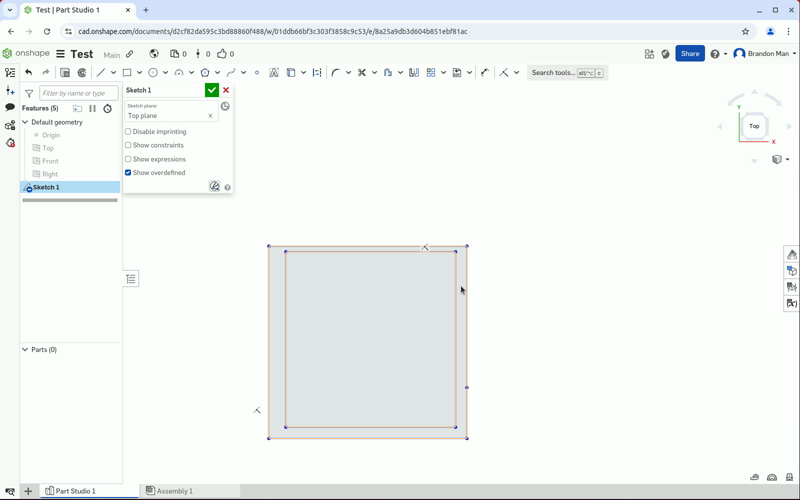
scroll(-6)
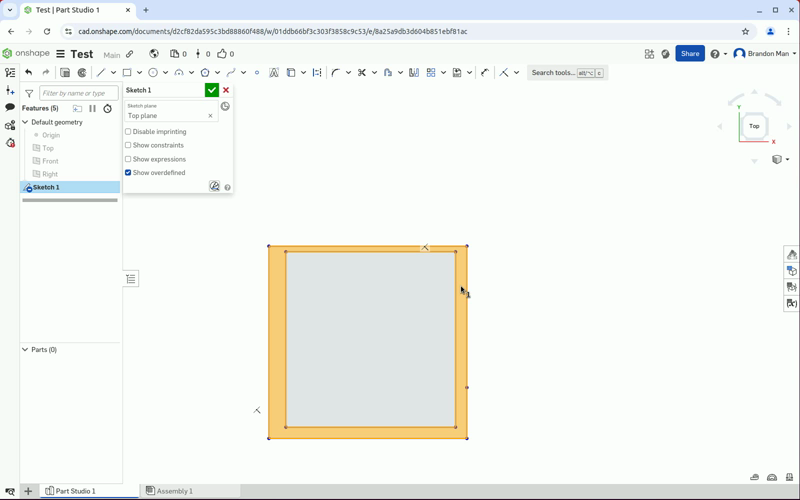
scroll(-6)
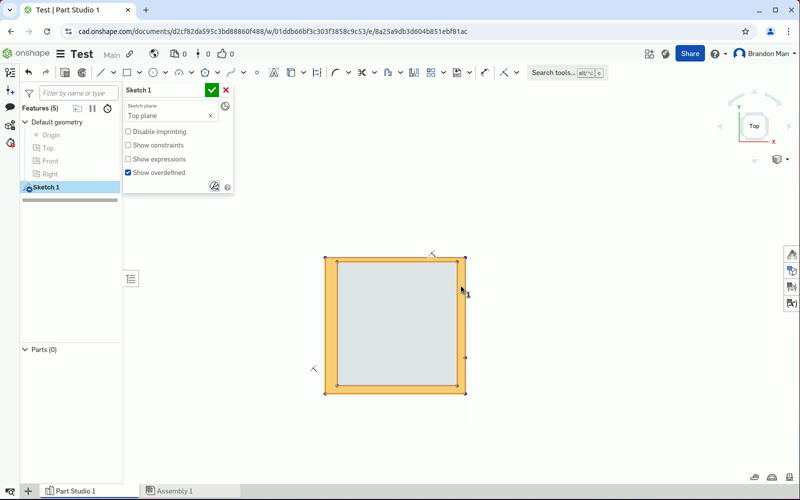
scroll(-6)
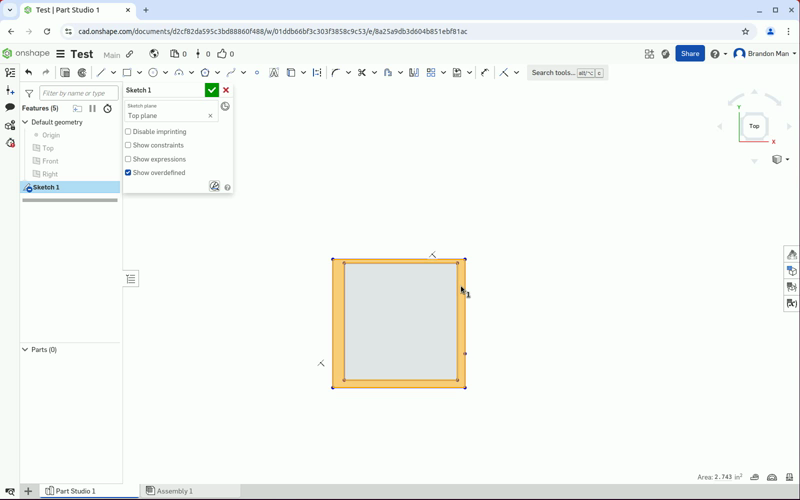
scroll(-6)
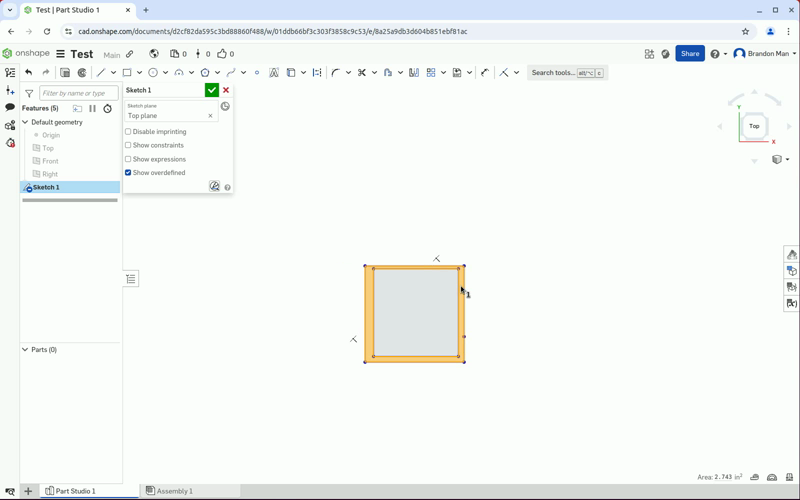
scroll(-6)
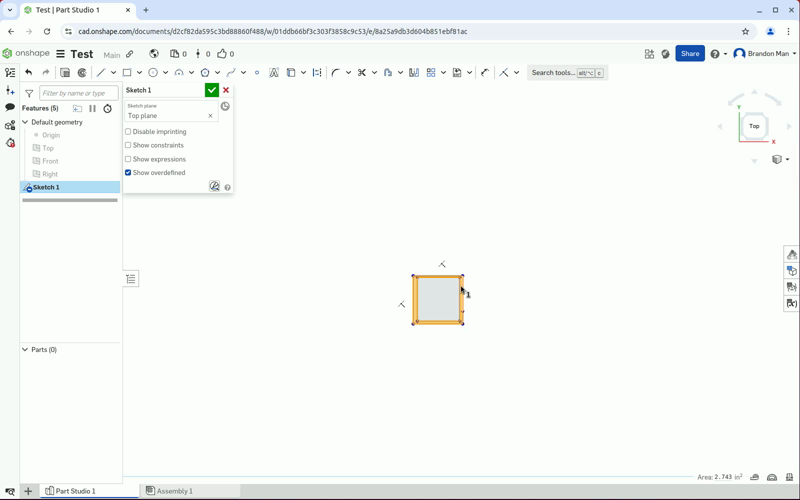
scroll(-6)
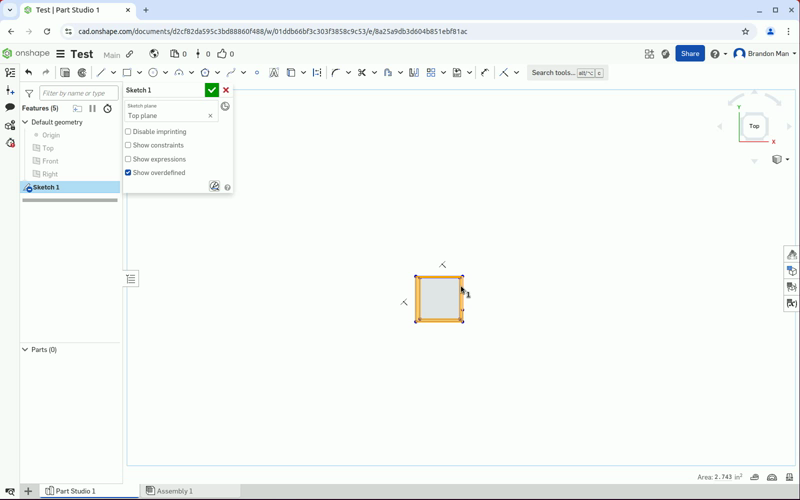
scroll(-6)
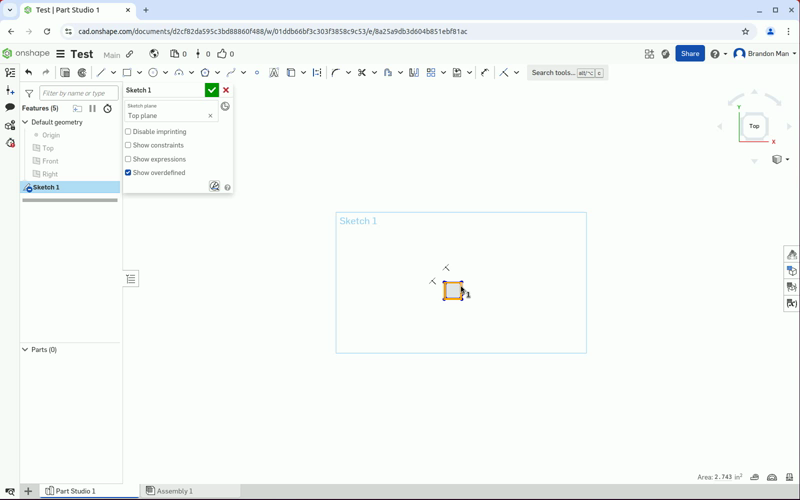
mouse_move(73, 352)
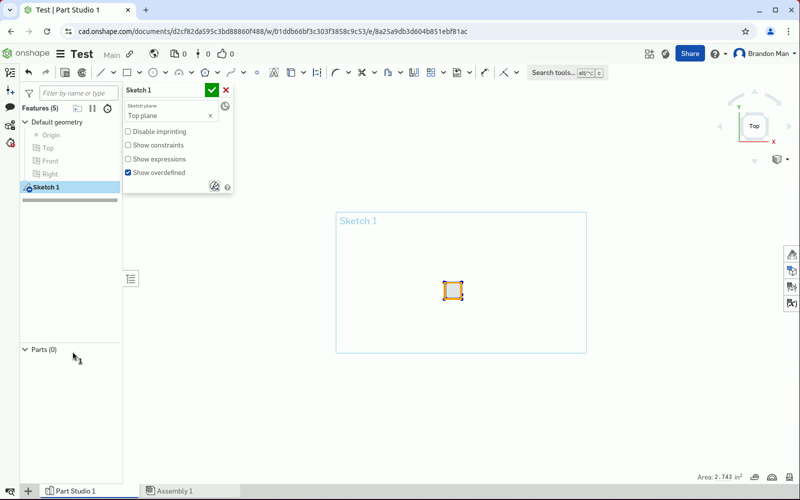
key(shift+y)
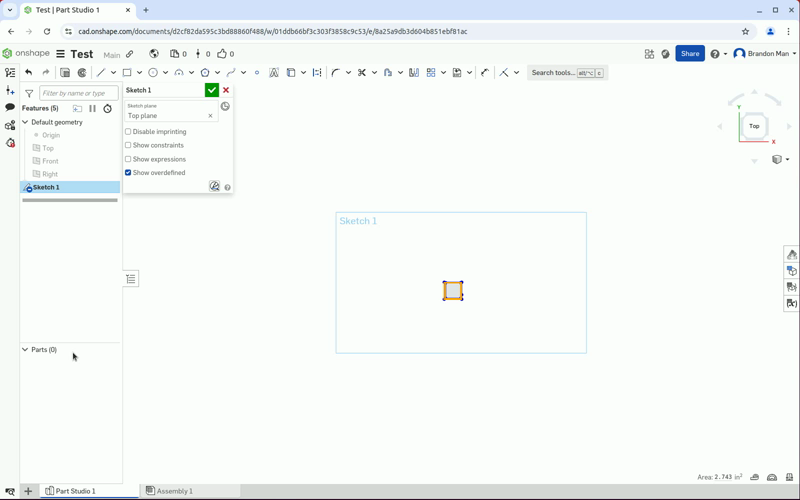
key(shift+e)
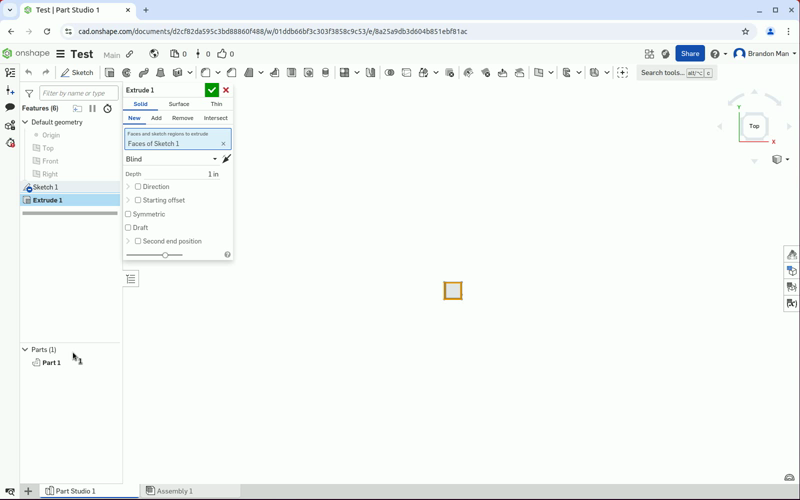
mouse_move(143, 106)
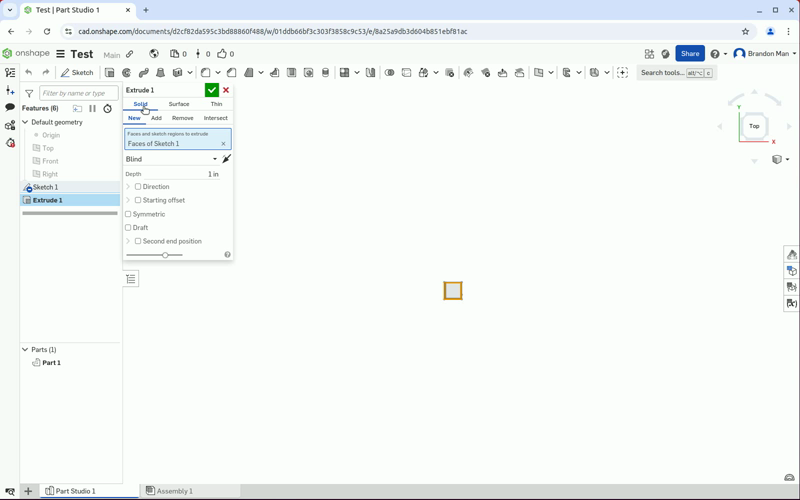
click(143, 106)
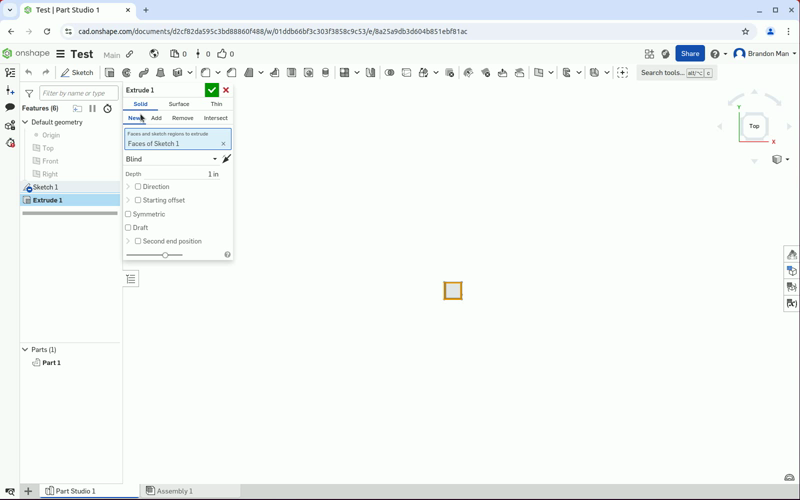
mouse_move(137, 120)
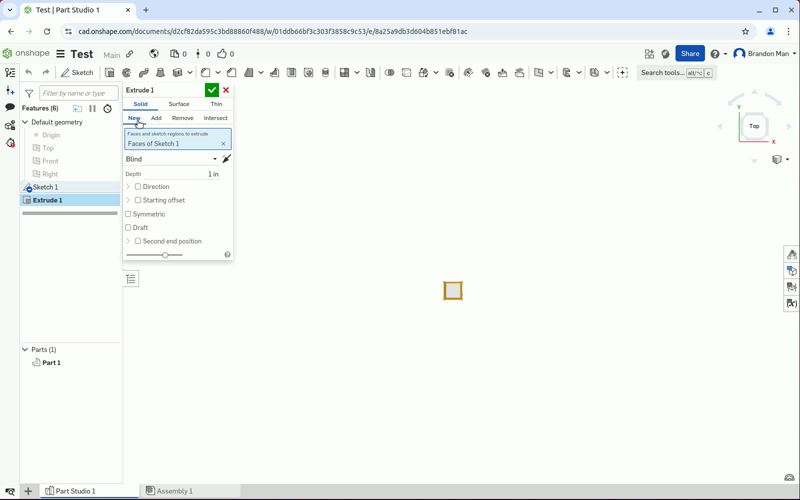
click(137, 120)
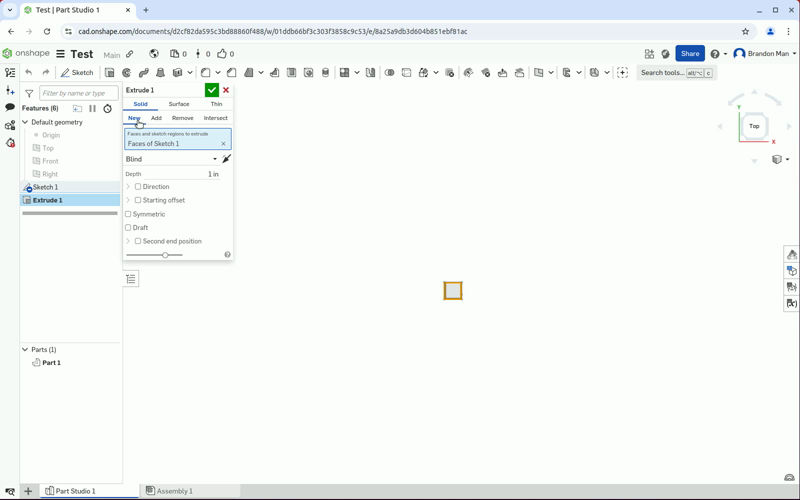
key(tab, 4)
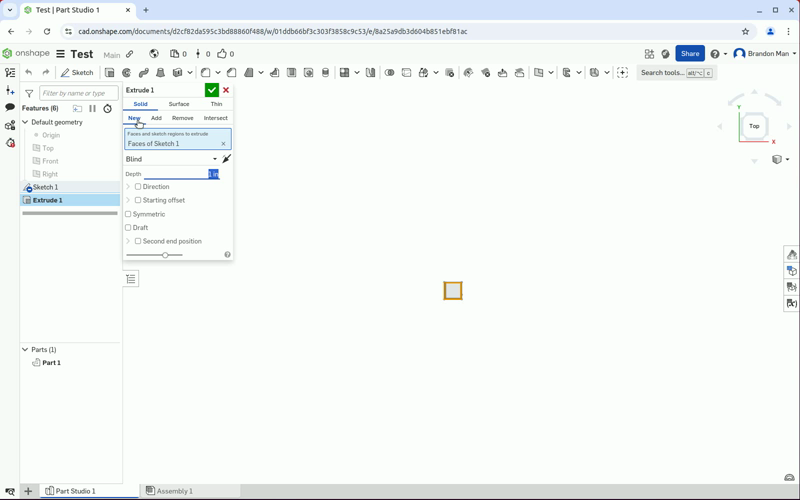
text(12.517)
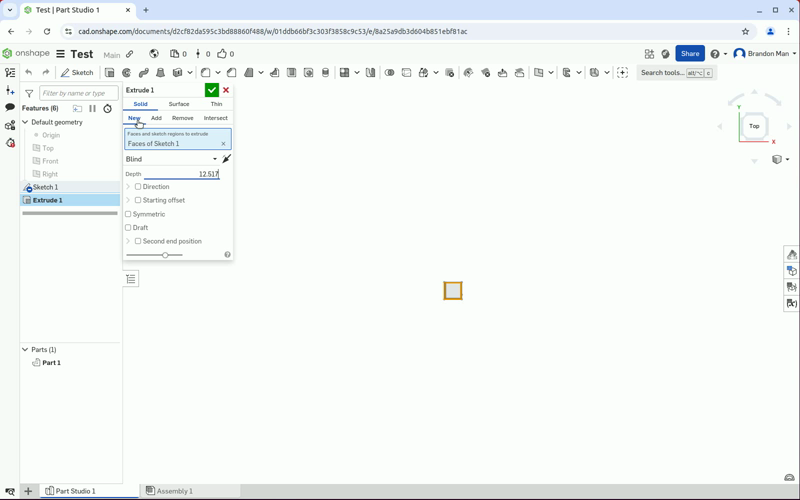
key(enter)
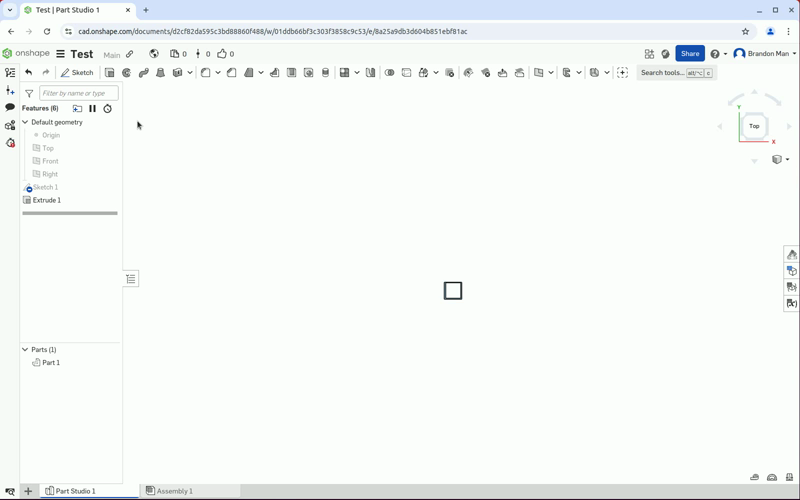
key(shift+h)
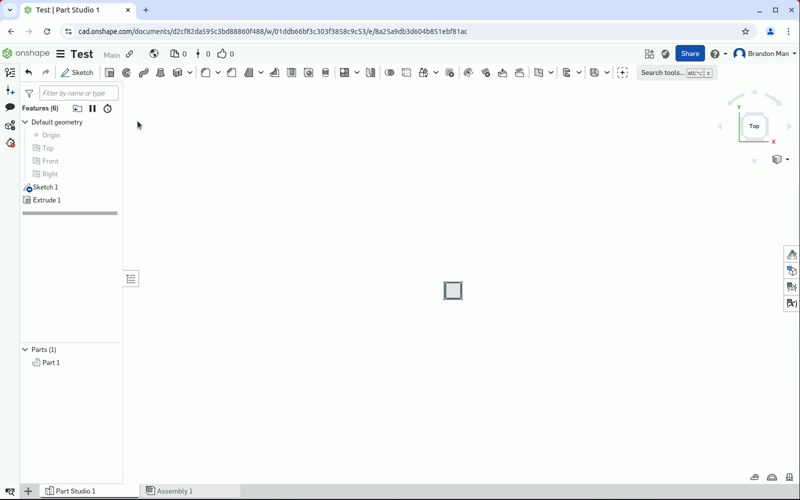
key(shift+h)
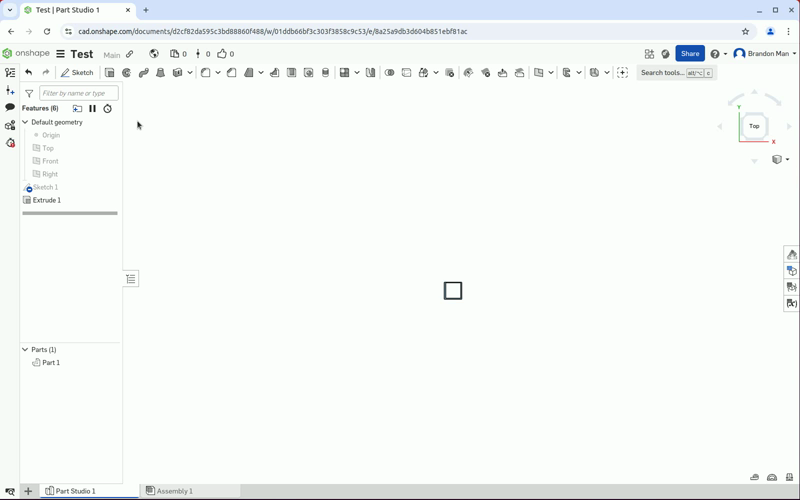
mouse_move(73, 189)
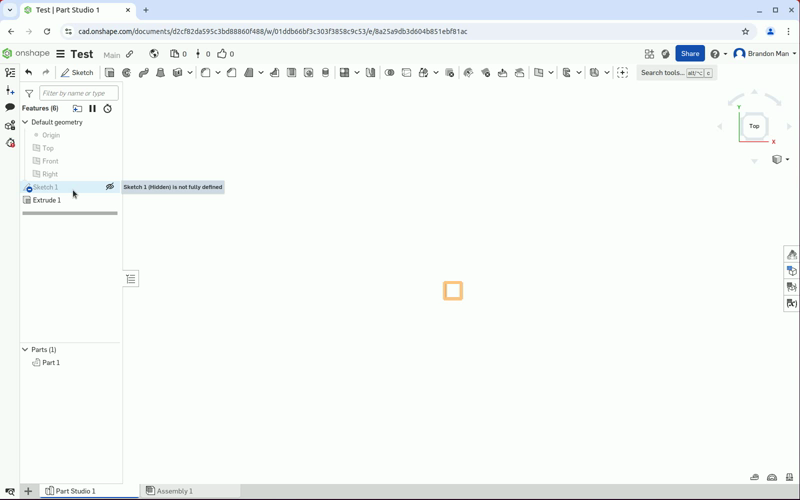
click(73, 189)
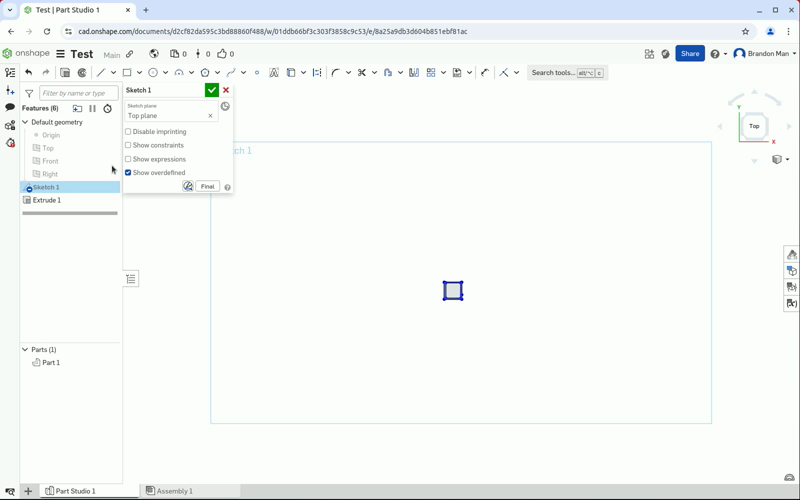
mouse_move(229, 92)
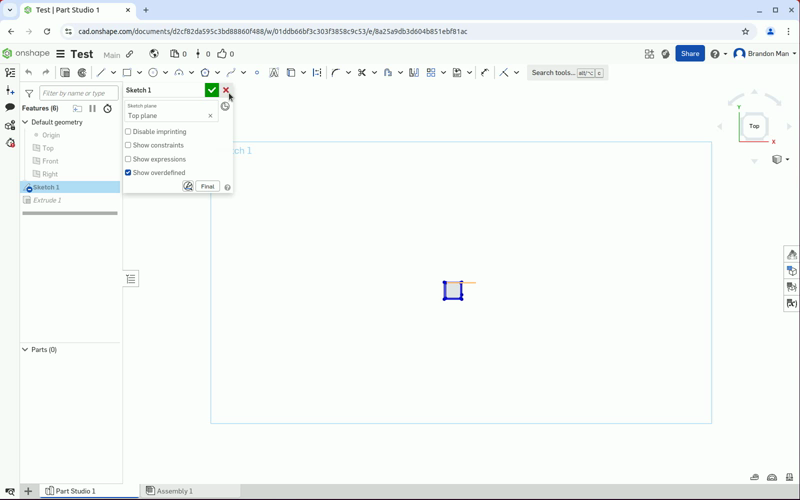
click(229, 92)
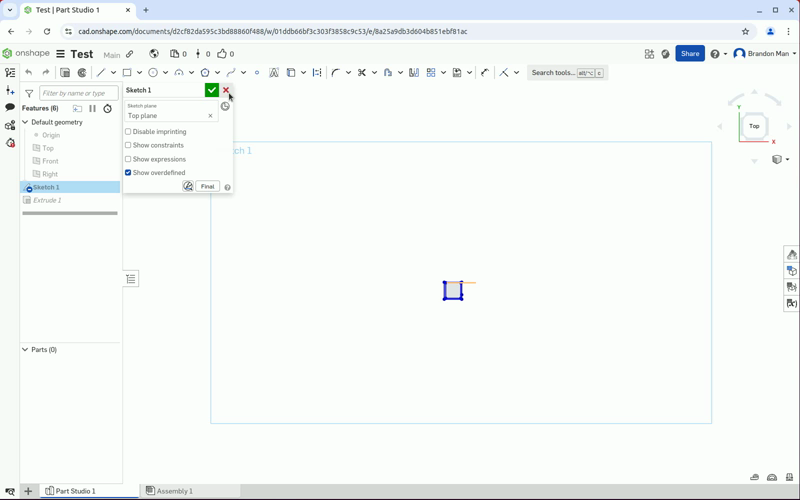
key(shift+s)
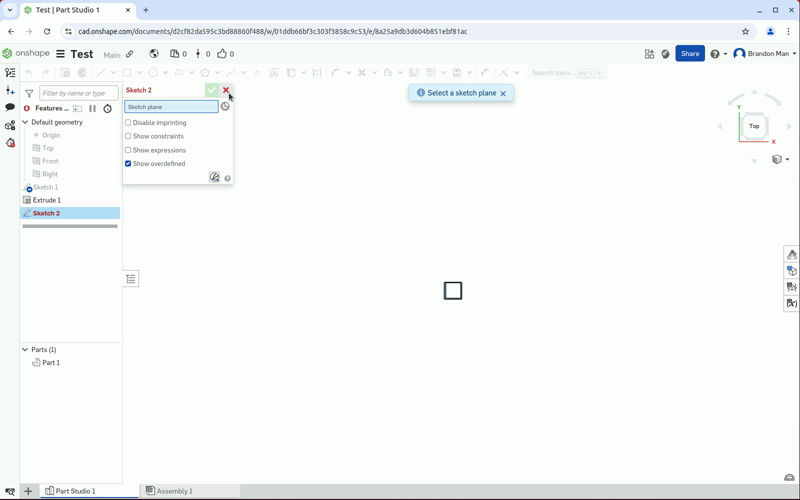
mouse_move(73, 150)
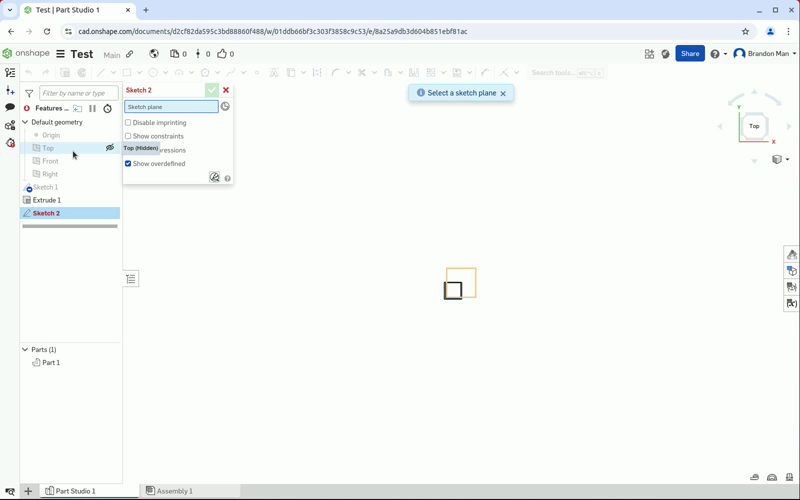
click(73, 150)
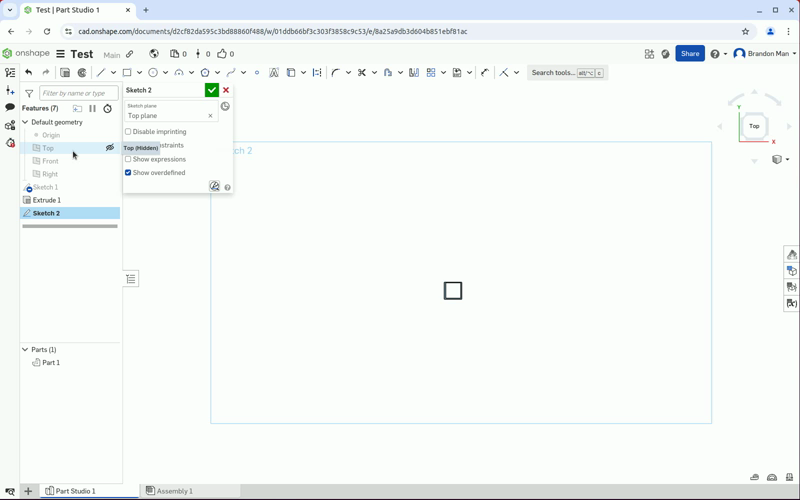
mouse_move(73, 352)
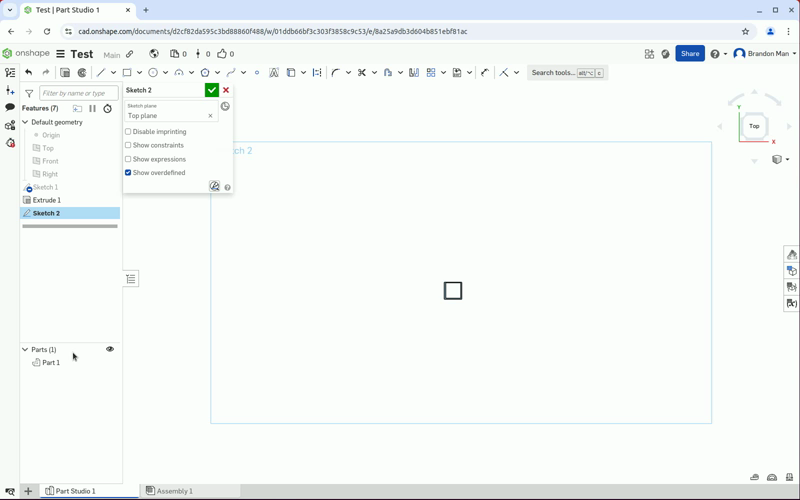
key(y)
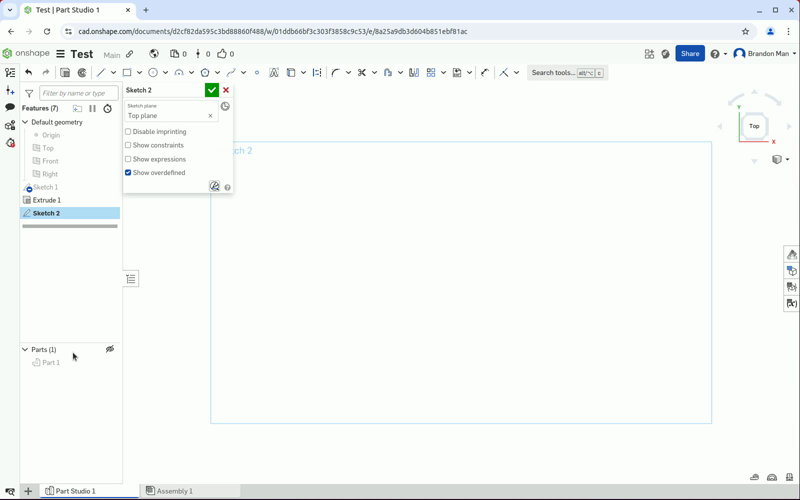
key(l)
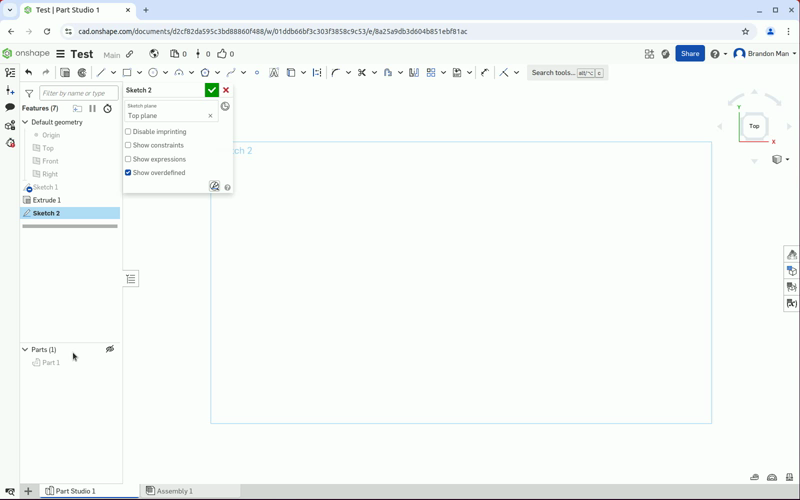
key_down(shift)
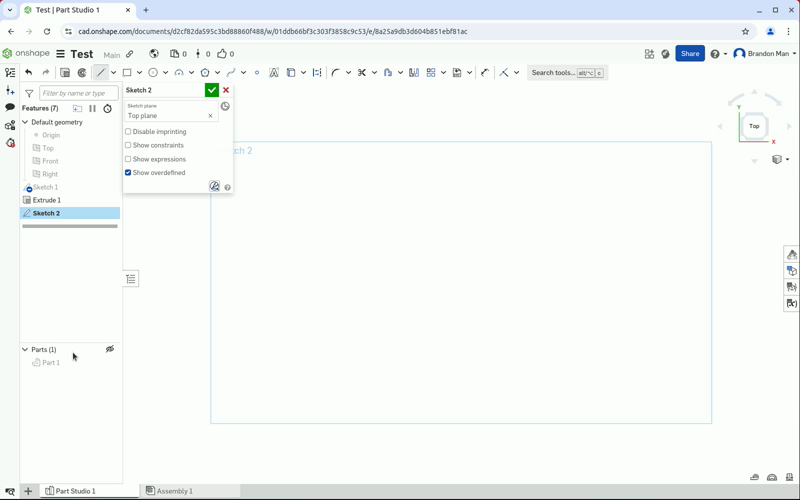
mouse_move(460, 295)
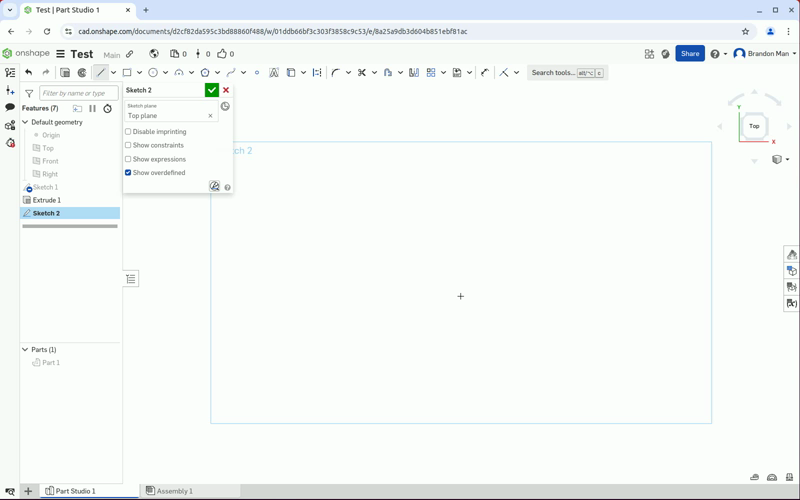
click(460, 295)
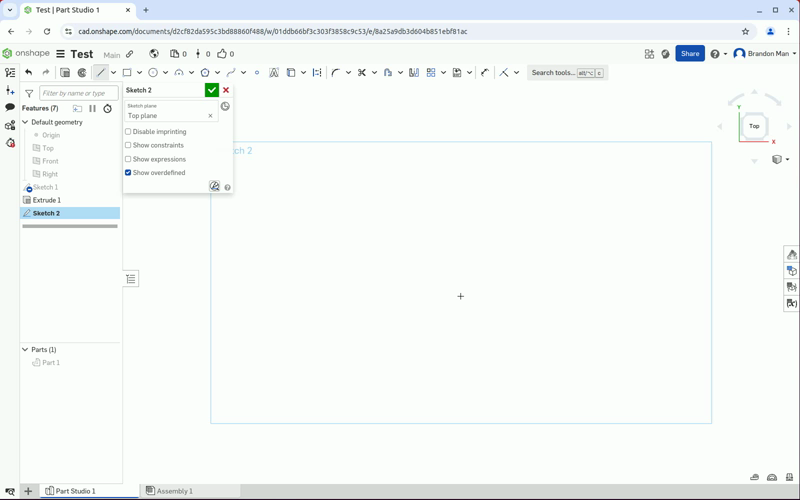
key_up(shift)
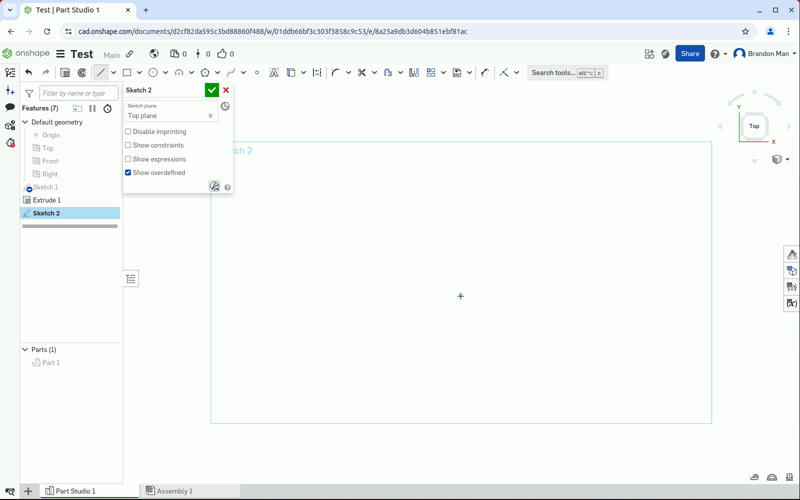
key_down(shift)
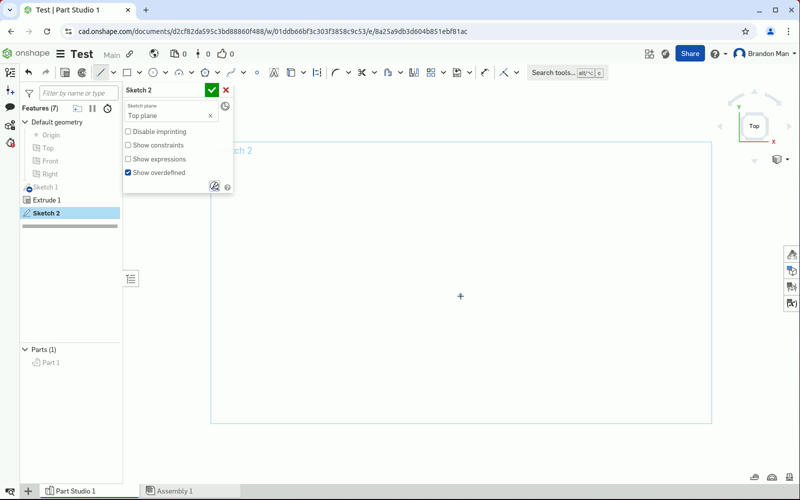
mouse_move(490, 295)
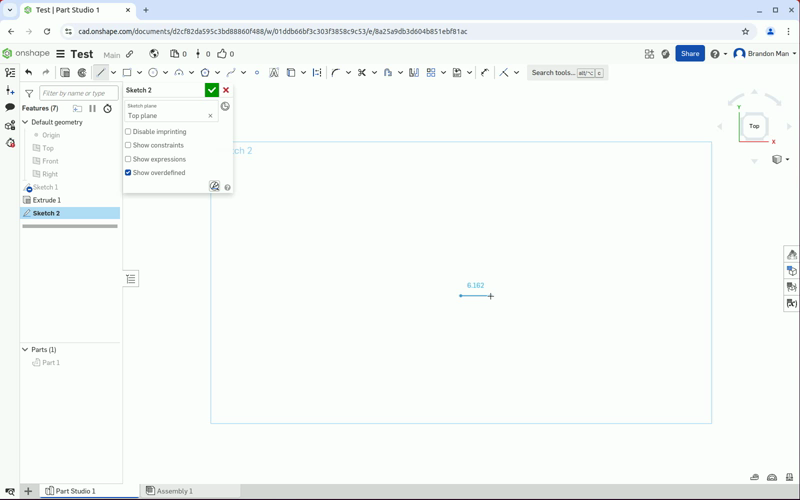
mouse_move(461, 295)
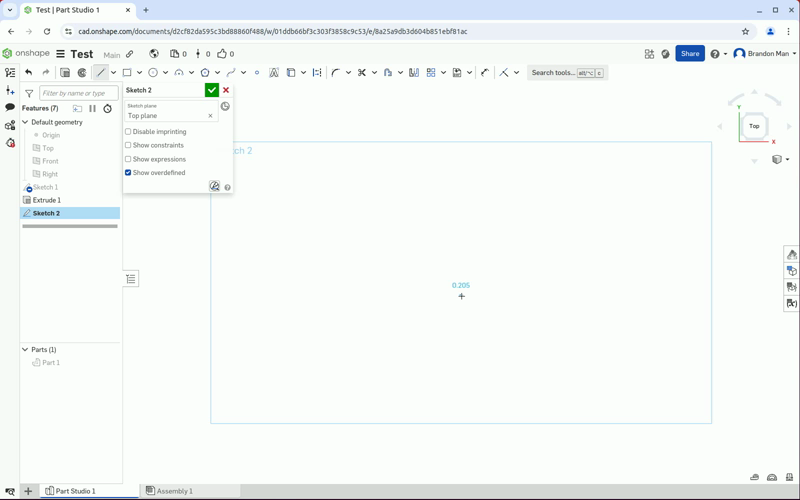
scroll(6)
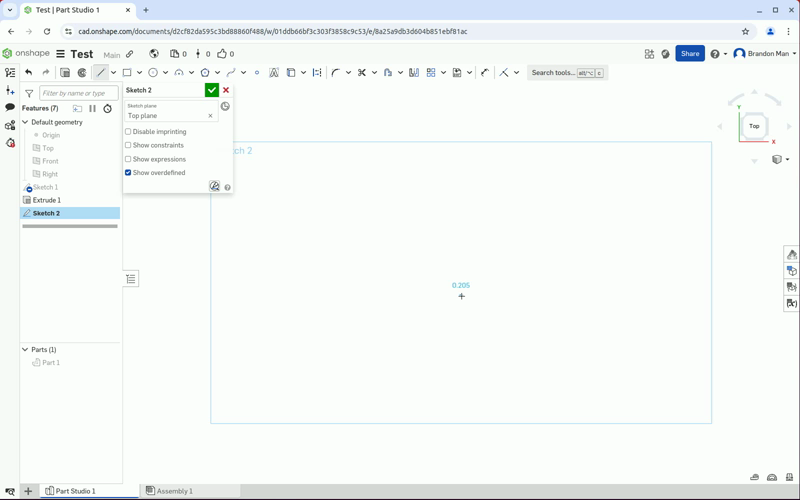
scroll(6)
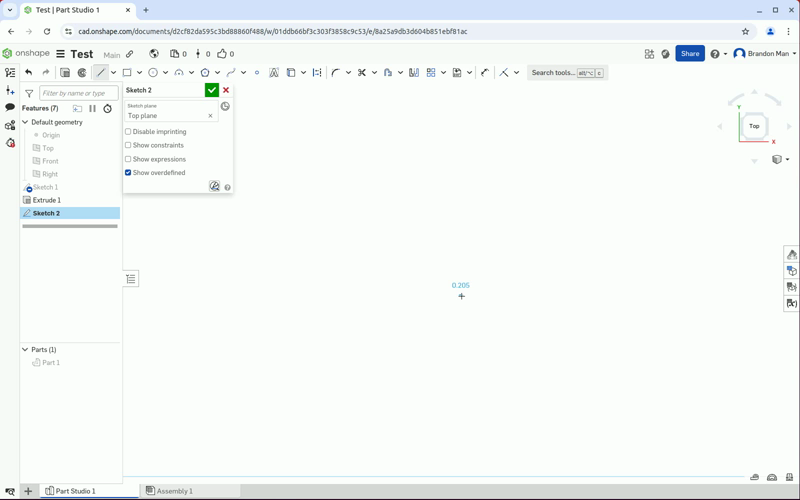
scroll(6)
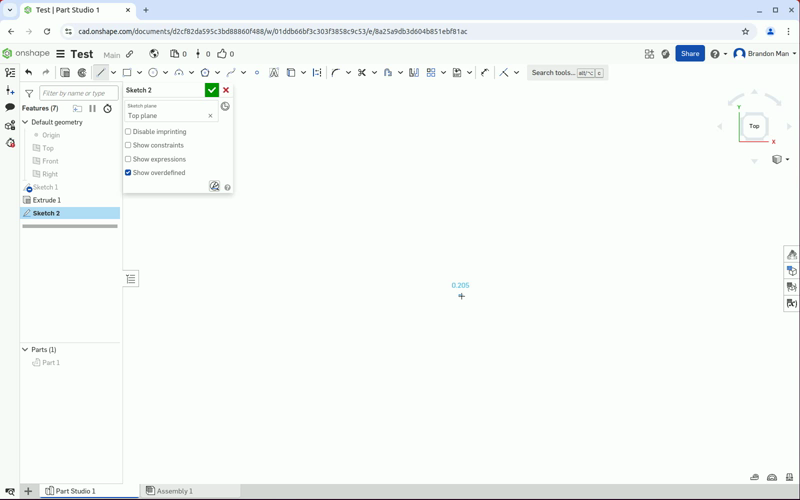
scroll(6)
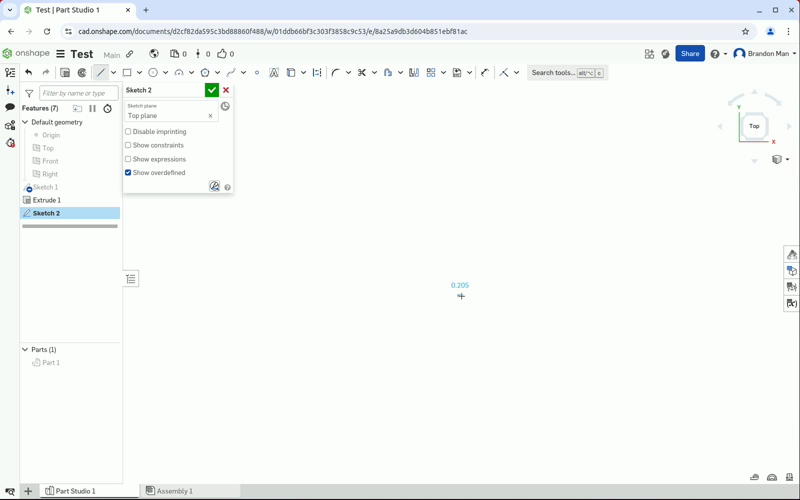
scroll(6)
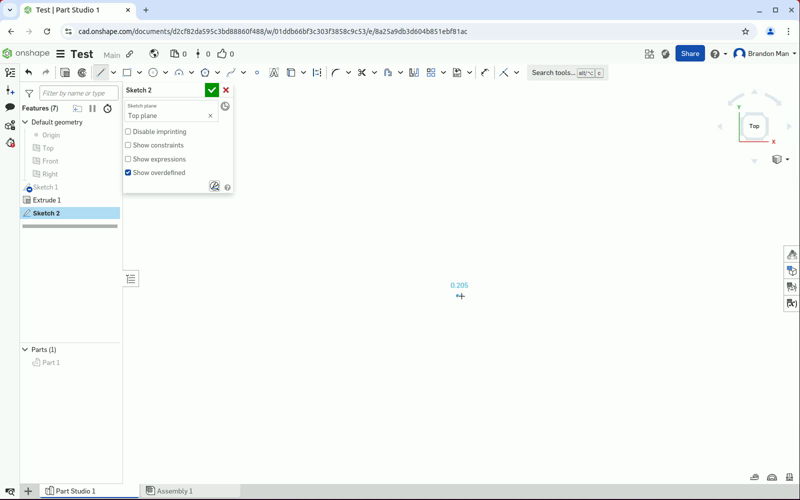
scroll(6)
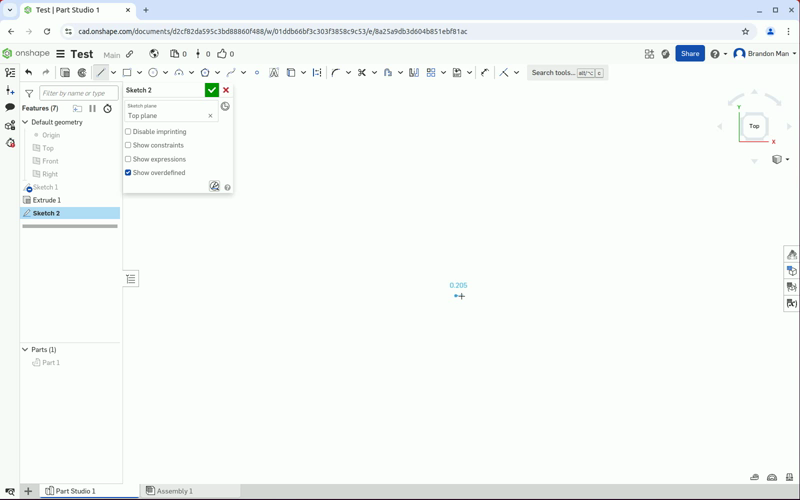
scroll(6)
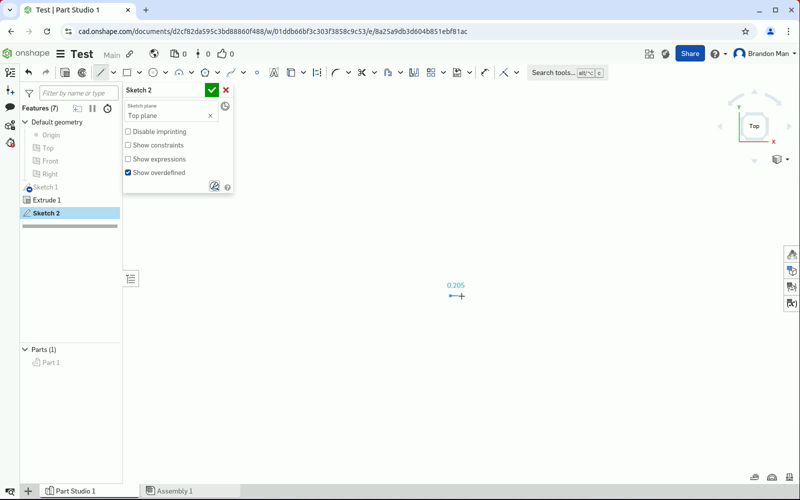
click(461, 295)
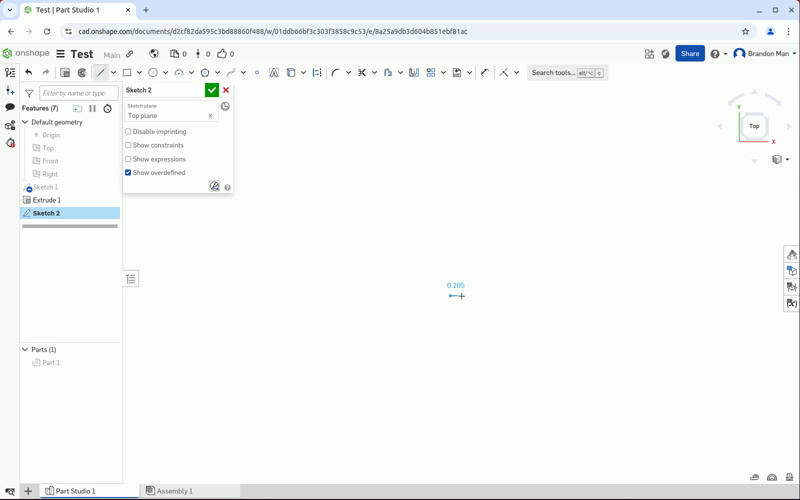
scroll(-6)
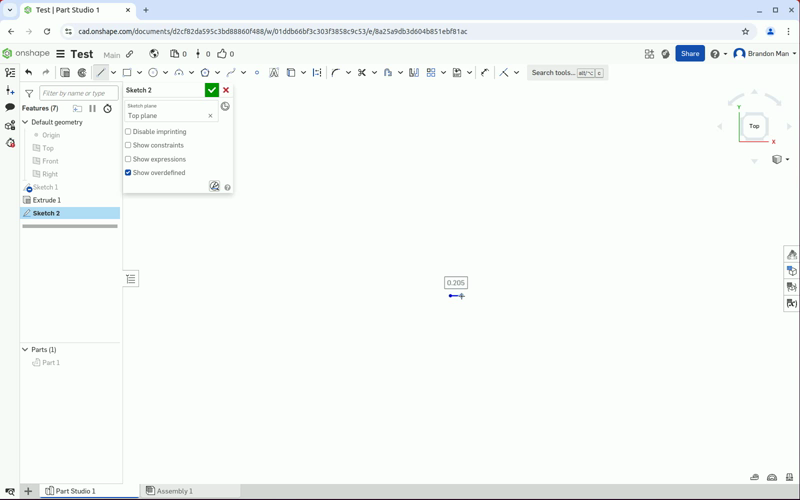
scroll(-6)
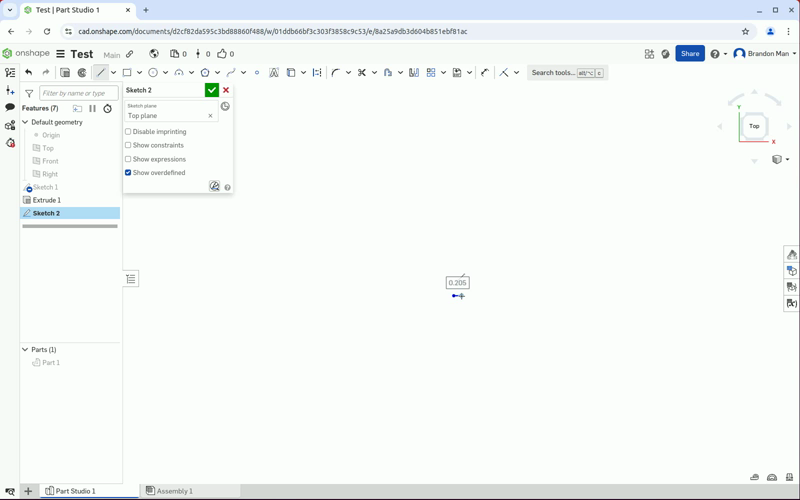
scroll(-6)
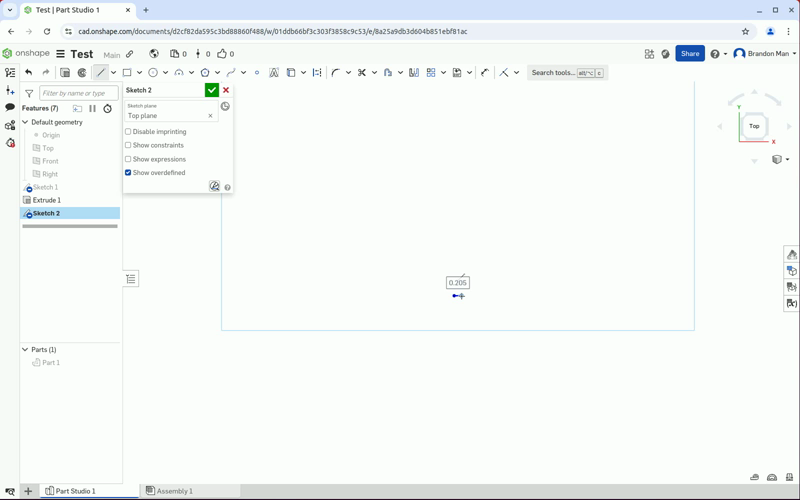
scroll(-6)
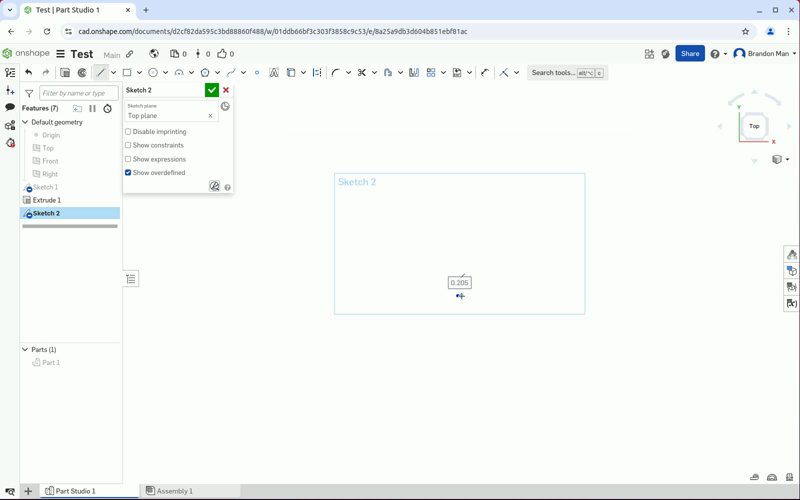
scroll(-6)
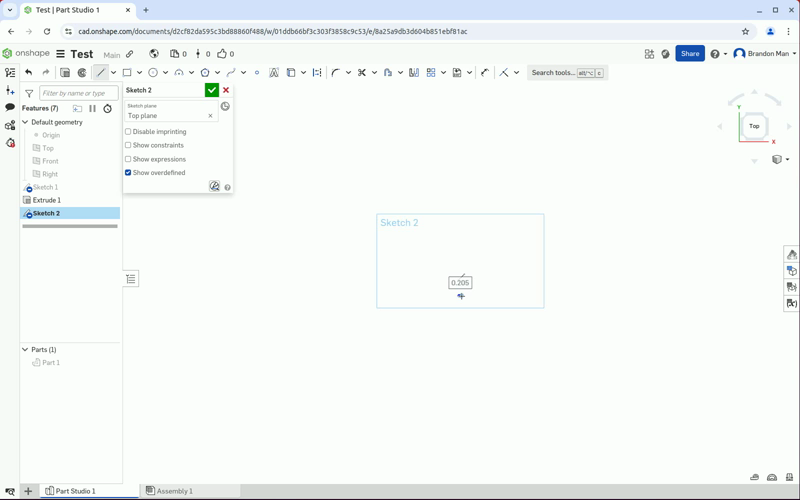
scroll(-6)
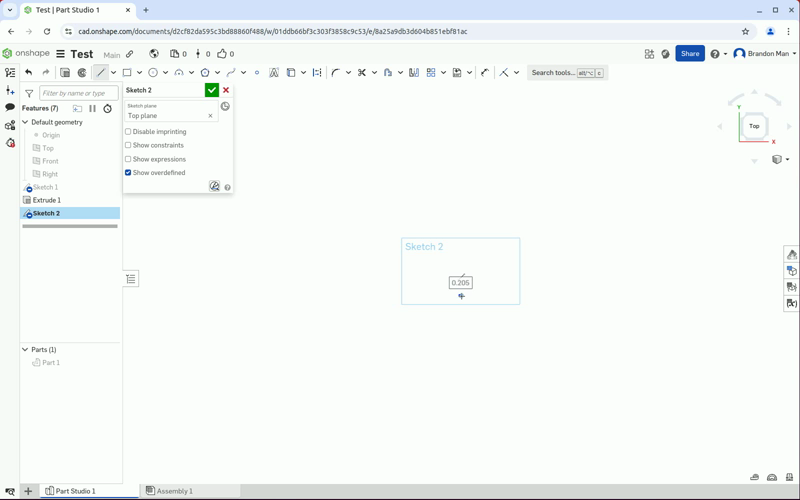
scroll(-6)
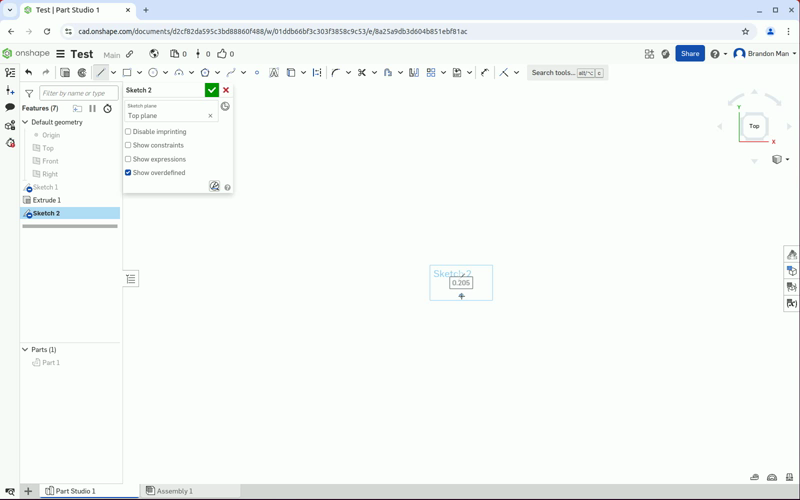
key_up(shift)
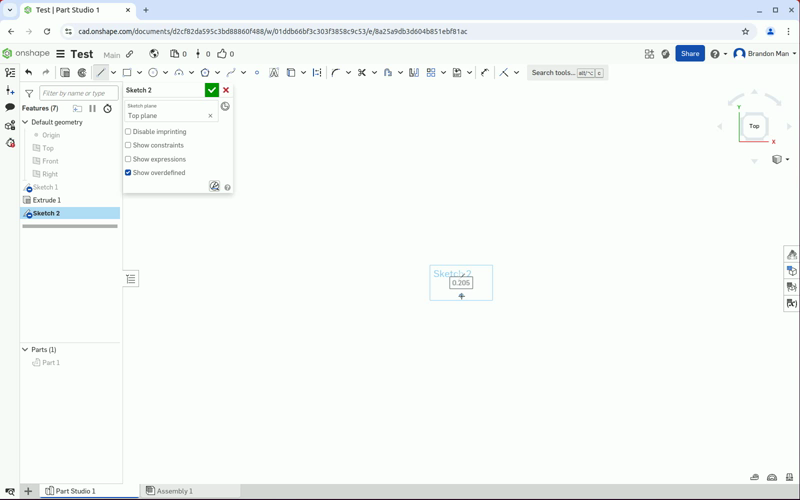
key_down(shift)
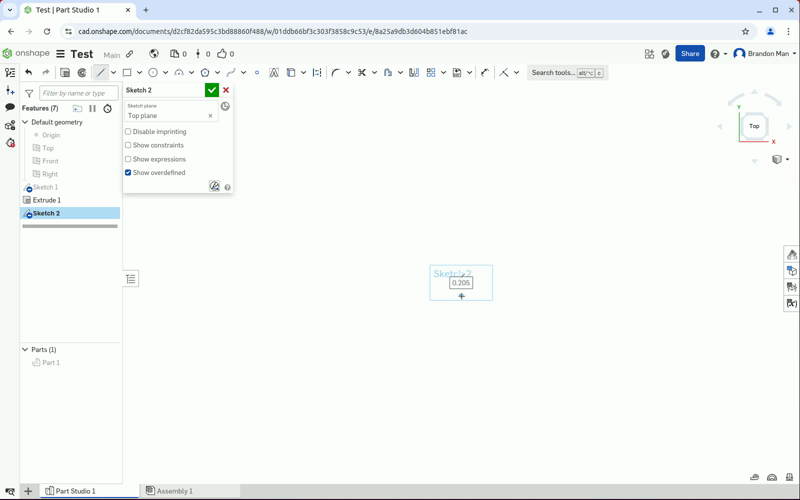
mouse_move(491, 295)
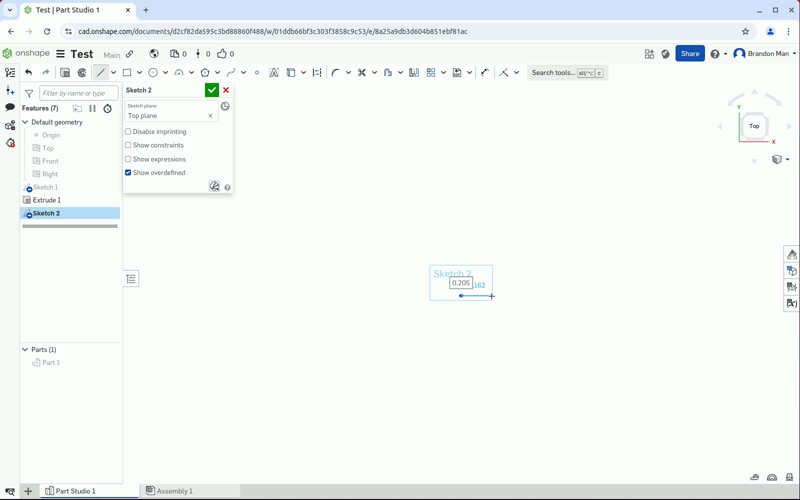
mouse_move(461, 282)
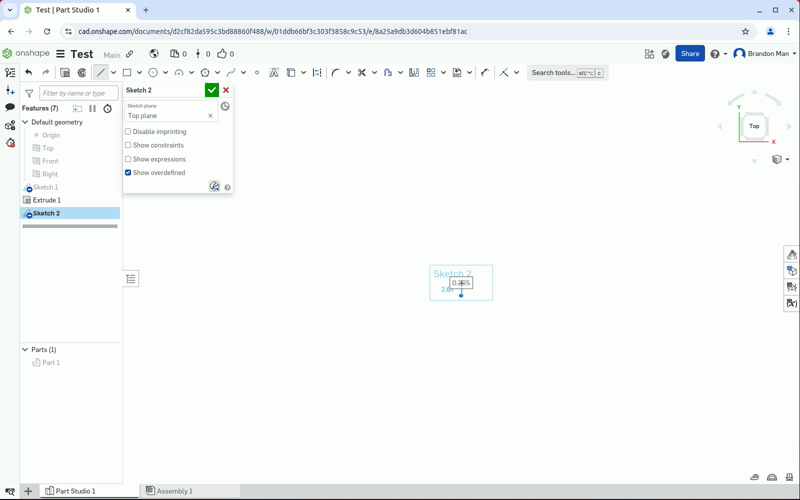
click(461, 282)
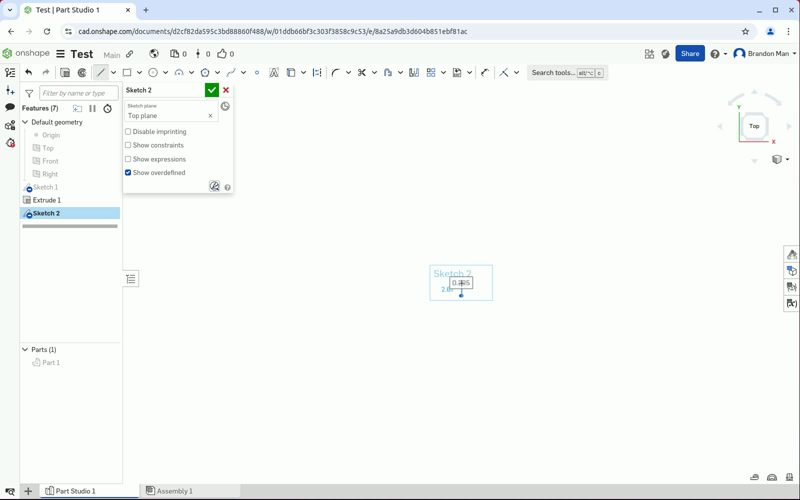
key_up(shift)
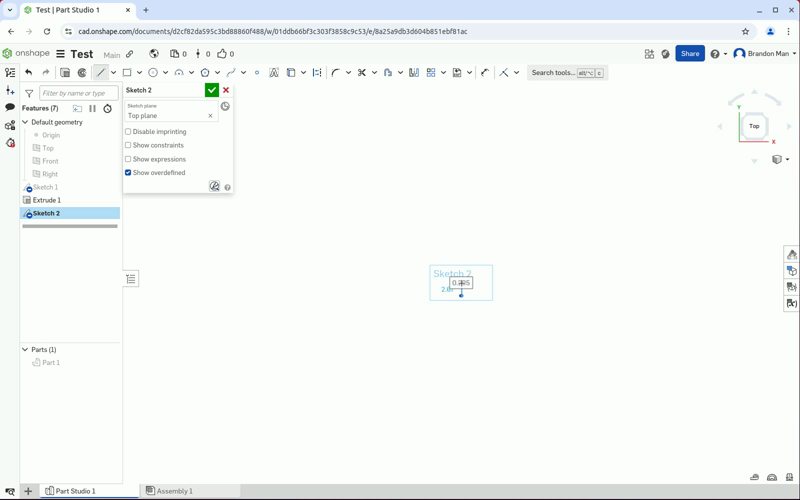
key_down(shift)
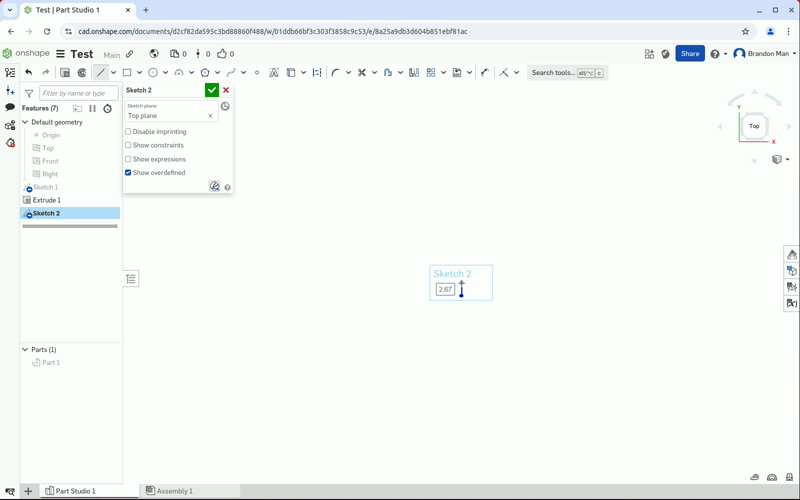
mouse_move(491, 282)
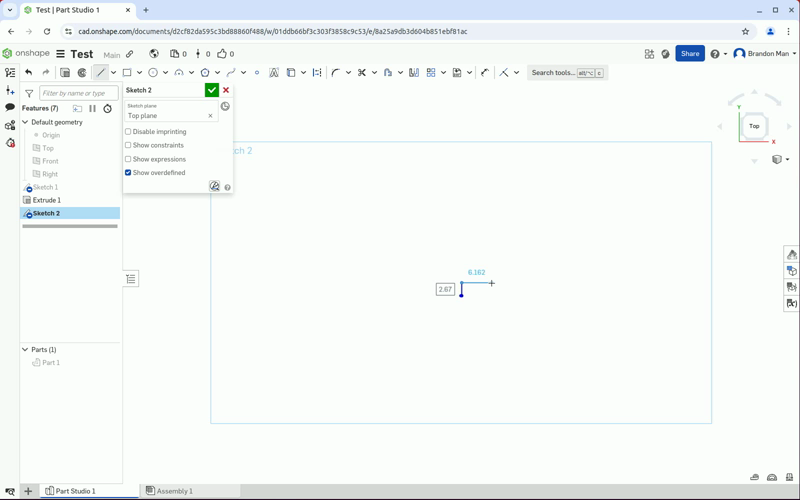
mouse_move(474, 282)
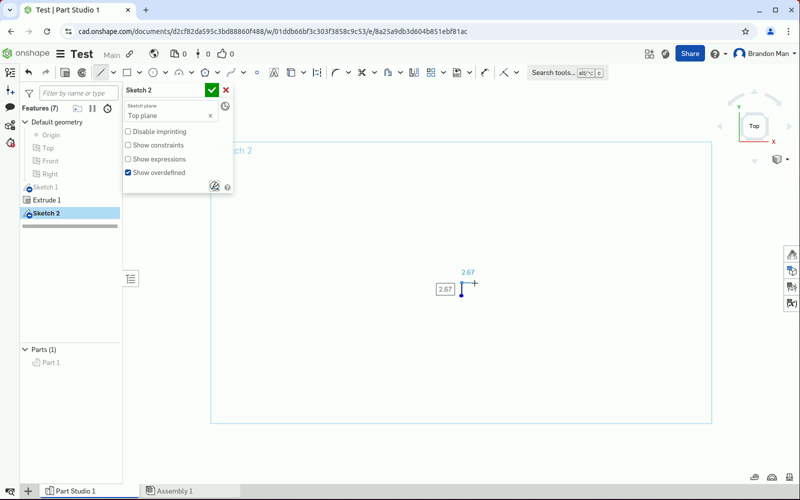
click(474, 282)
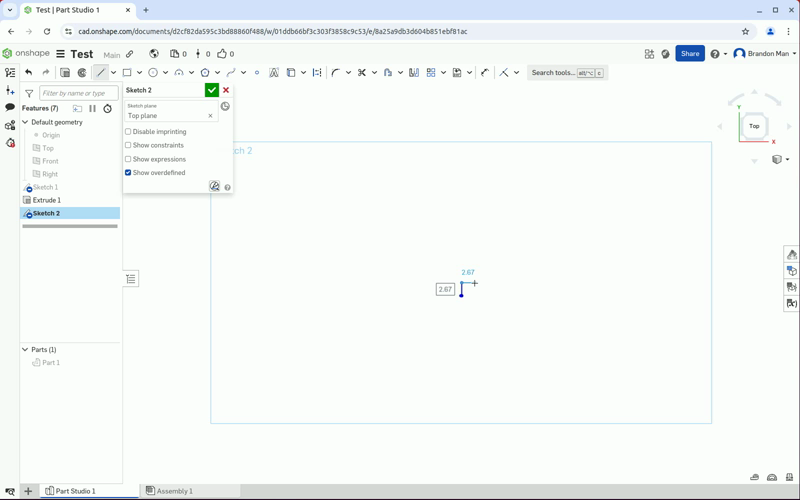
key_up(shift)
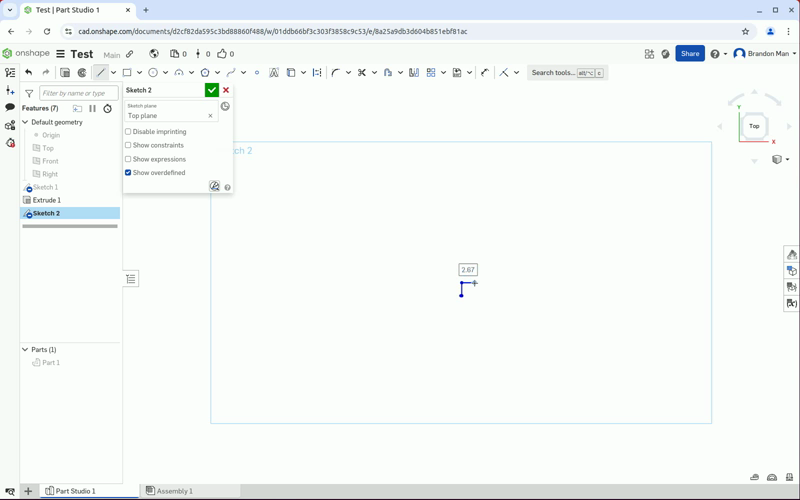
key_down(shift)
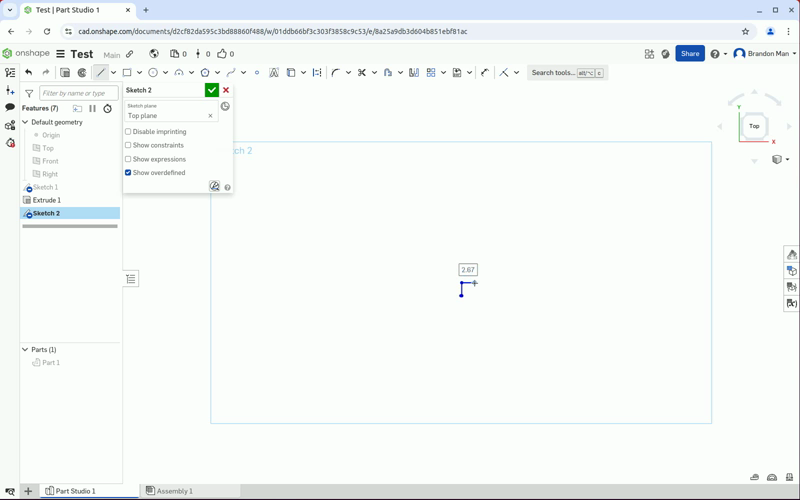
mouse_move(504, 282)
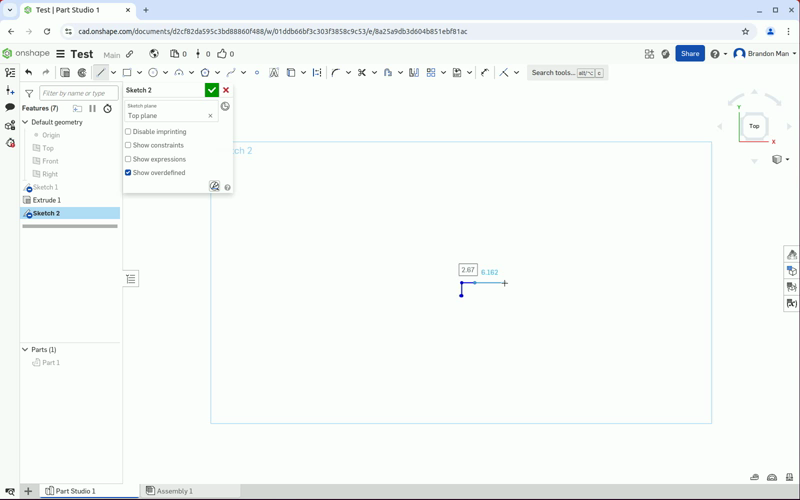
mouse_move(474, 282)
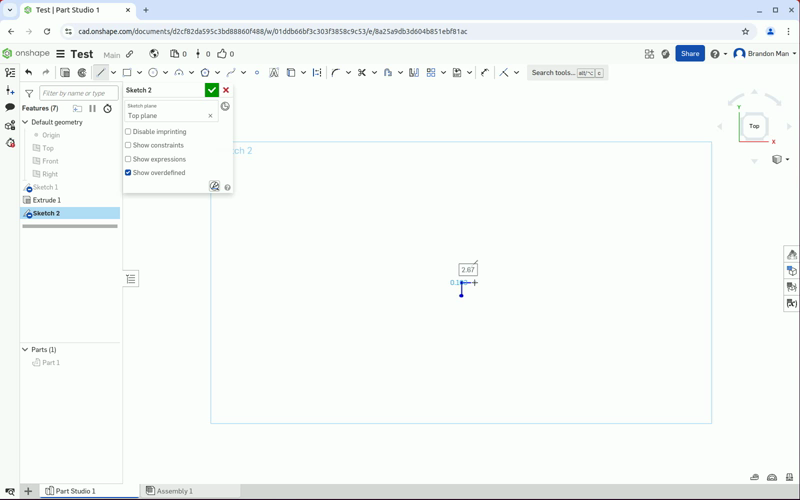
scroll(6)
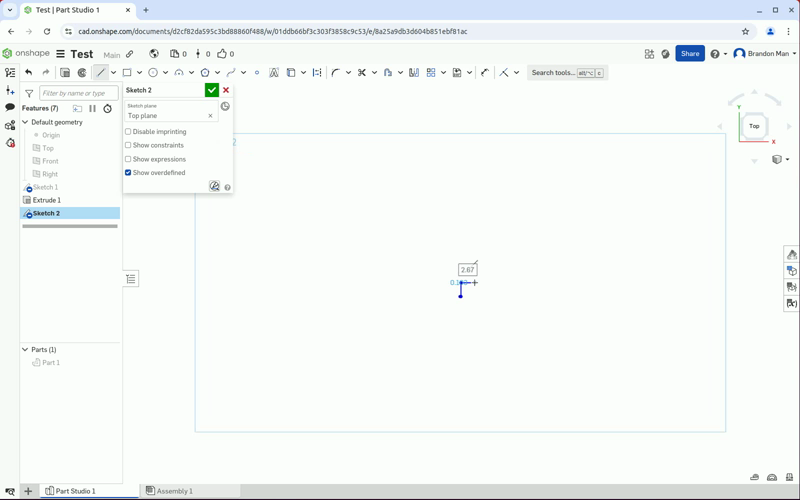
scroll(6)
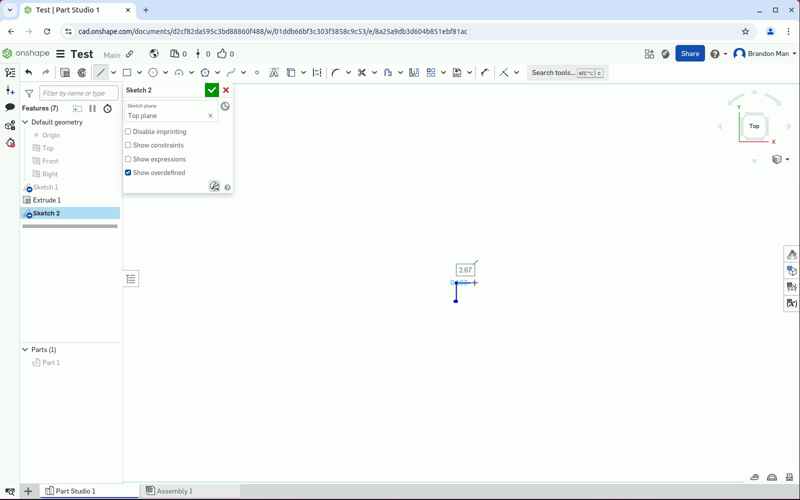
scroll(6)
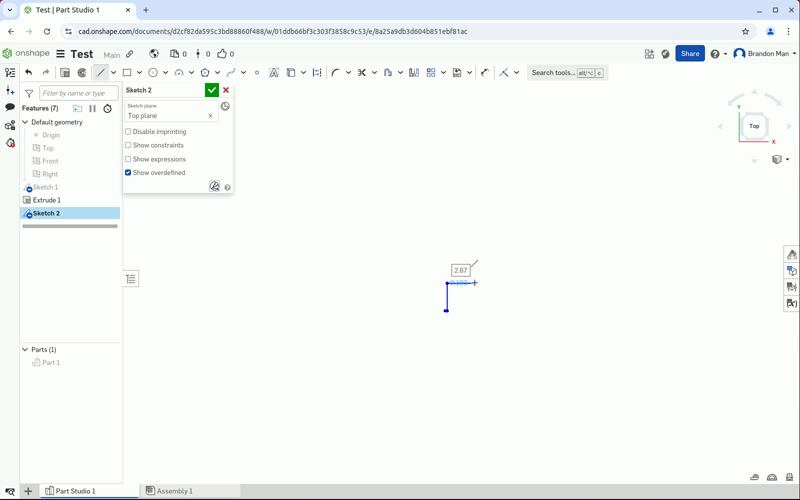
scroll(6)
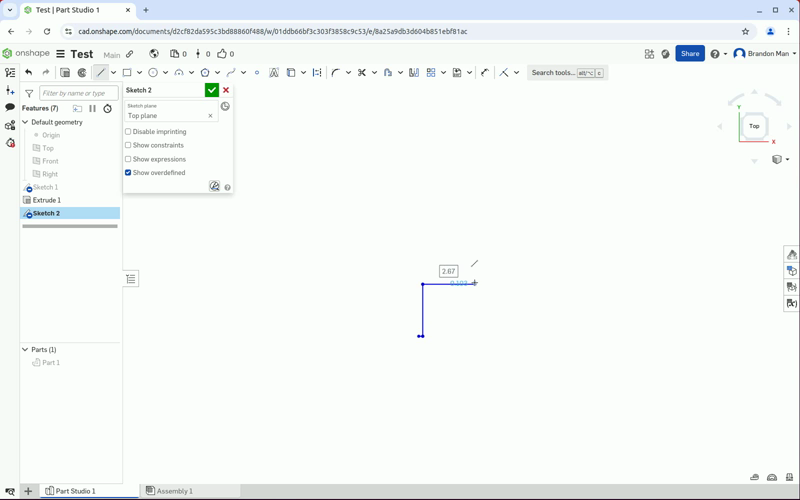
scroll(6)
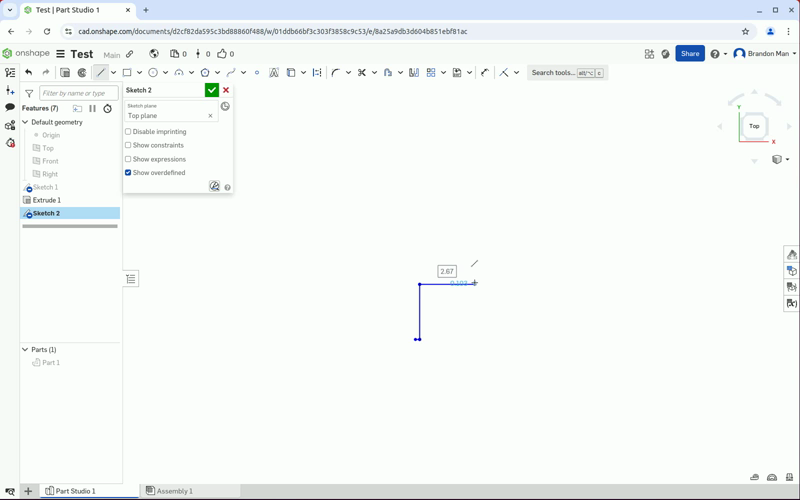
scroll(6)
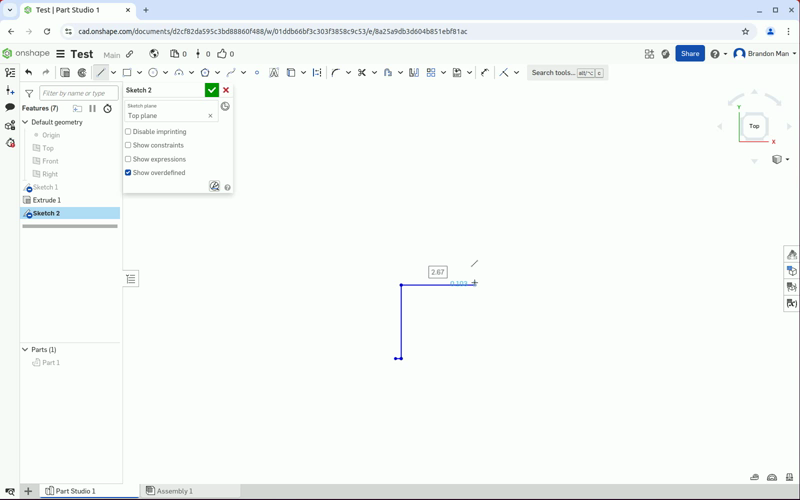
scroll(6)
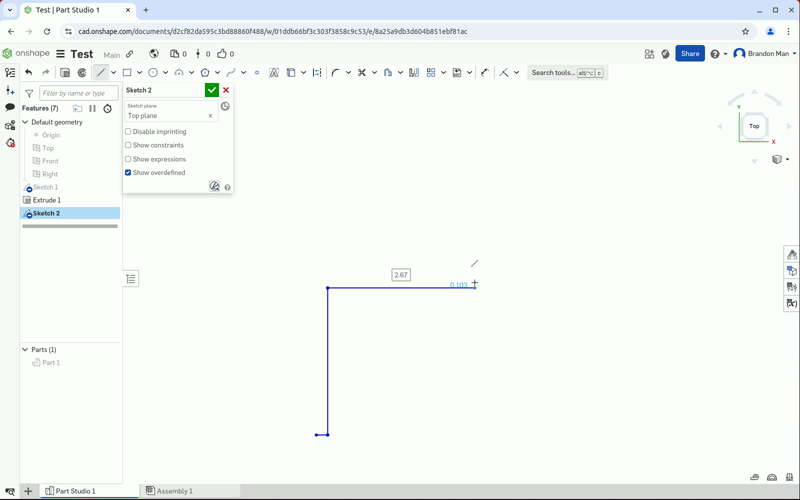
click(474, 282)
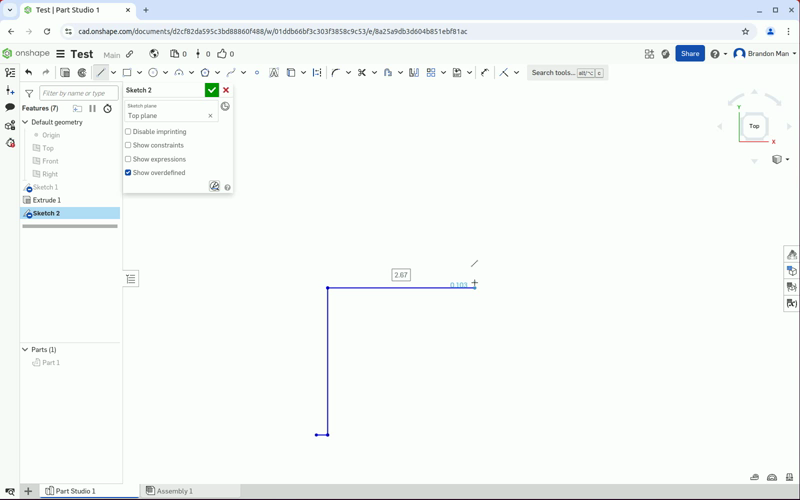
scroll(-6)
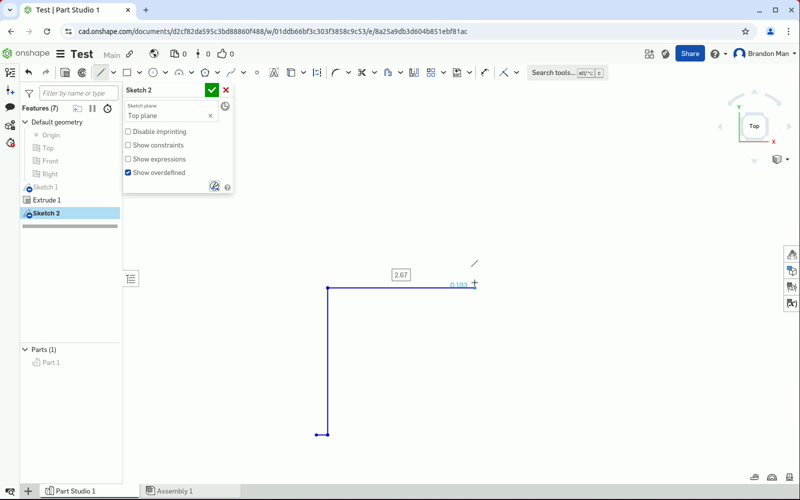
scroll(-6)
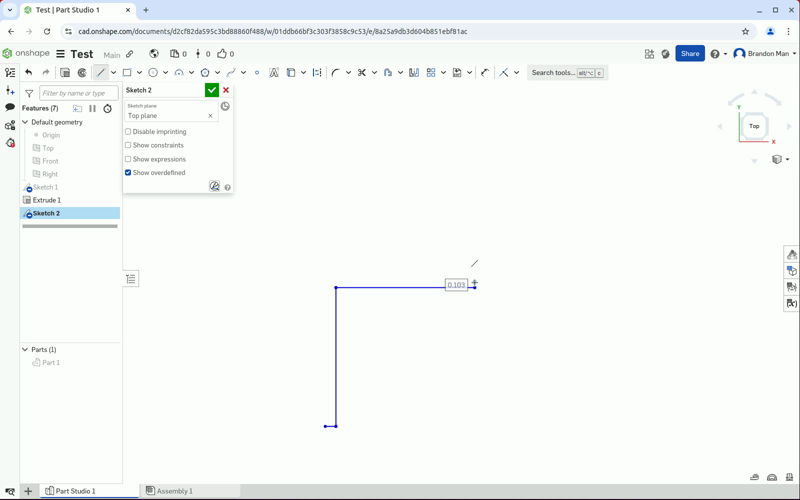
scroll(-6)
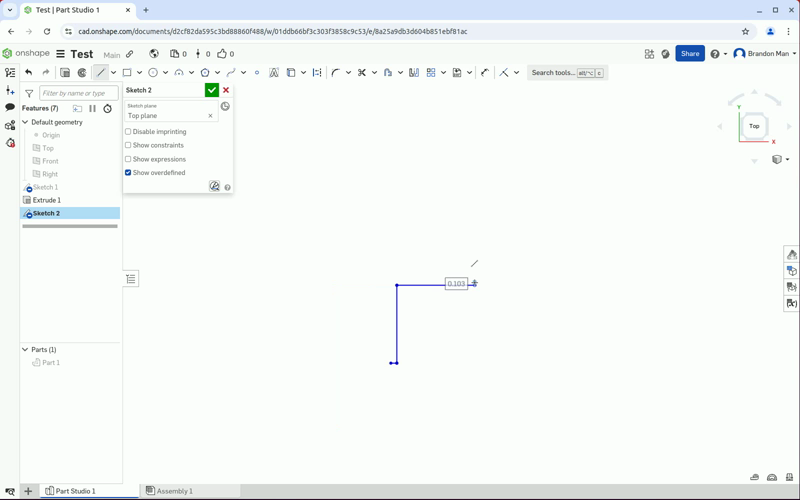
scroll(-6)
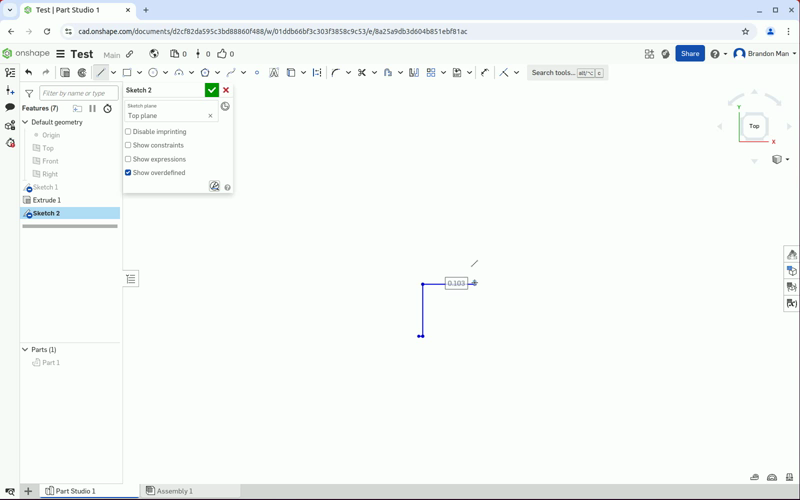
scroll(-6)
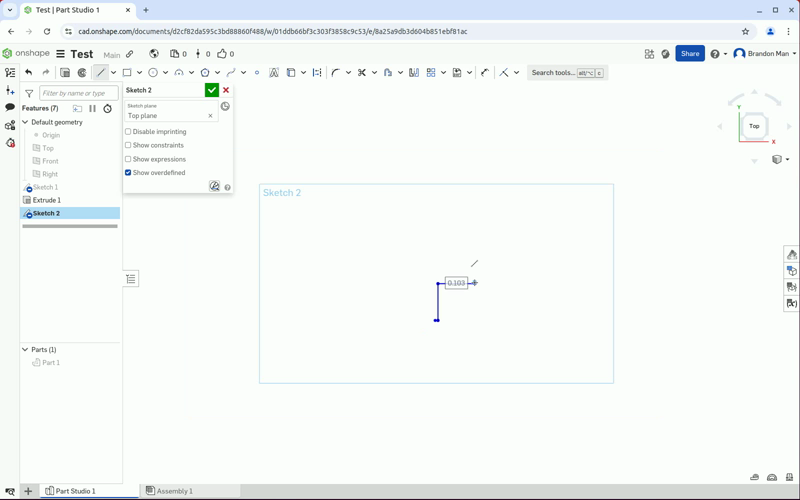
scroll(-6)
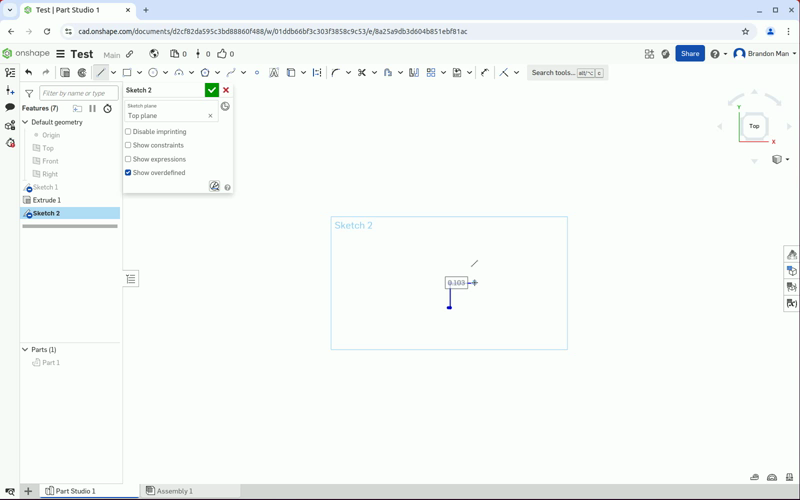
scroll(-6)
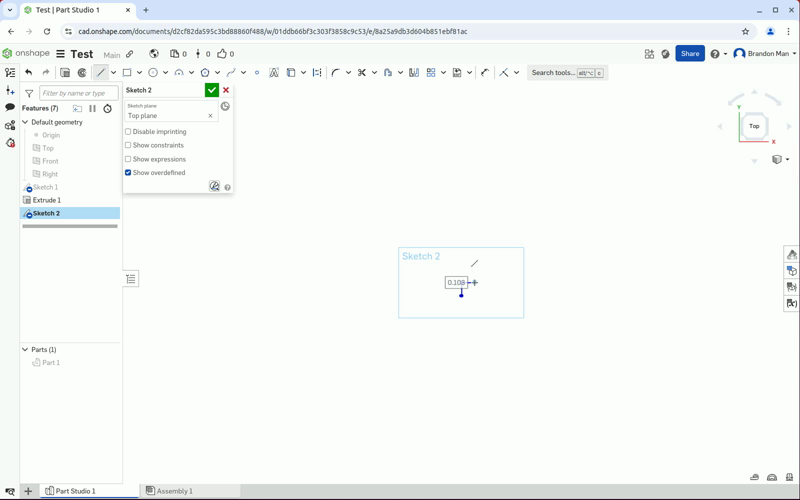
key_up(shift)
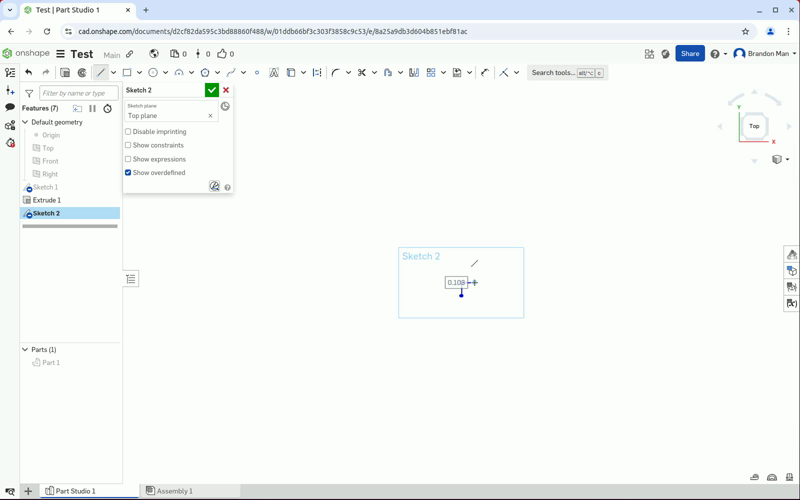
key_down(shift)
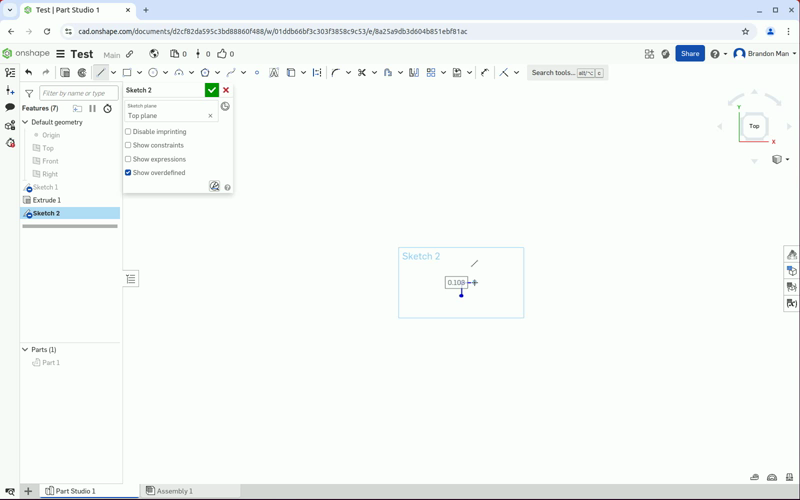
mouse_move(504, 282)
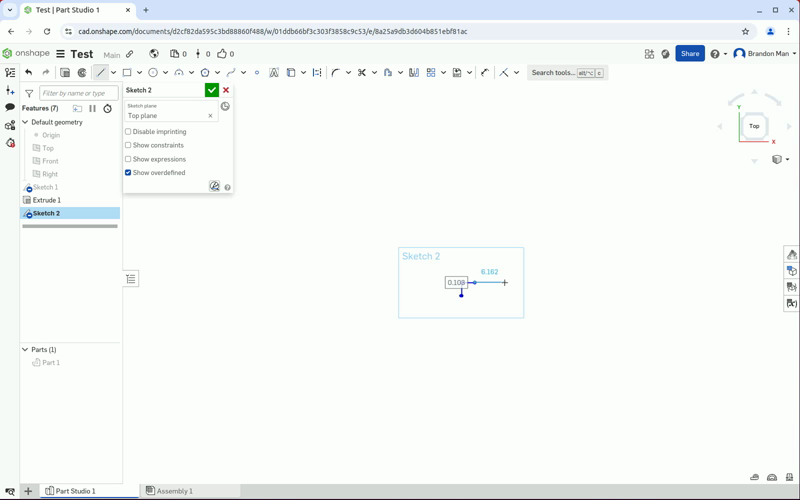
mouse_move(460, 282)
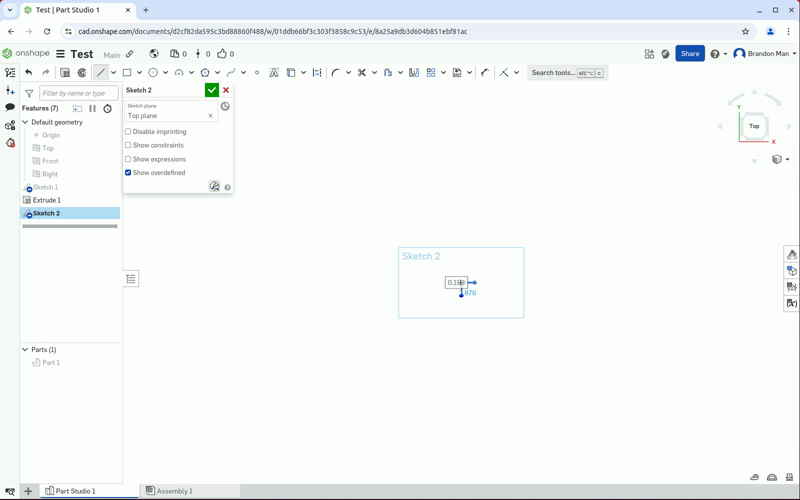
scroll(6)
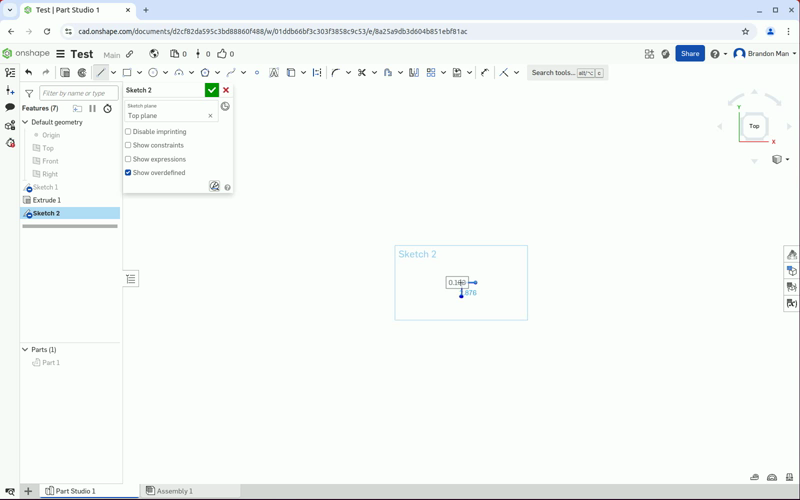
scroll(6)
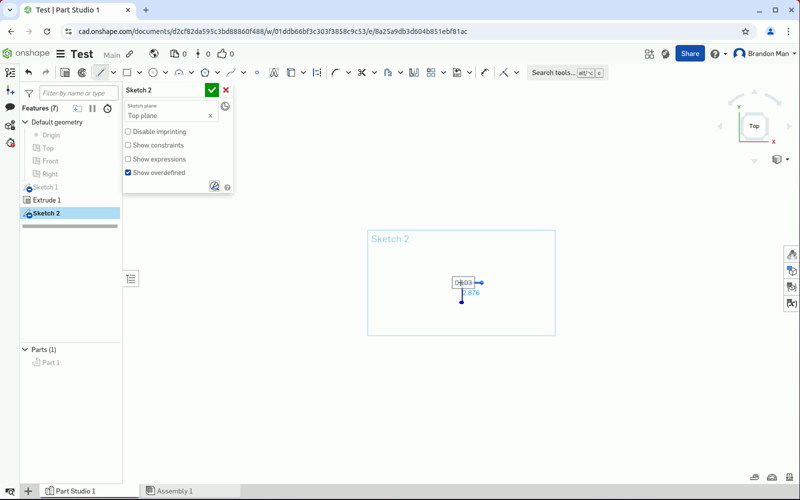
scroll(6)
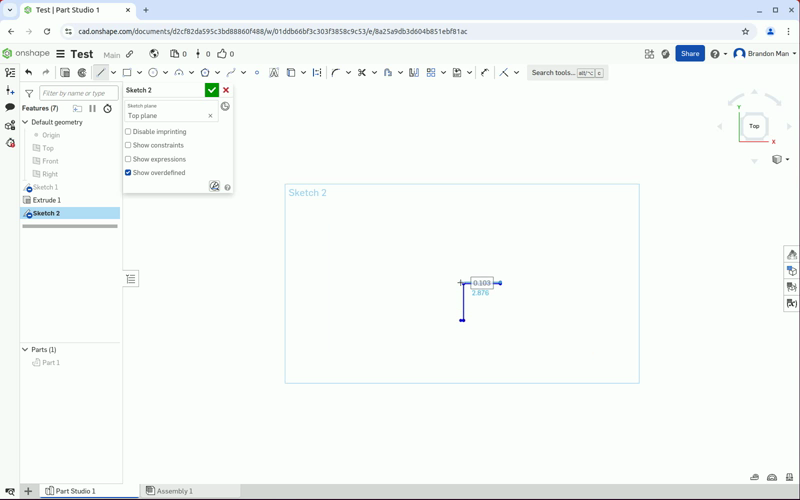
scroll(6)
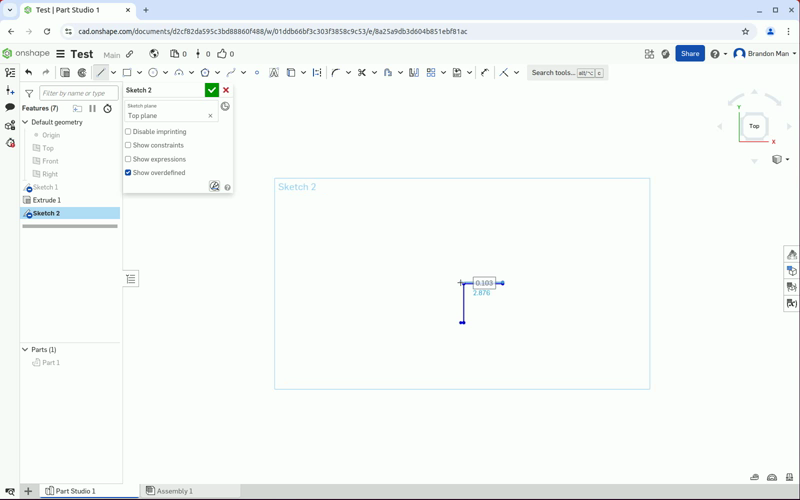
scroll(6)
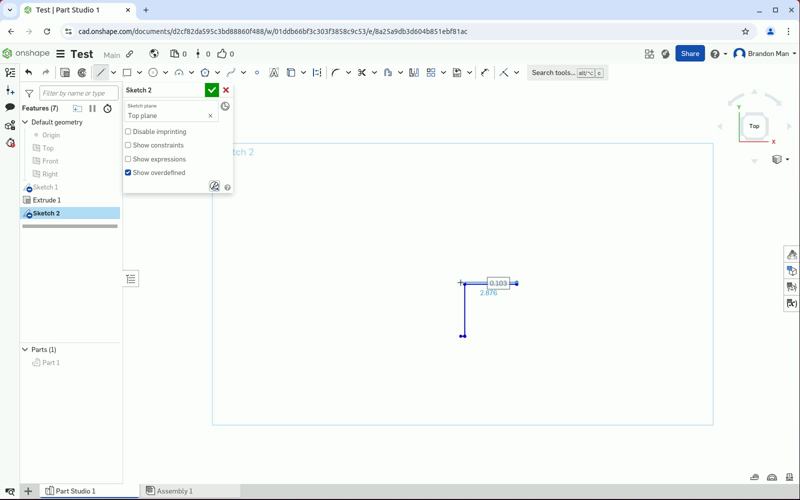
scroll(6)
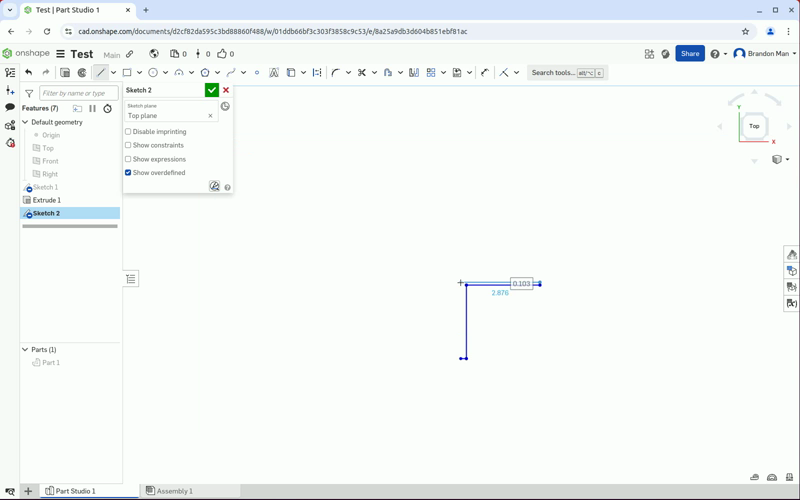
scroll(6)
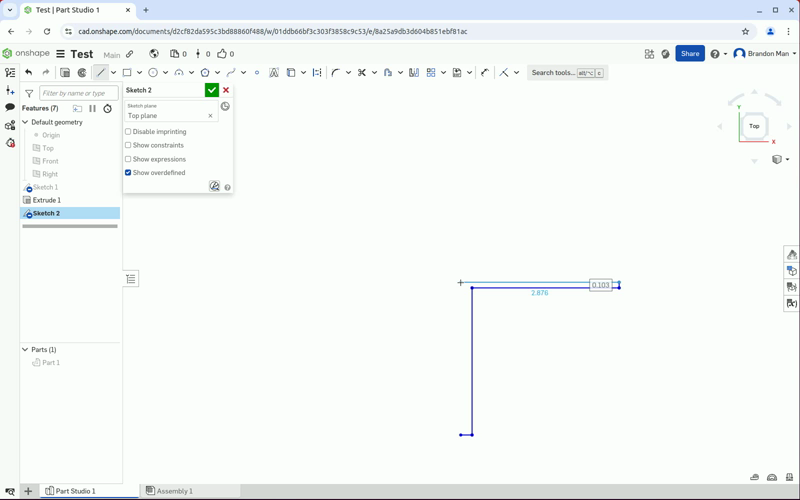
click(460, 282)
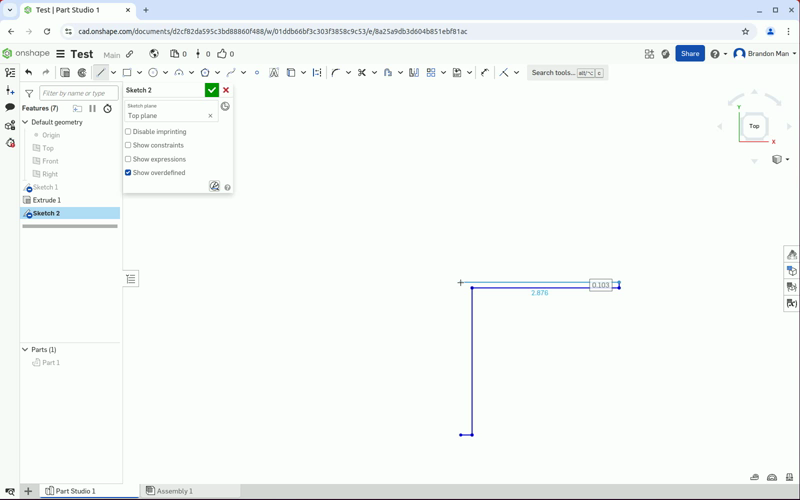
scroll(-6)
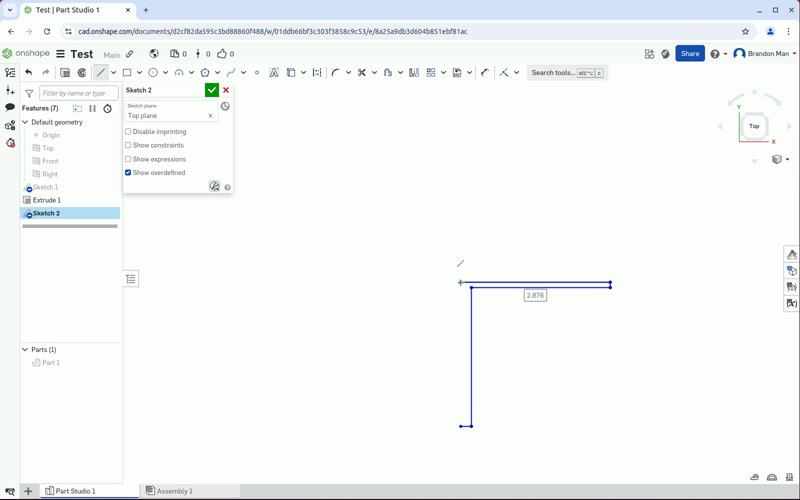
scroll(-6)
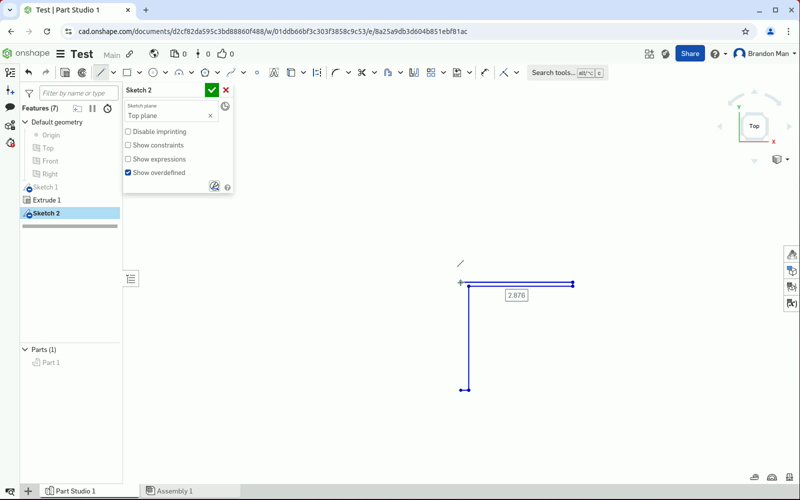
scroll(-6)
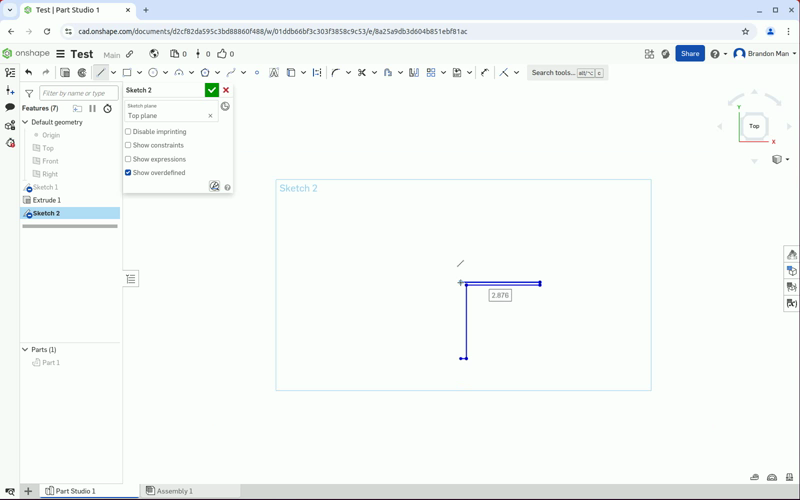
scroll(-6)
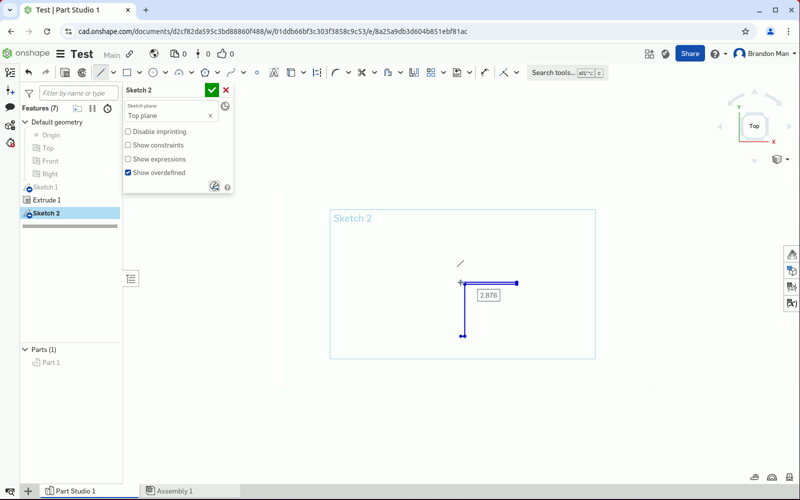
scroll(-6)
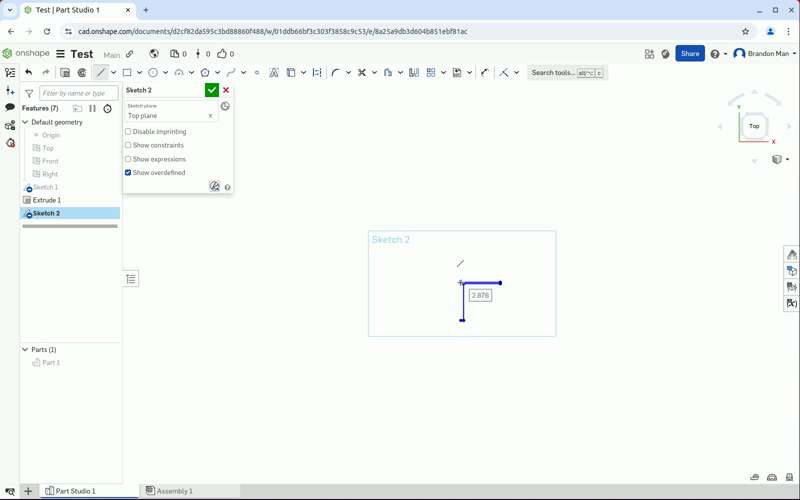
scroll(-6)
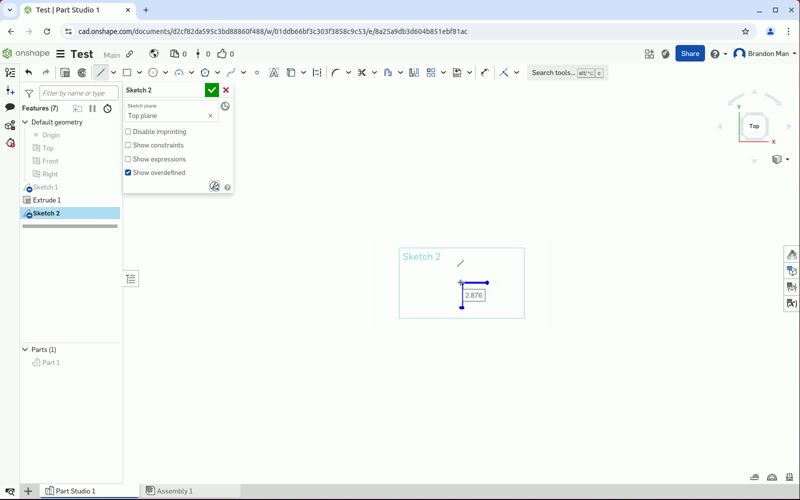
scroll(-6)
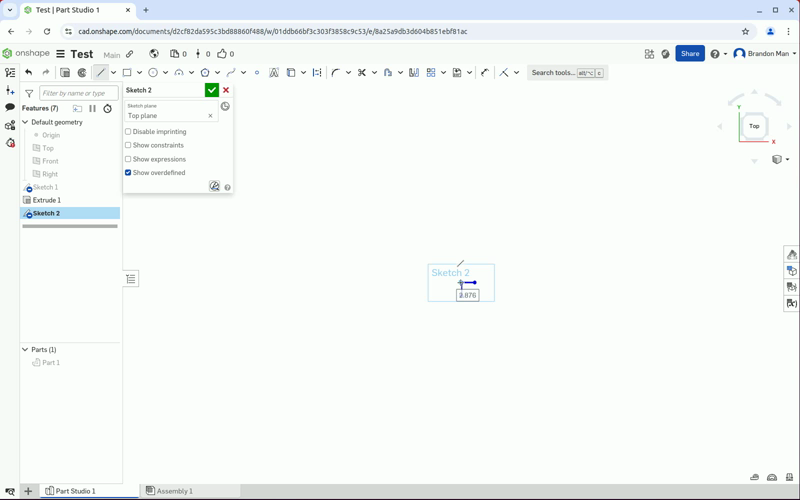
key_up(shift)
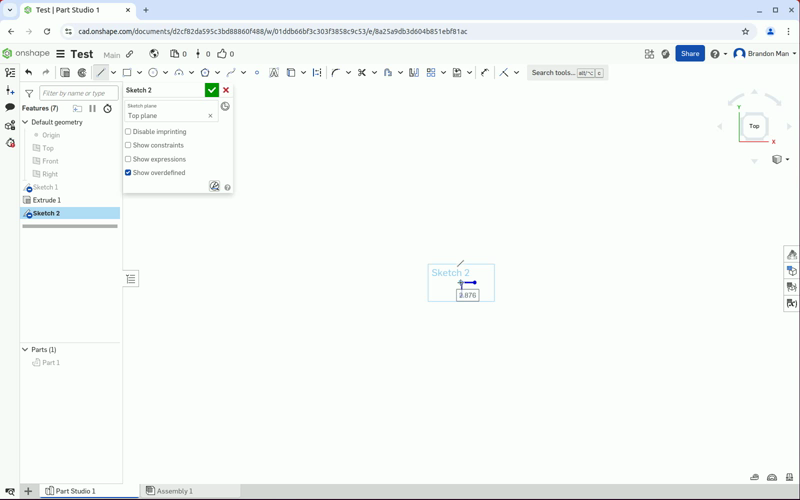
mouse_move(490, 282)
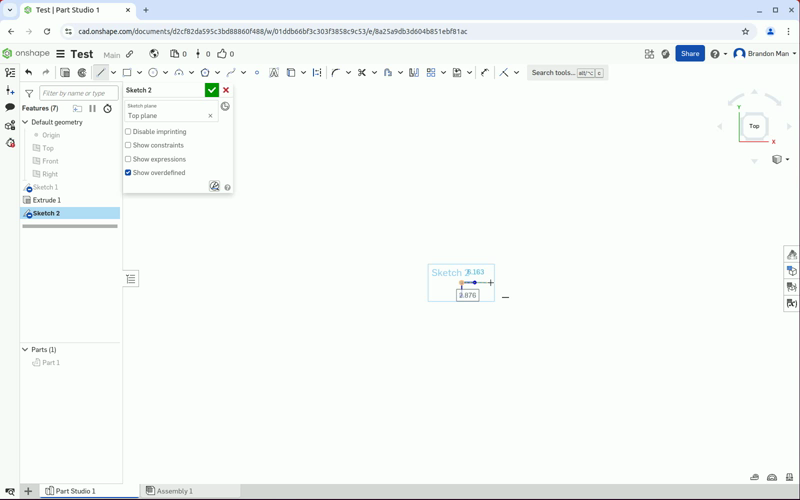
key_down(shift)
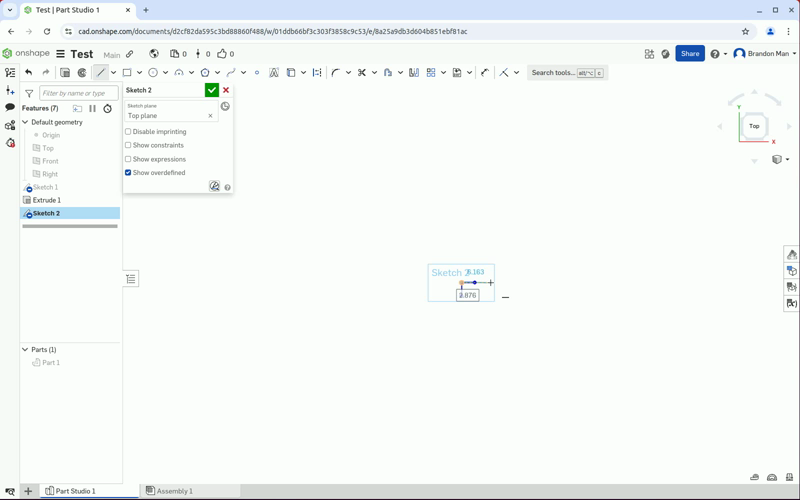
mouse_move(460, 295)
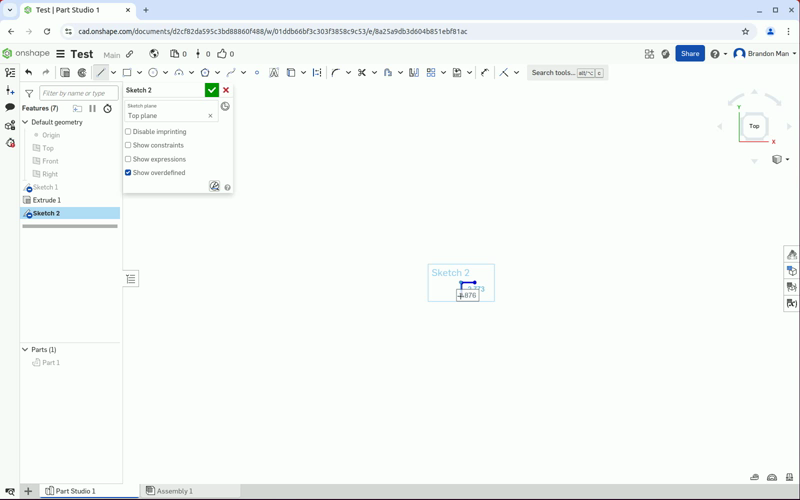
scroll(6)
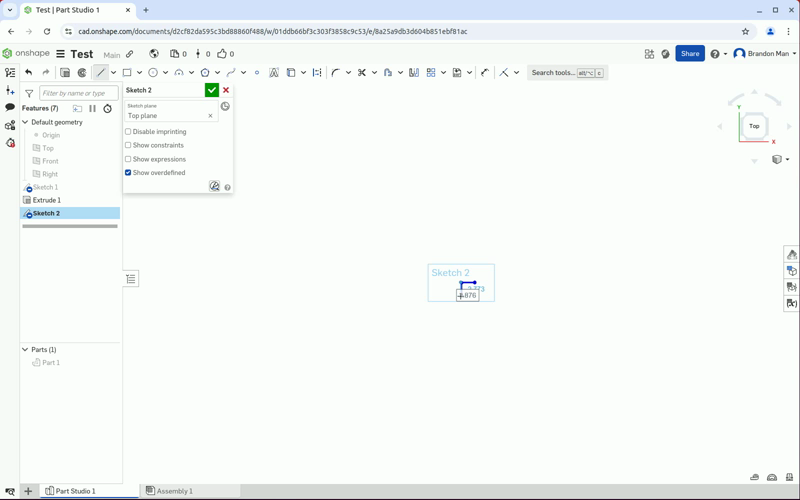
scroll(6)
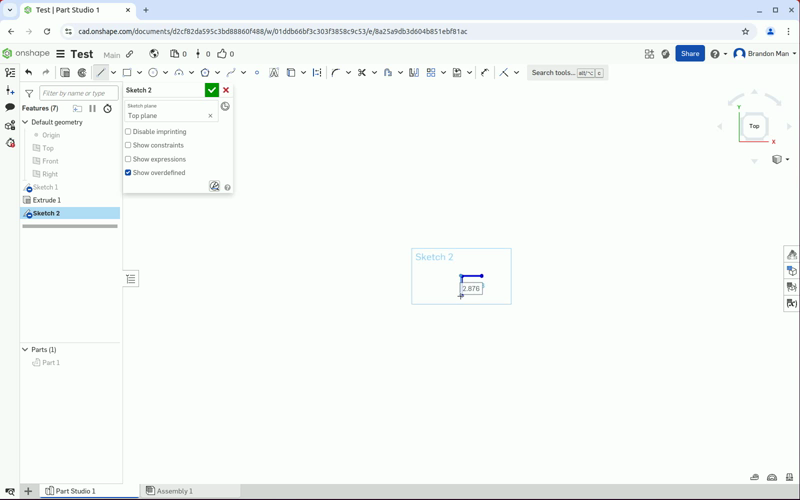
scroll(6)
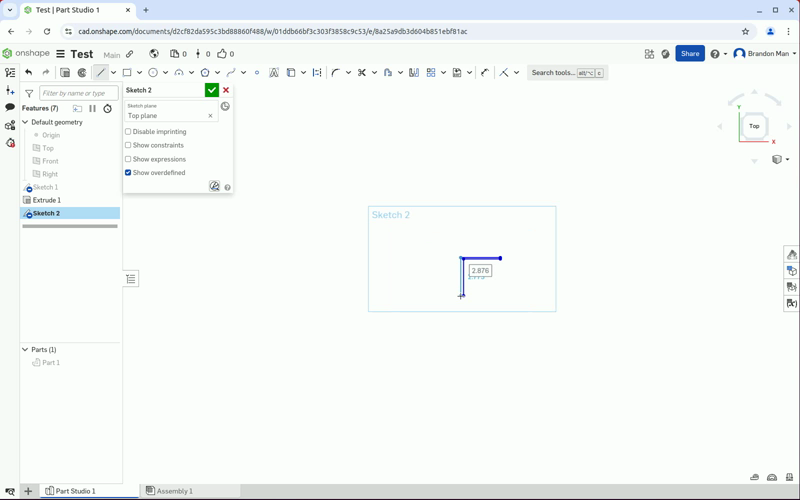
scroll(6)
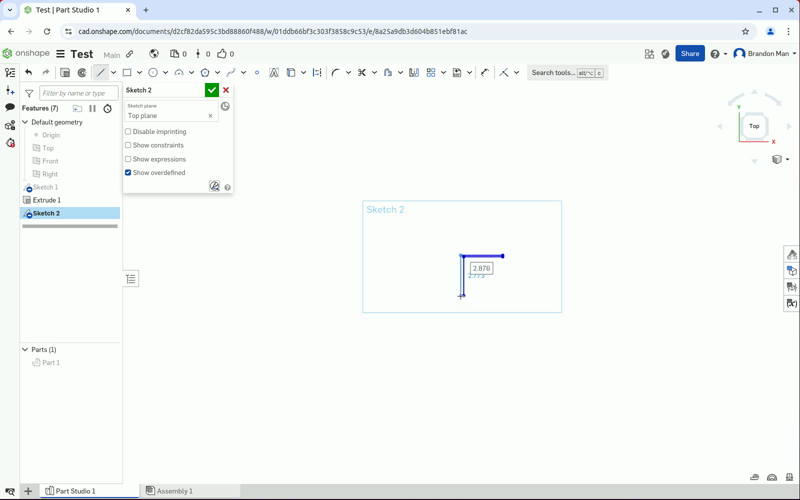
scroll(6)
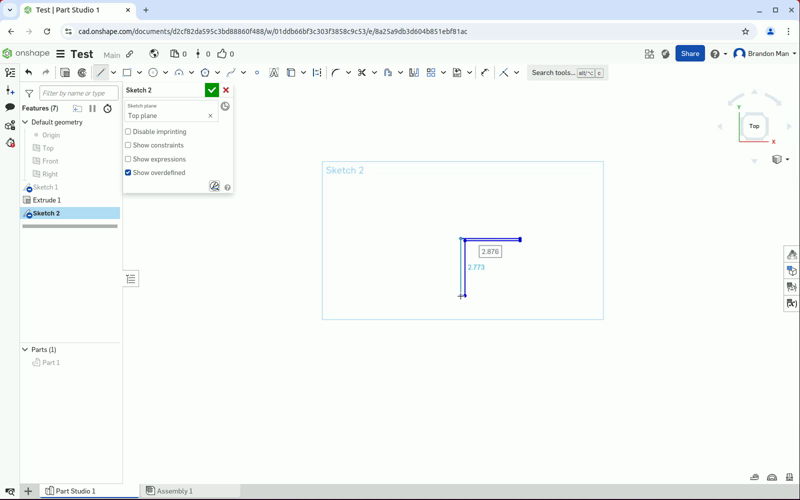
scroll(6)
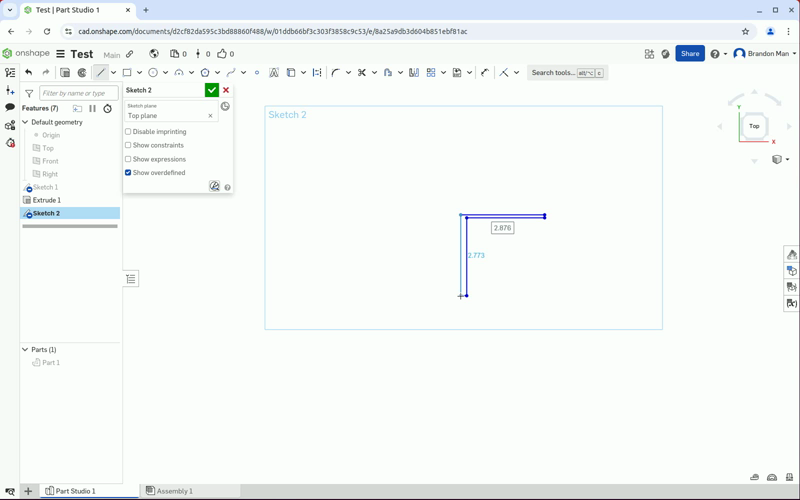
scroll(6)
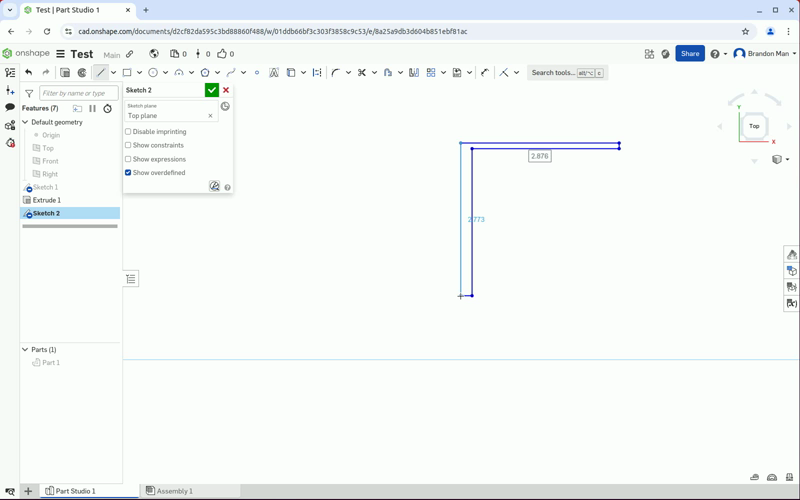
key_up(shift)
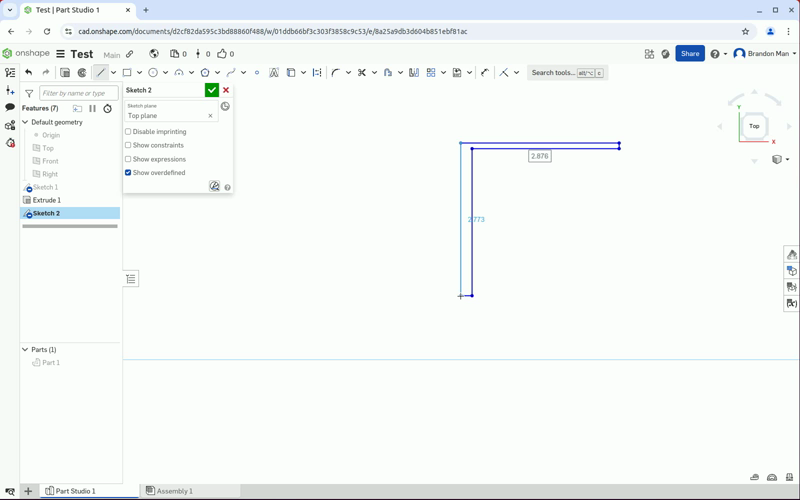
click(460, 295)
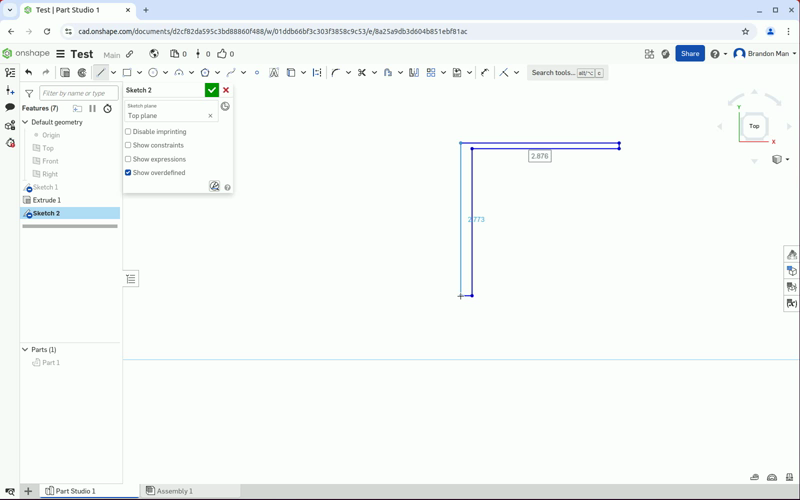
scroll(-6)
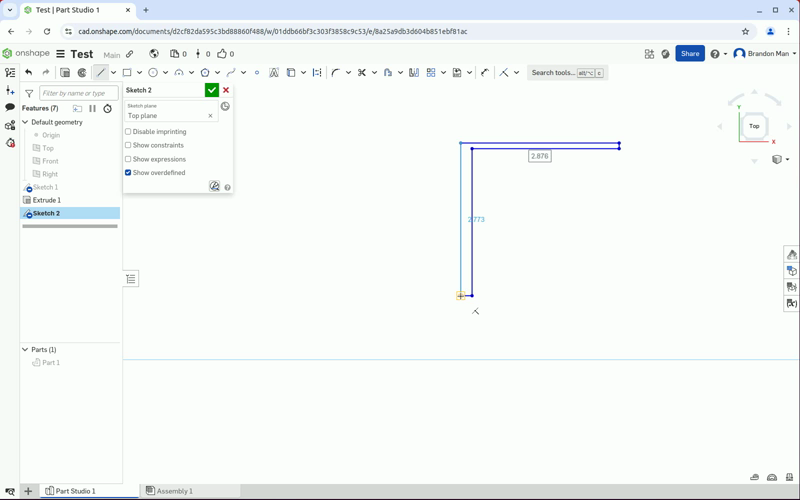
scroll(-6)
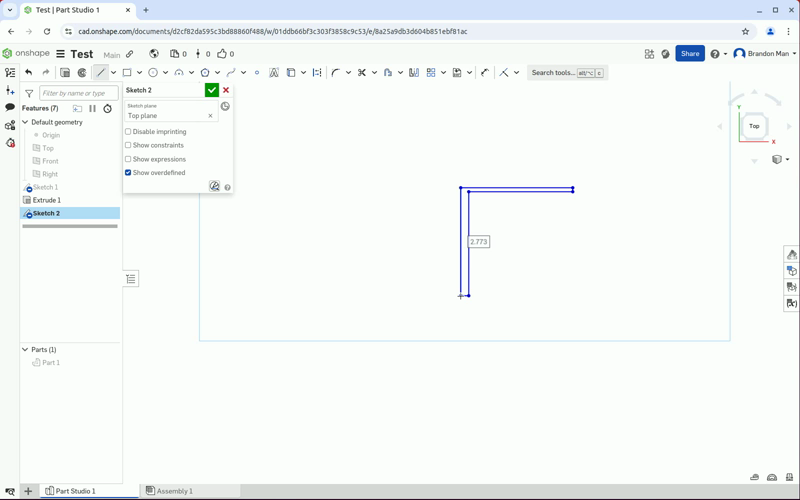
scroll(-6)
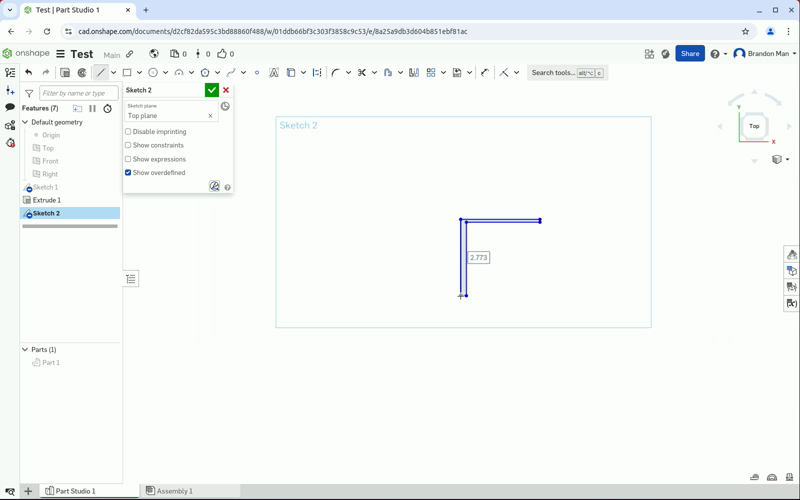
scroll(-6)
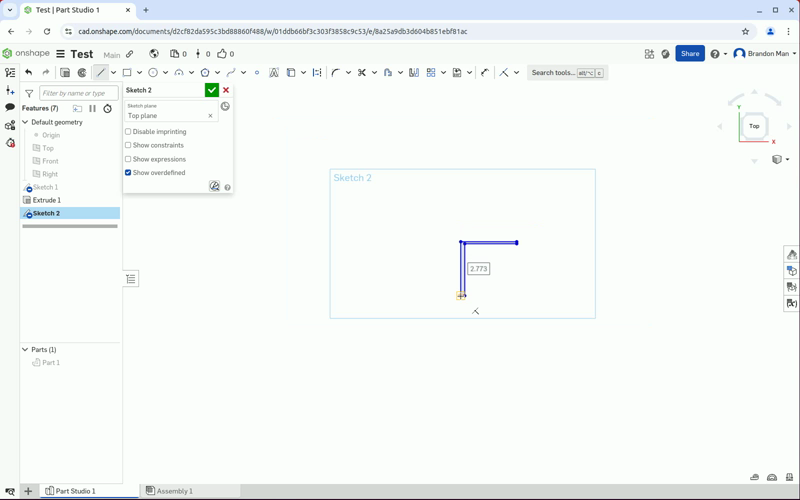
scroll(-6)
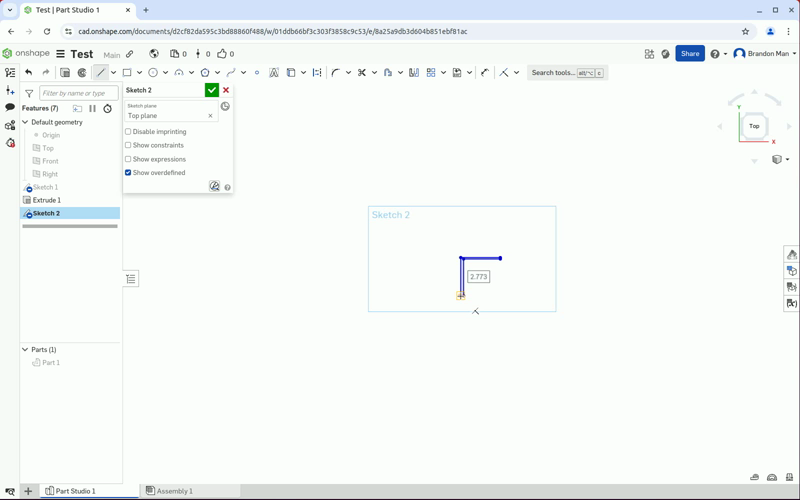
scroll(-6)
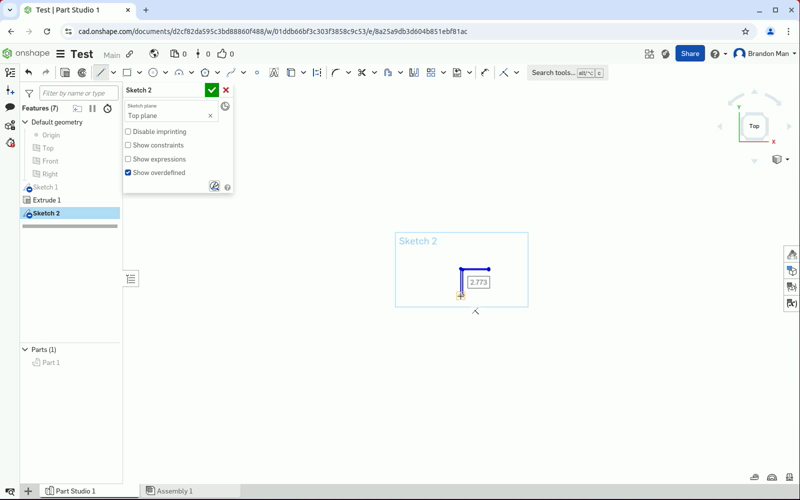
scroll(-6)
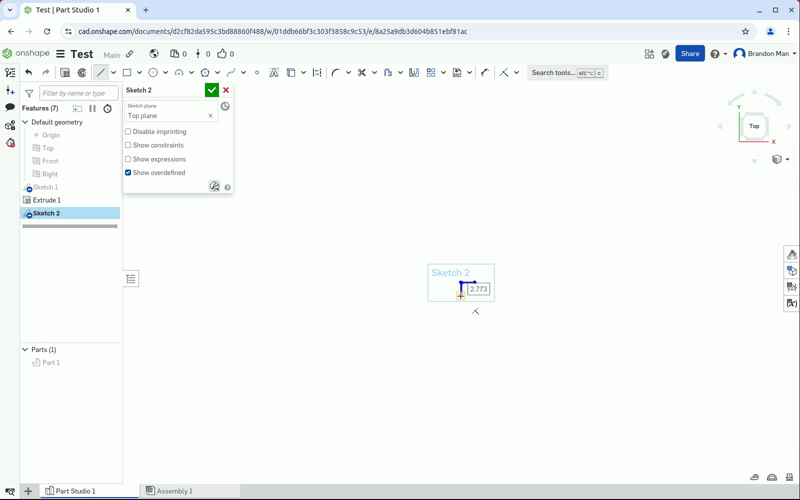
key(esc)
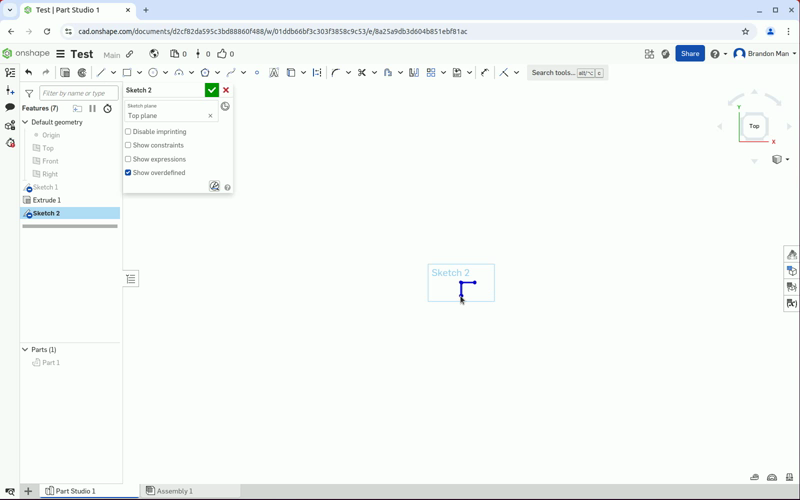
mouse_move(461, 294)
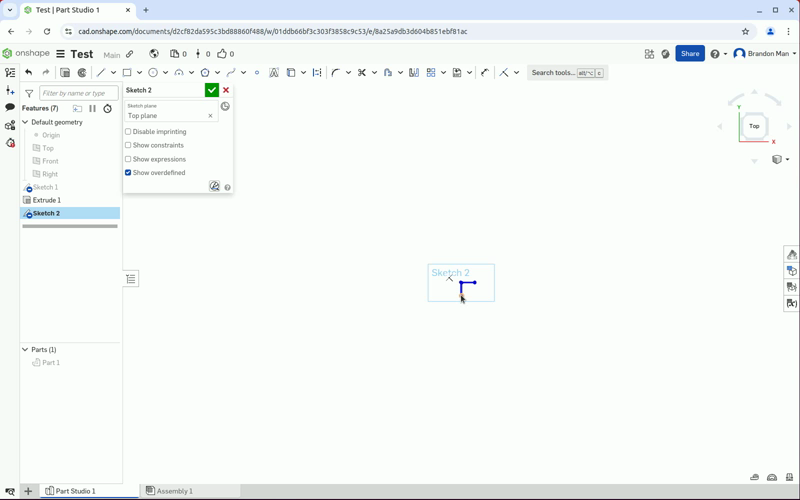
scroll(6)
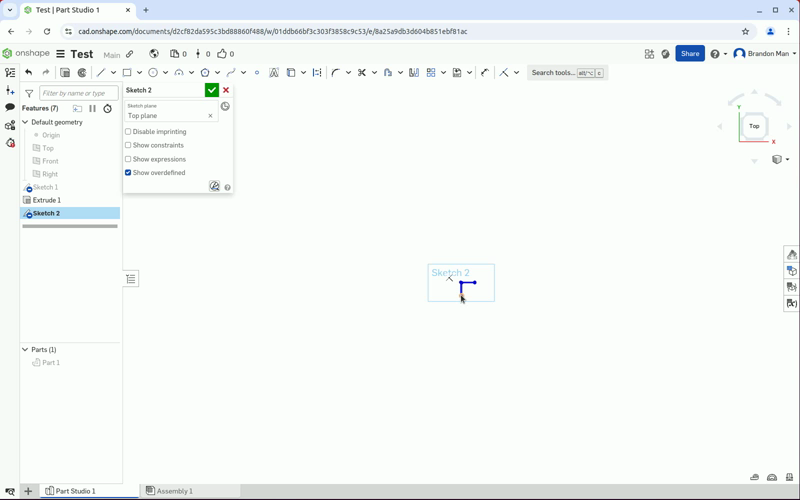
scroll(6)
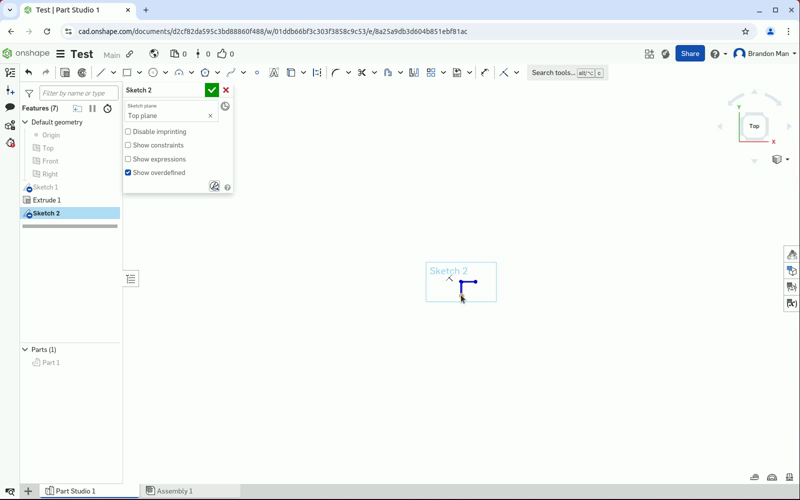
scroll(6)
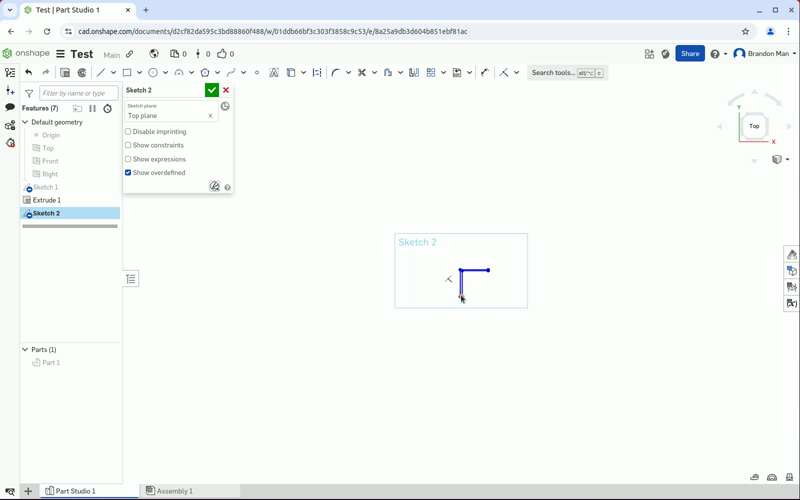
scroll(6)
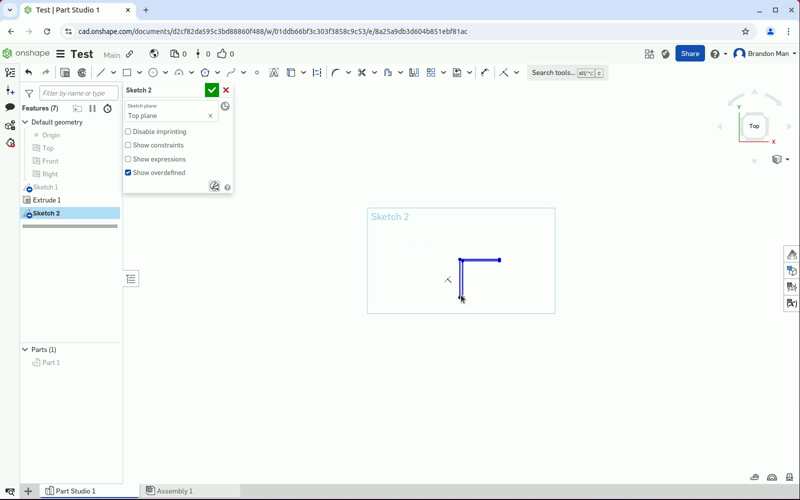
scroll(6)
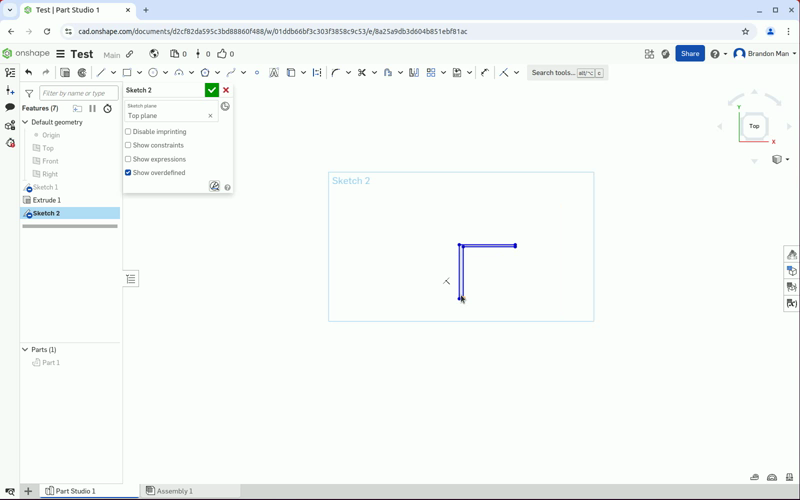
scroll(6)
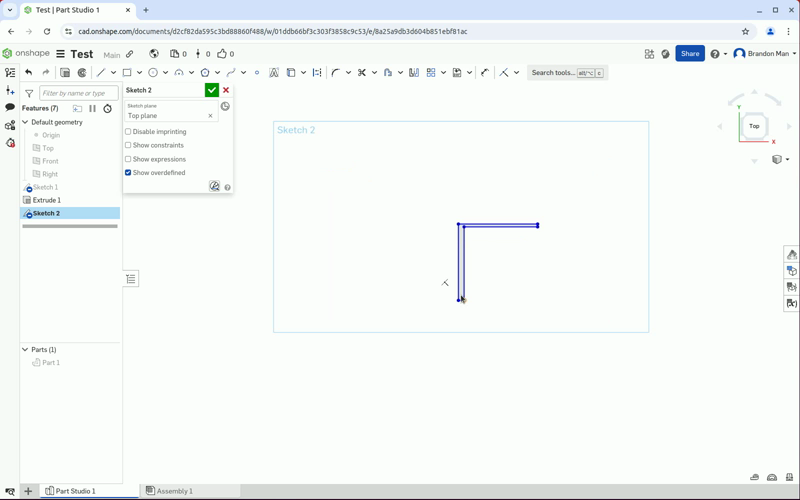
scroll(6)
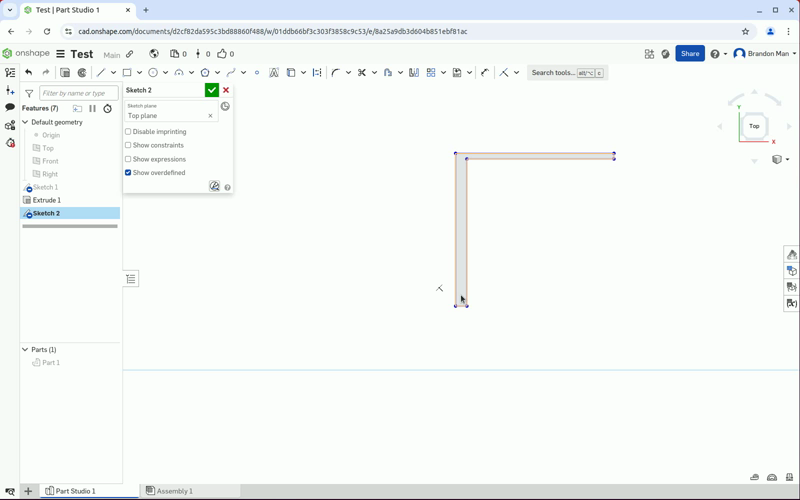
click(461, 294)
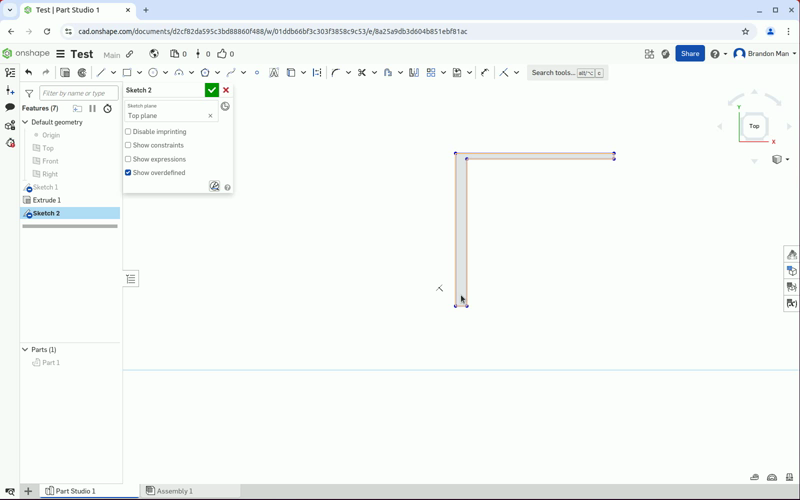
scroll(-6)
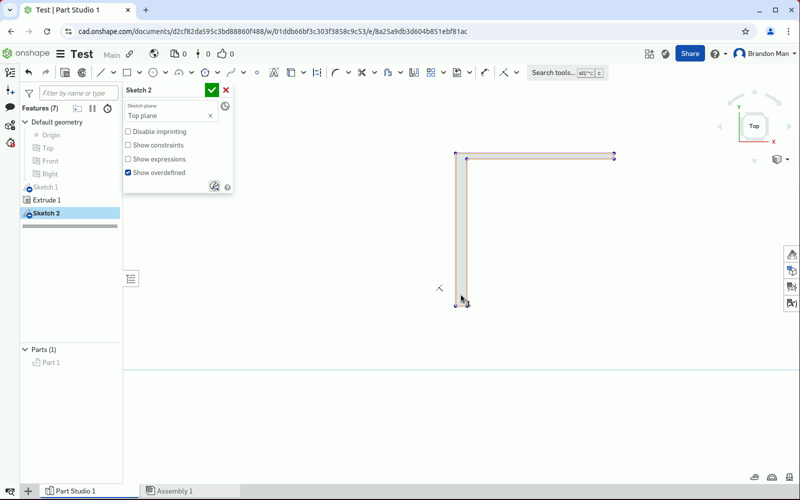
scroll(-6)
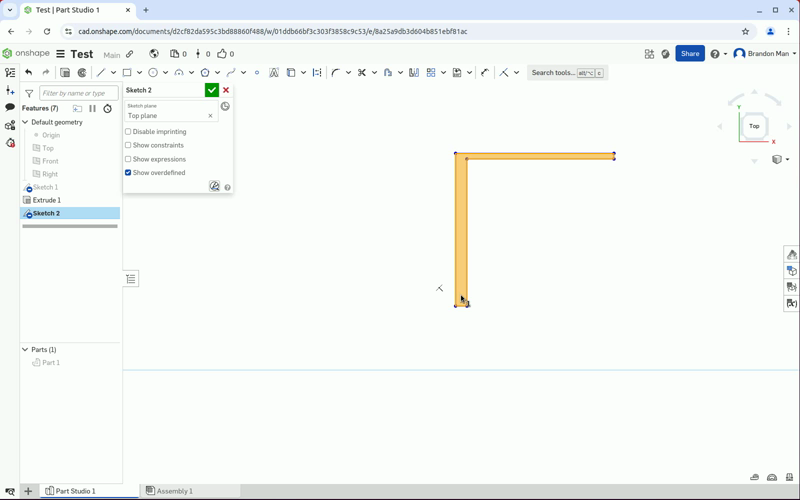
scroll(-6)
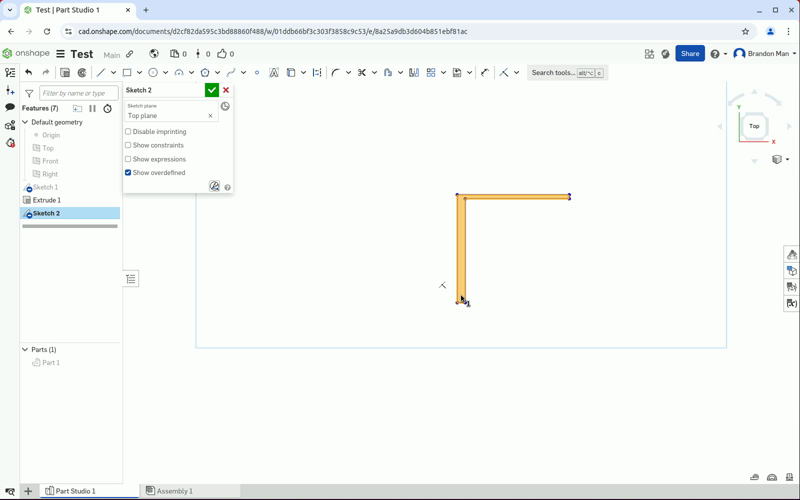
scroll(-6)
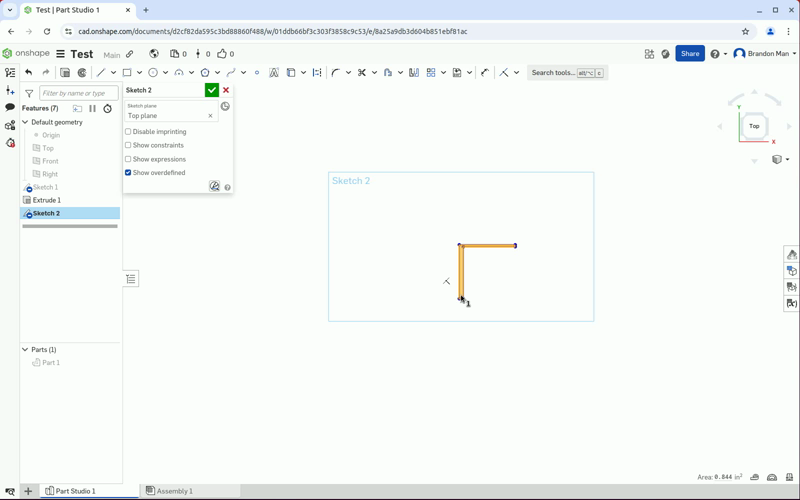
scroll(-6)
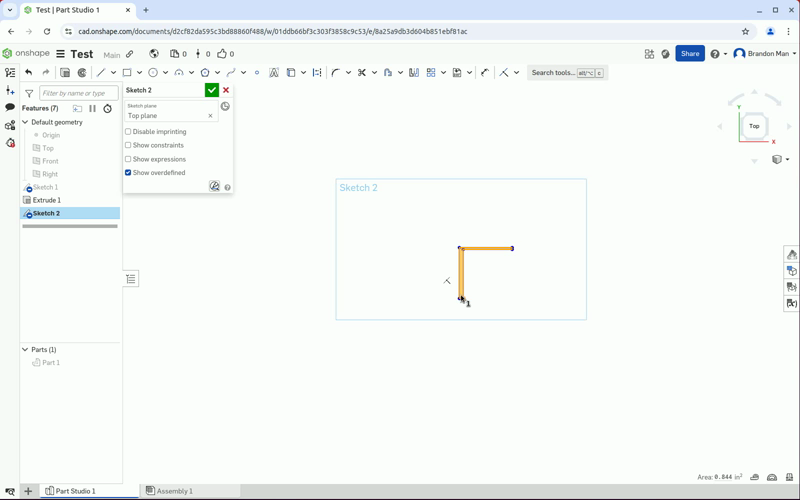
scroll(-6)
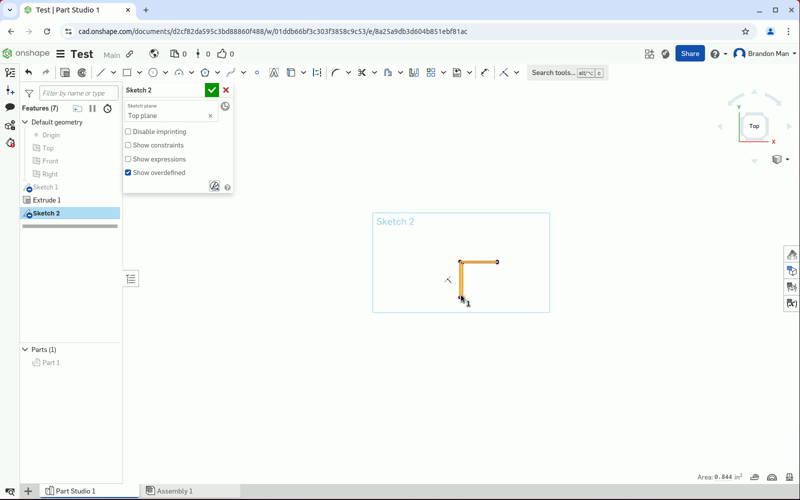
scroll(-6)
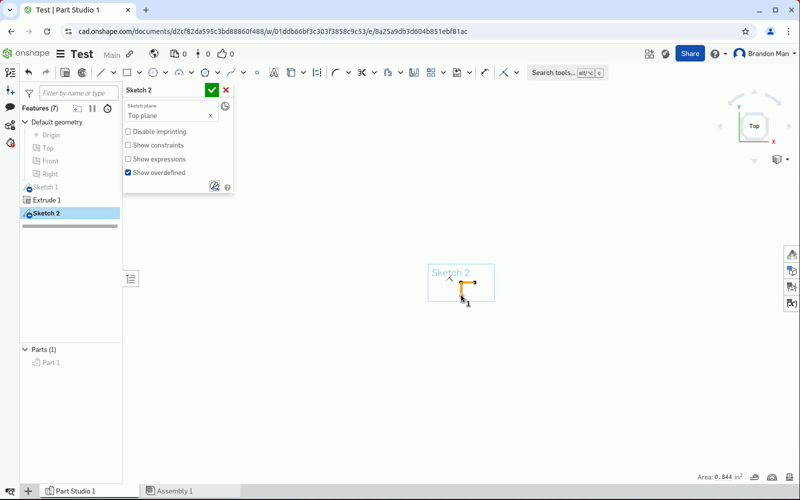
mouse_move(73, 352)
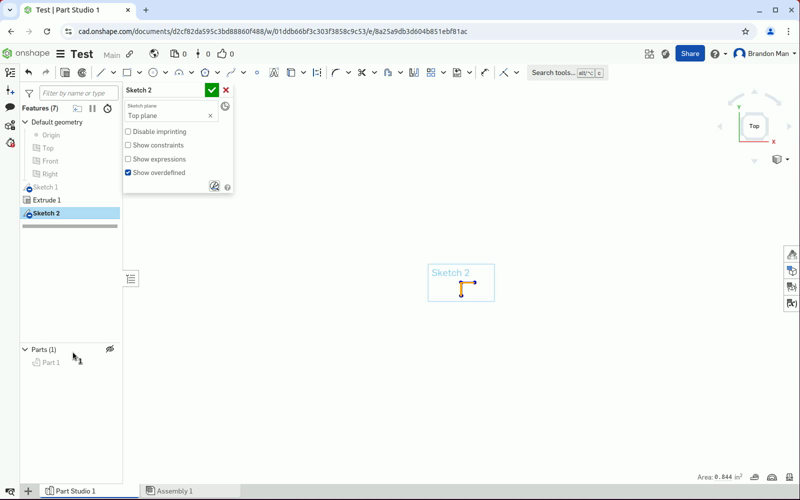
key(shift+y)
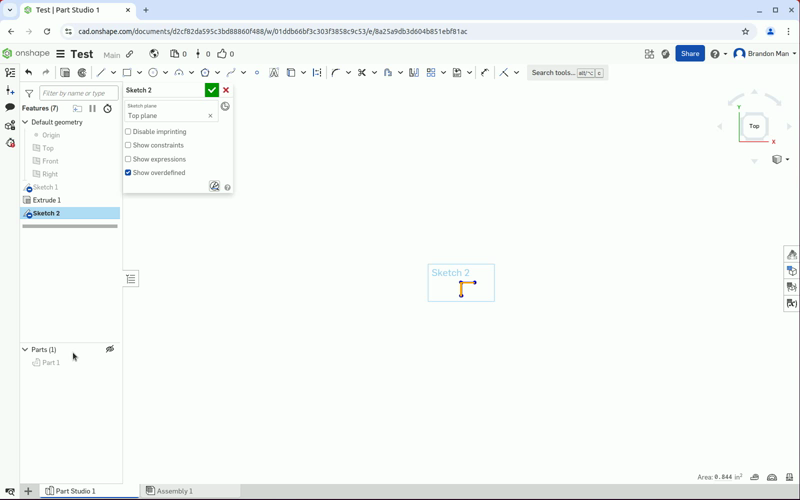
key(shift+e)
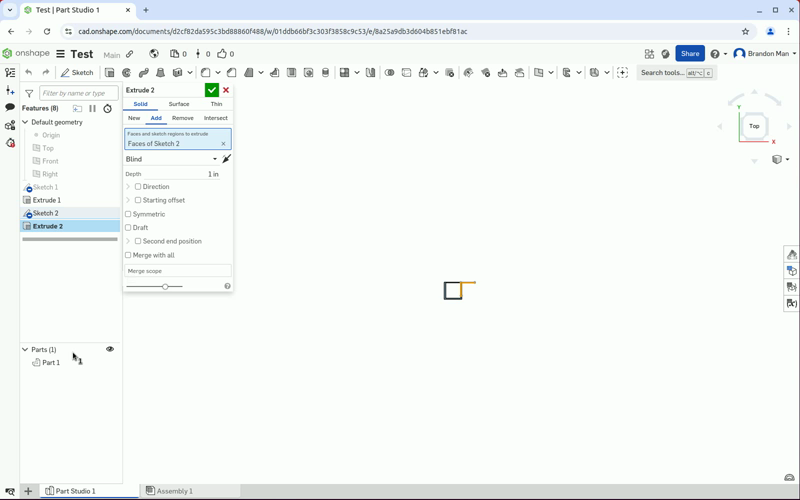
mouse_move(143, 106)
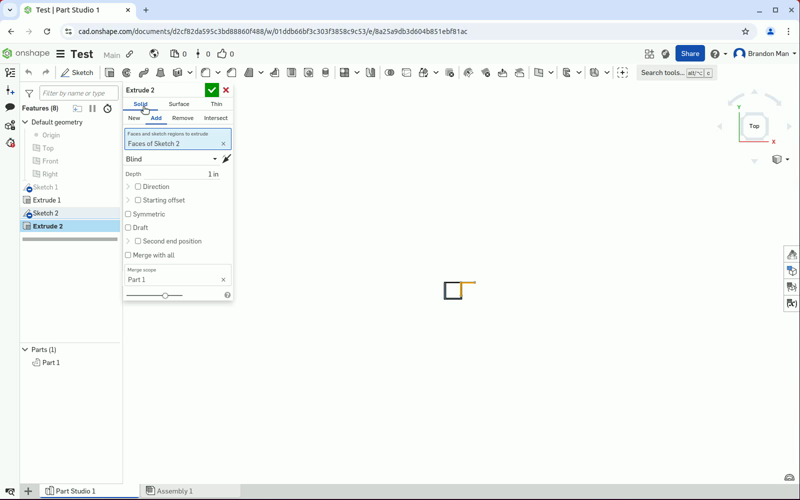
click(143, 106)
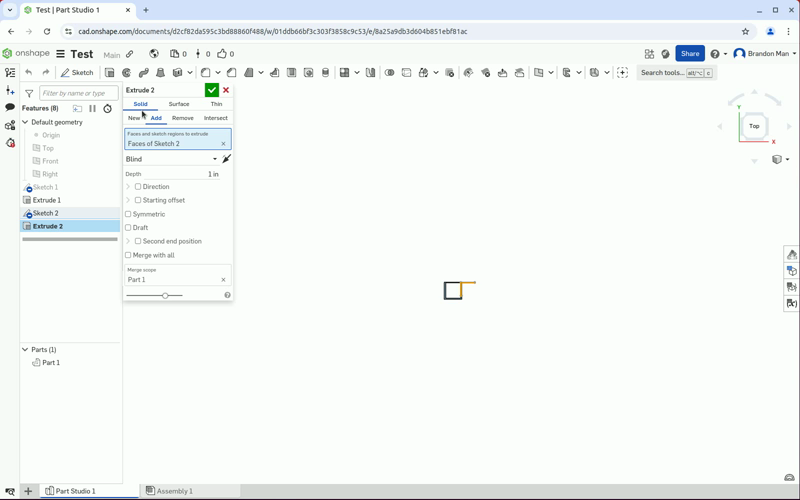
mouse_move(137, 120)
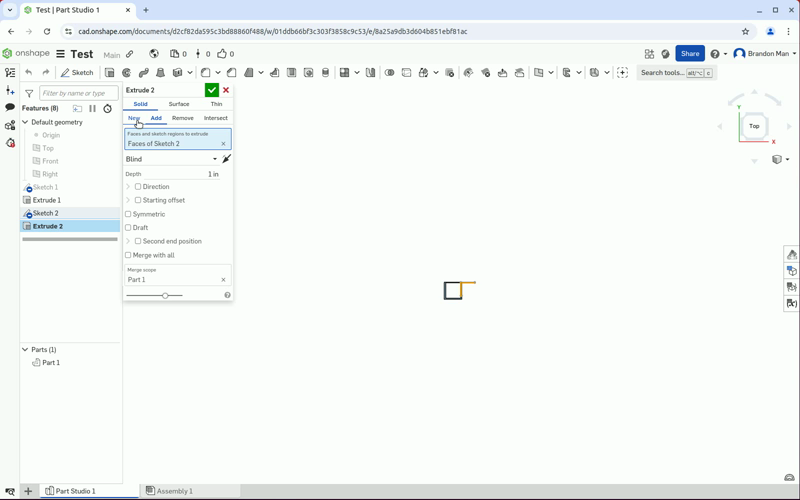
click(137, 120)
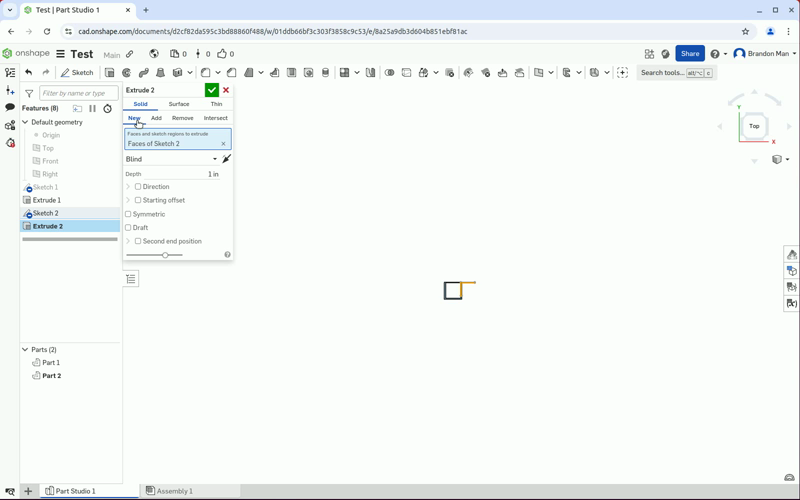
key(tab, 4)
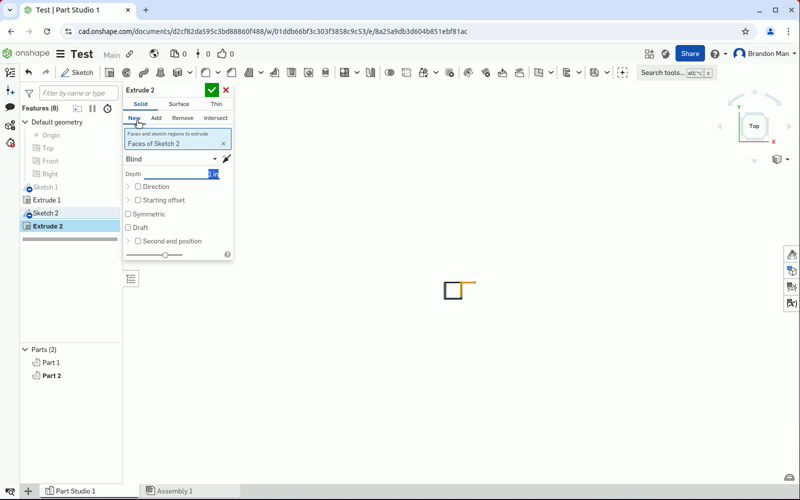
text(8.666)
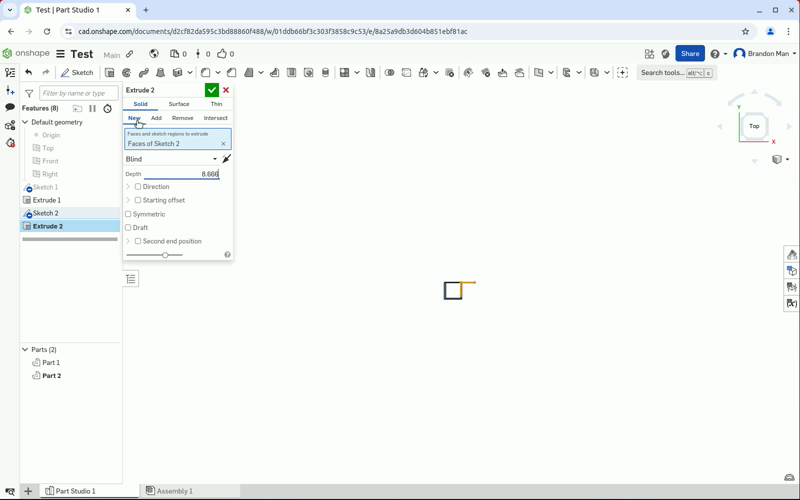
key(enter)
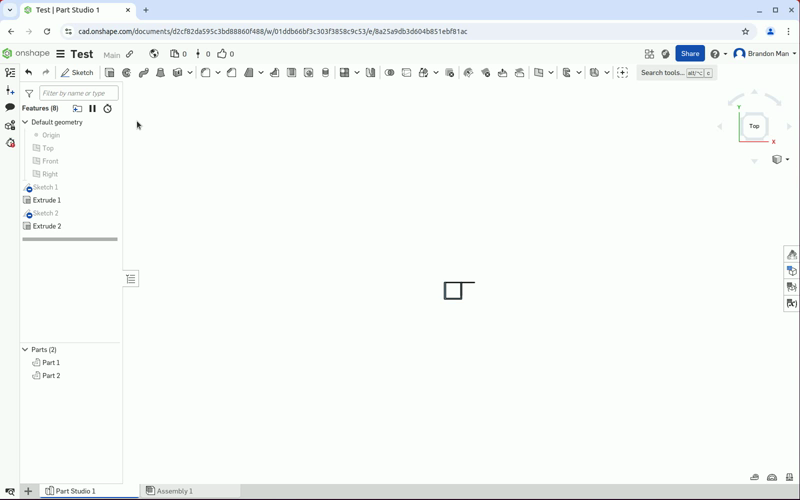
key(shift+h)
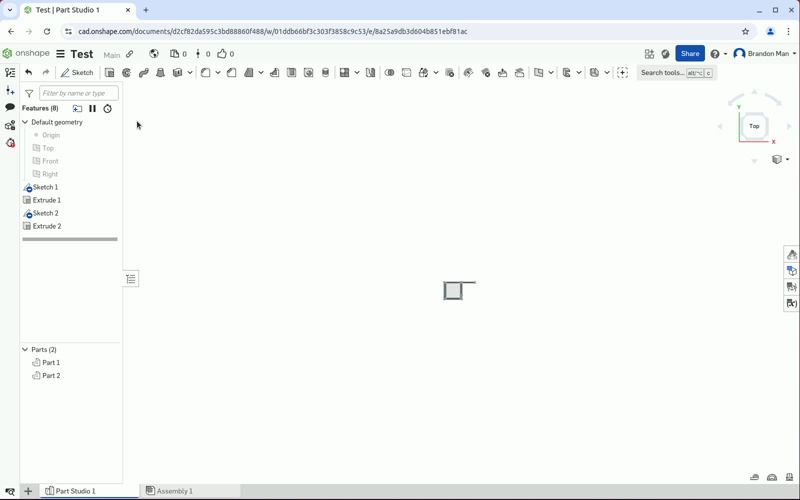
key(shift+h)
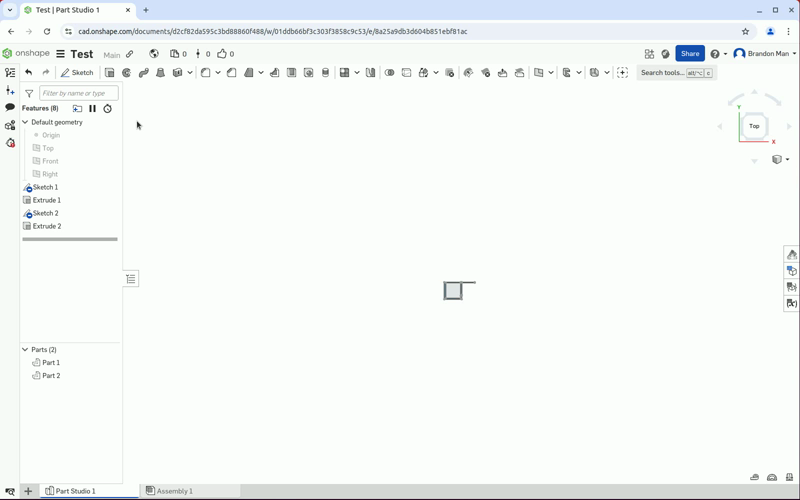
key(shift+7)
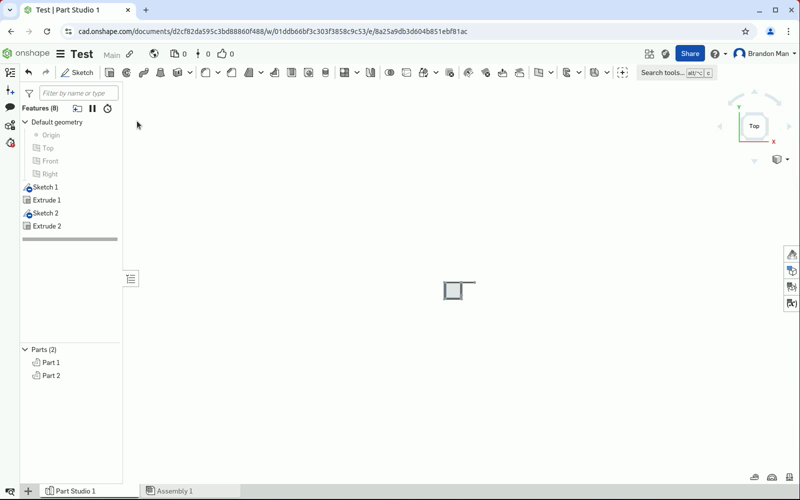
key(up, 3)
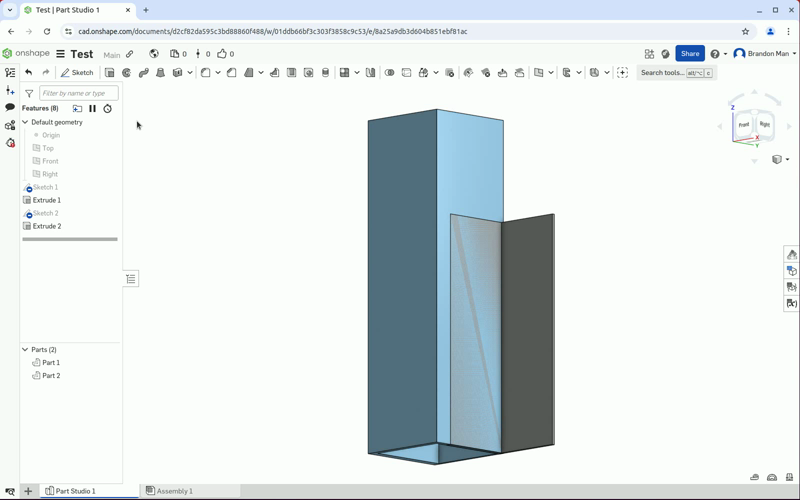
key(left, 3)
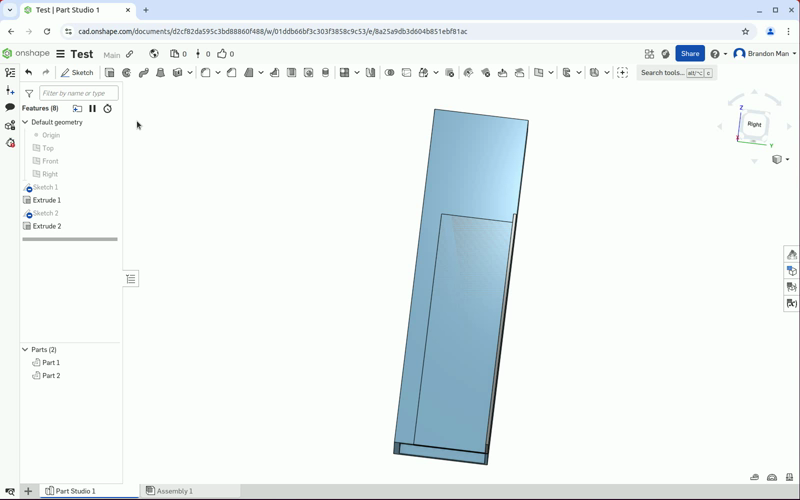
key(right, 3)
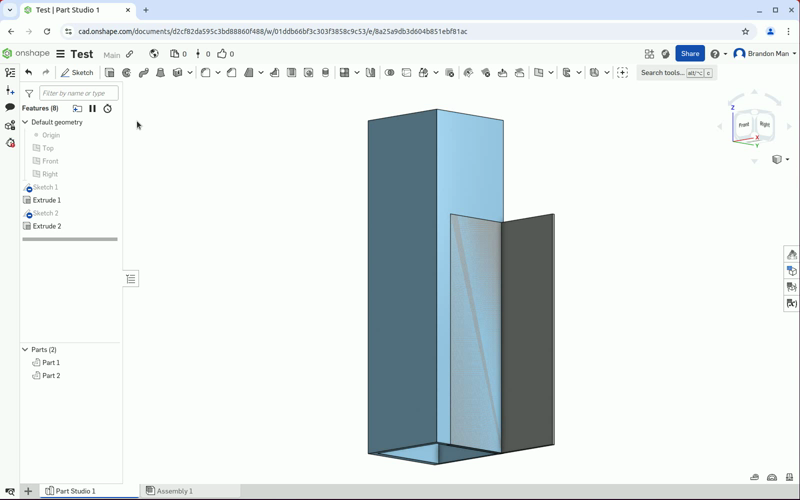
key(down, 3)
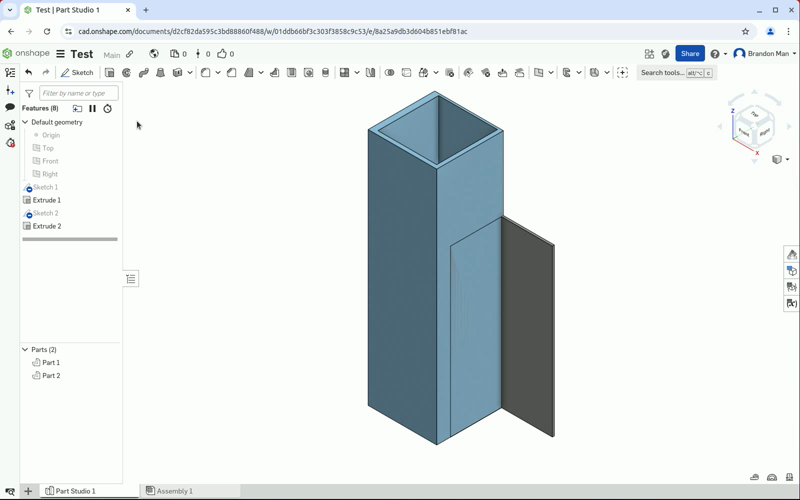
mouse_move(73, 189)
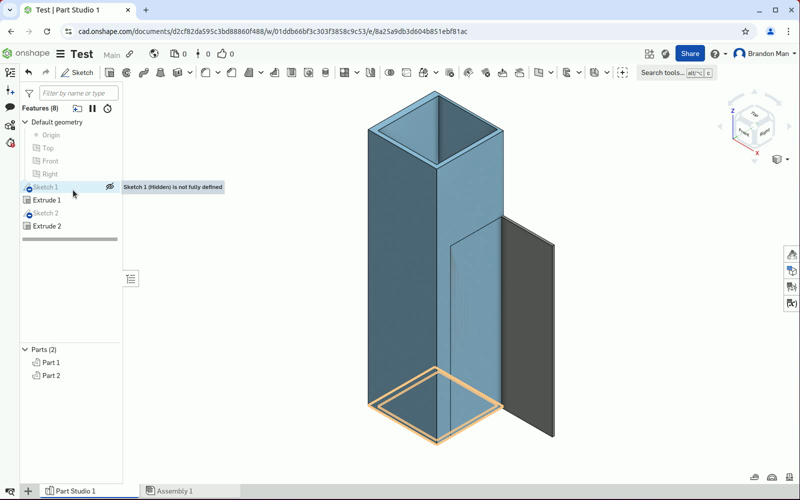
click(73, 189)